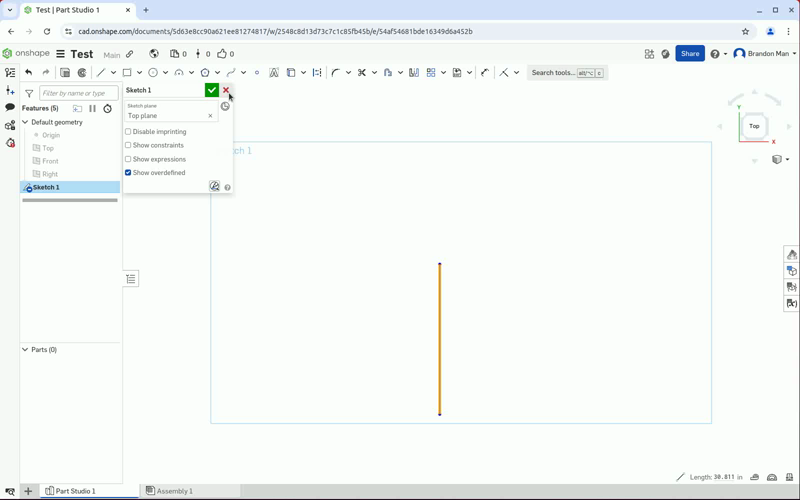
key(shift+h)
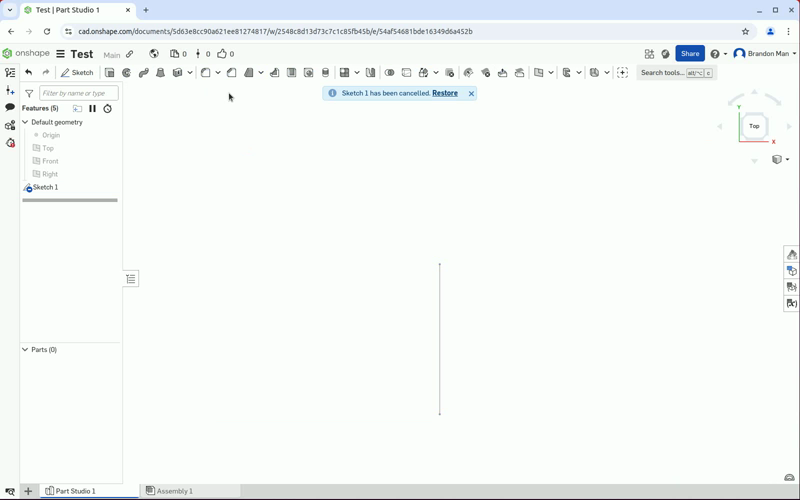
key(shift+s)
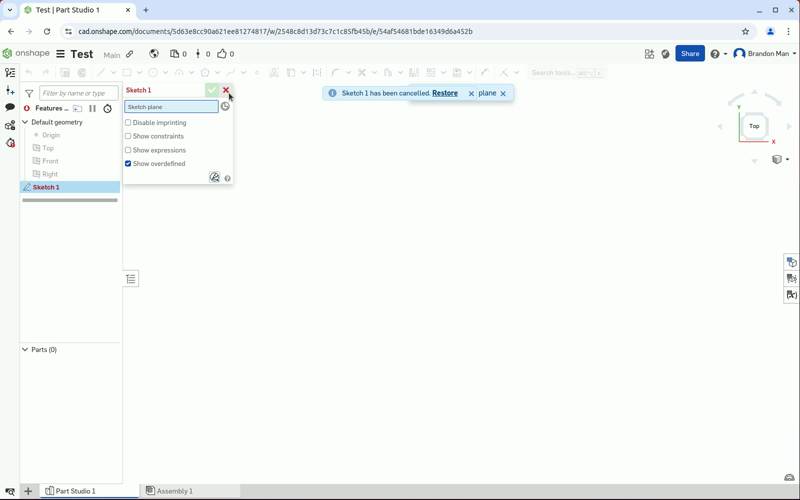
mouse_move(73, 150)
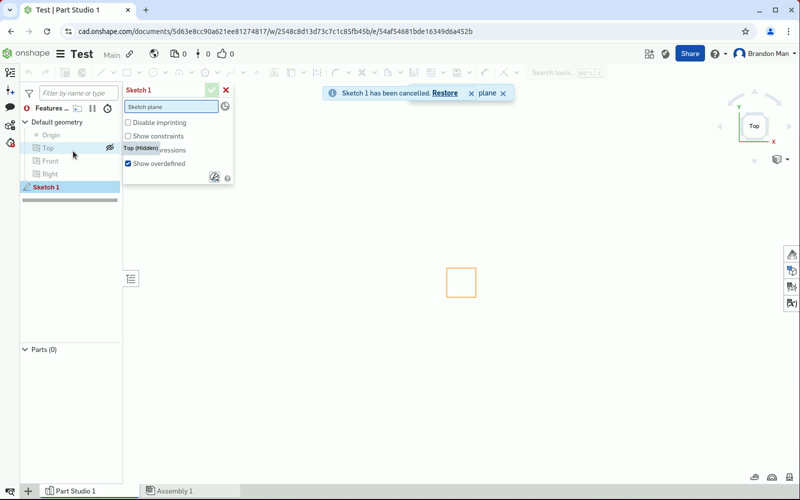
click(73, 150)
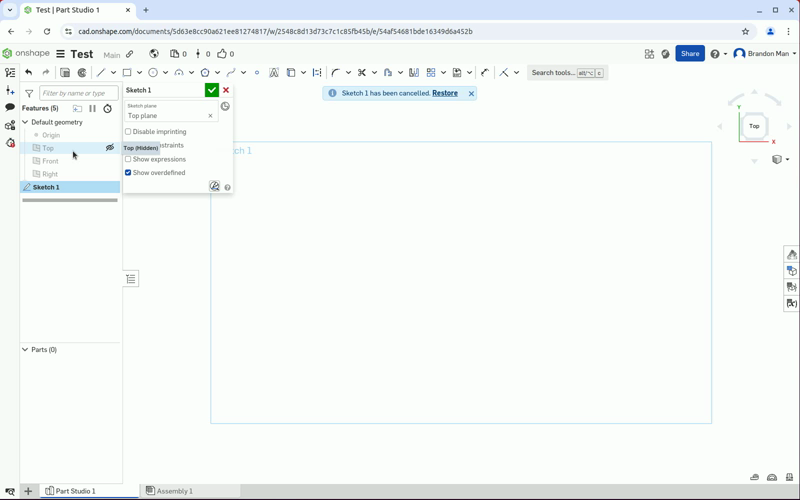
mouse_move(73, 352)
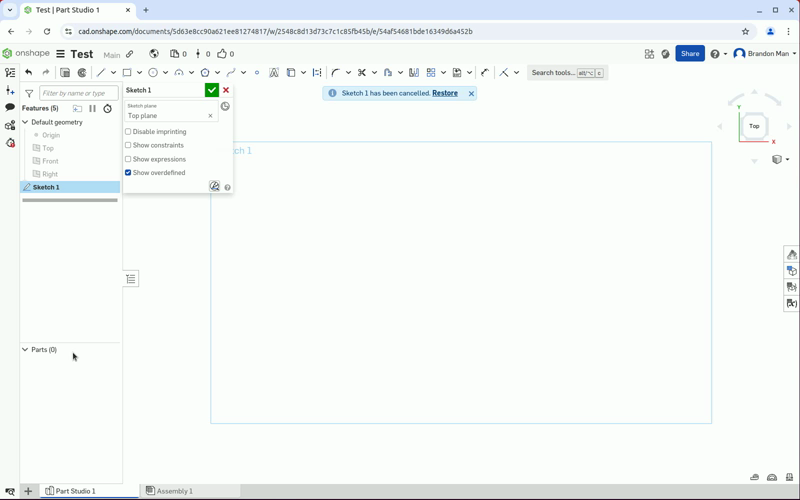
key(y)
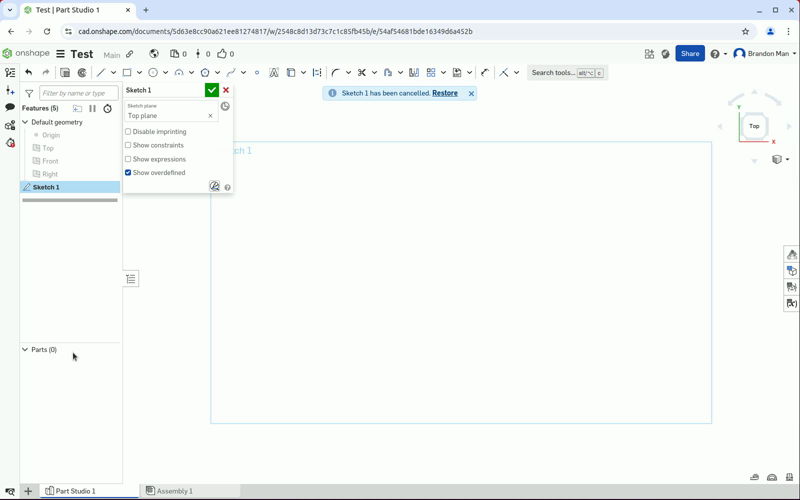
key(l)
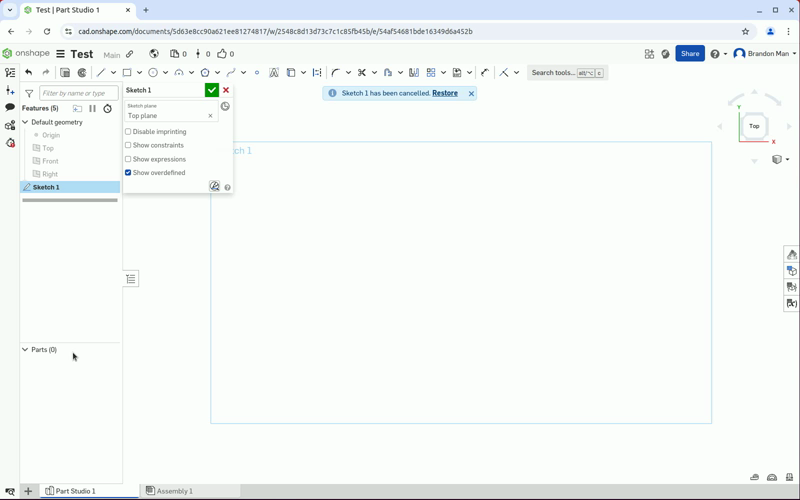
key_down(shift)
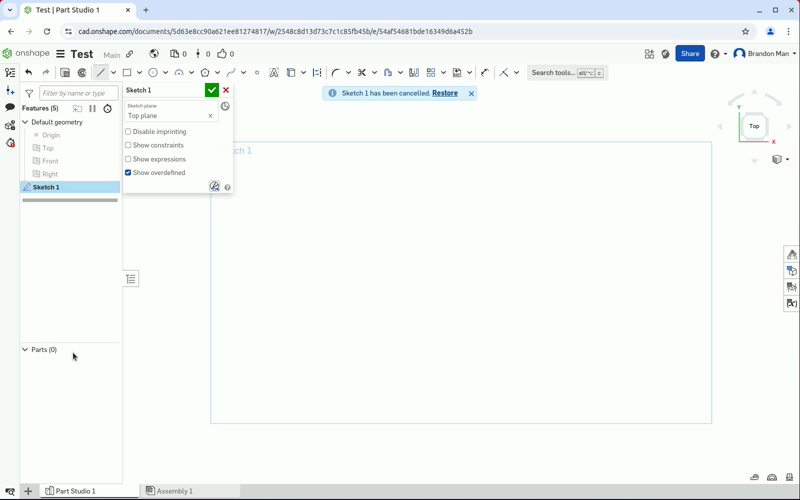
mouse_move(348, 355)
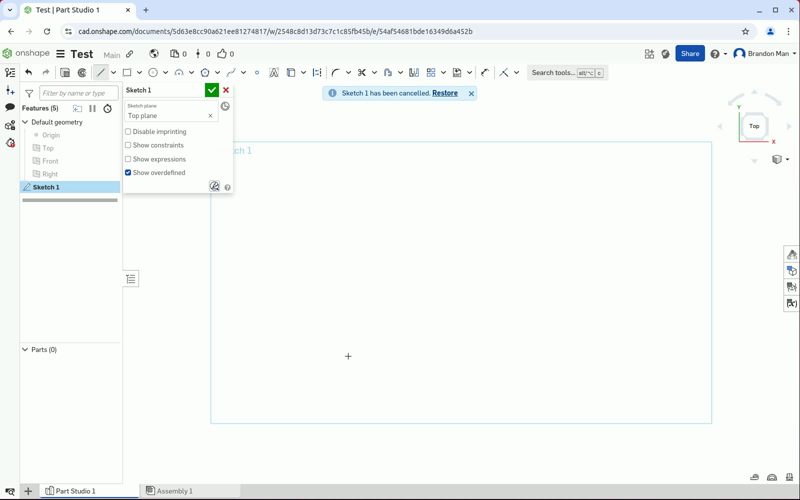
click(348, 355)
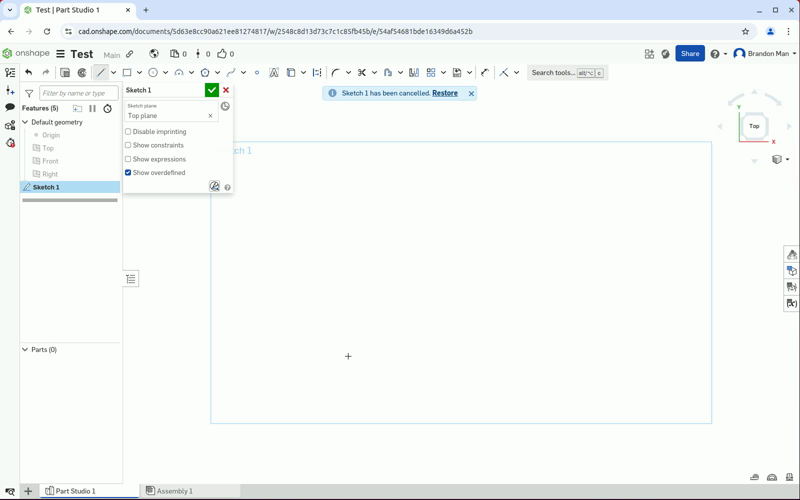
key_up(shift)
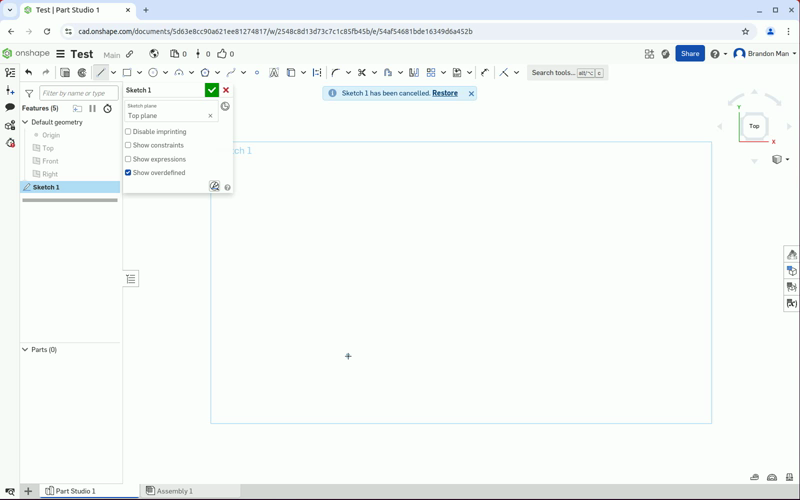
key_down(shift)
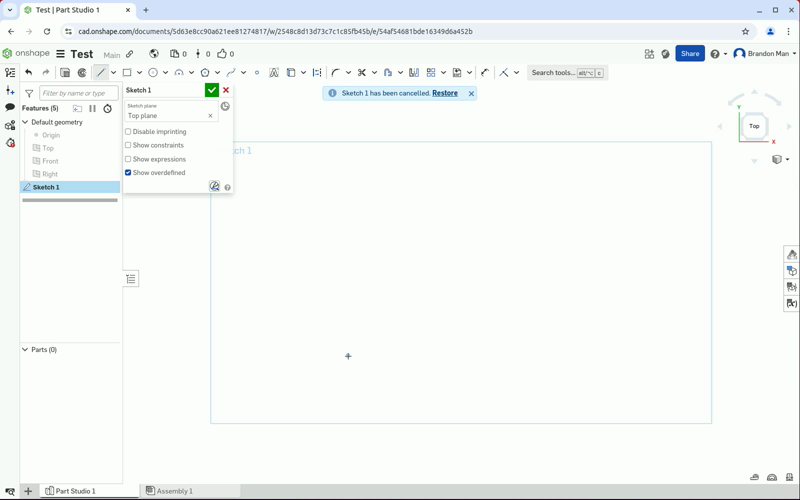
mouse_move(378, 355)
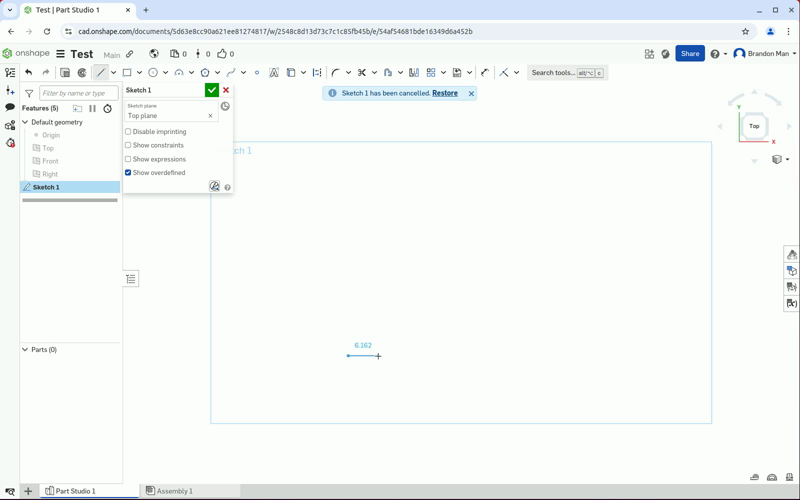
mouse_move(373, 355)
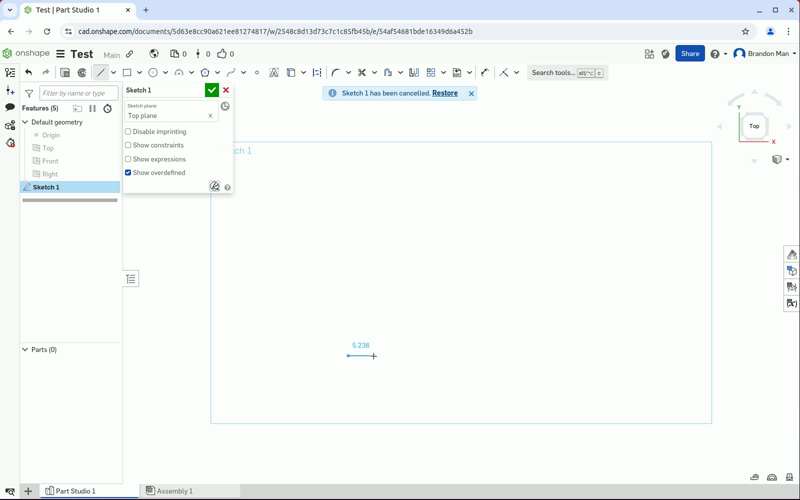
click(373, 355)
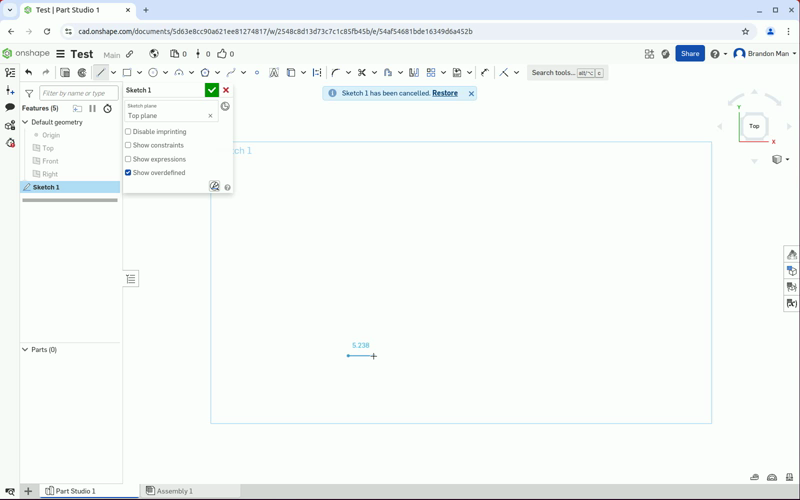
key_up(shift)
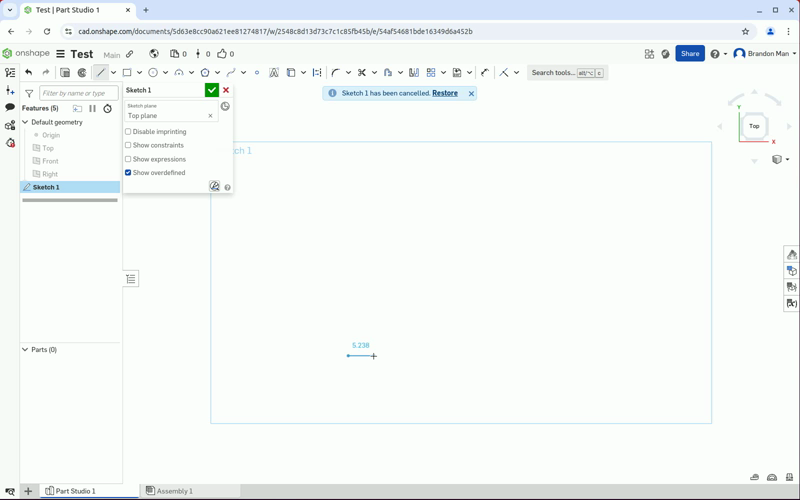
key_down(shift)
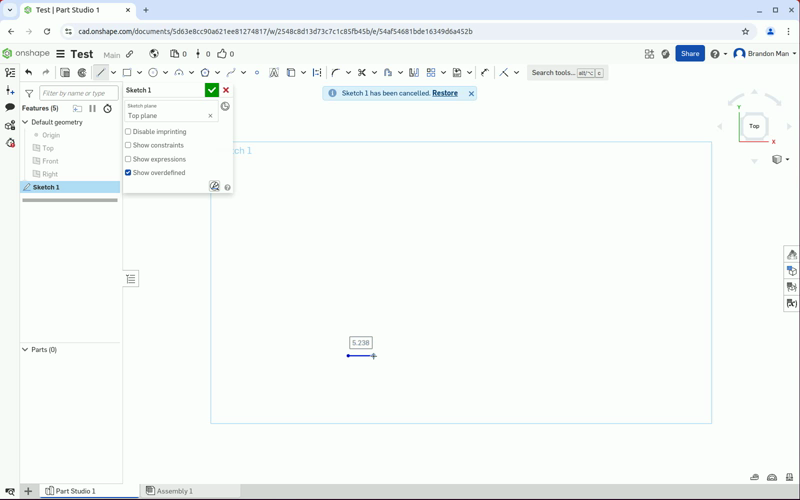
mouse_move(373, 266)
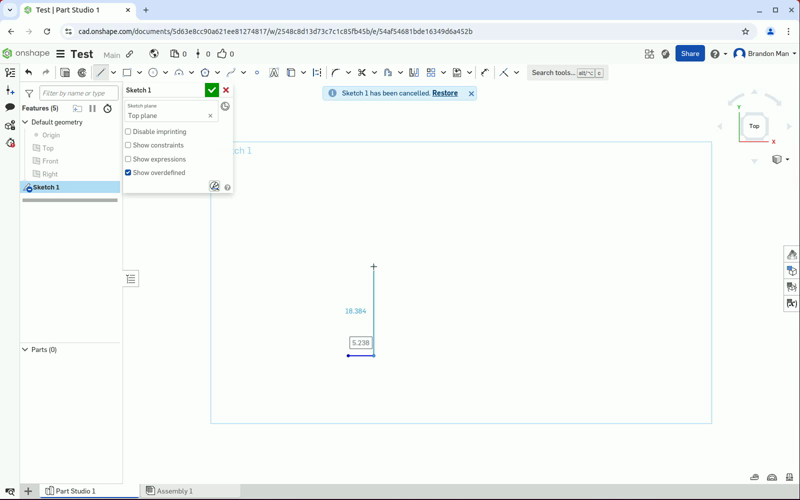
click(373, 266)
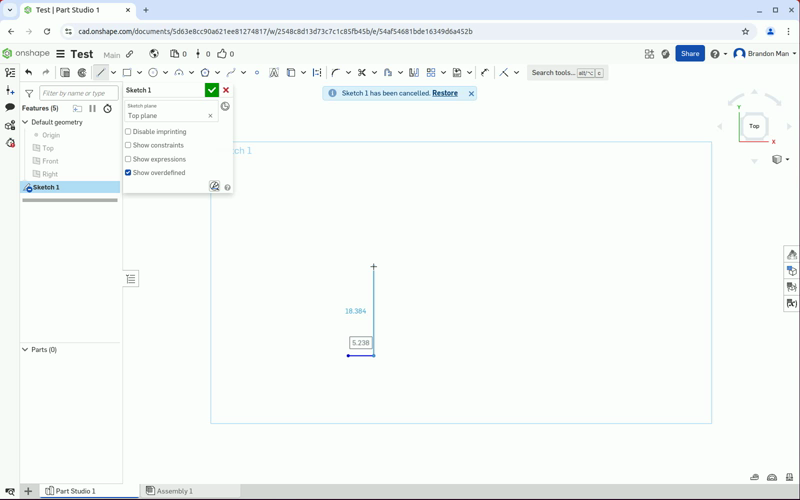
key_up(shift)
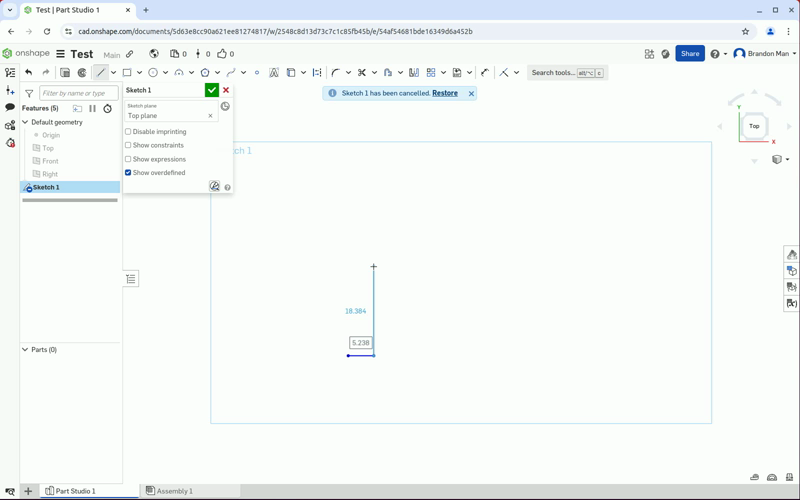
key_down(shift)
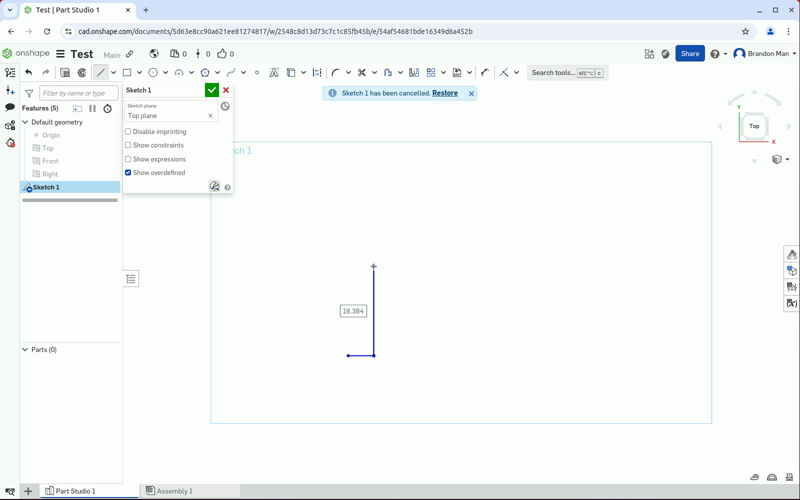
mouse_move(403, 266)
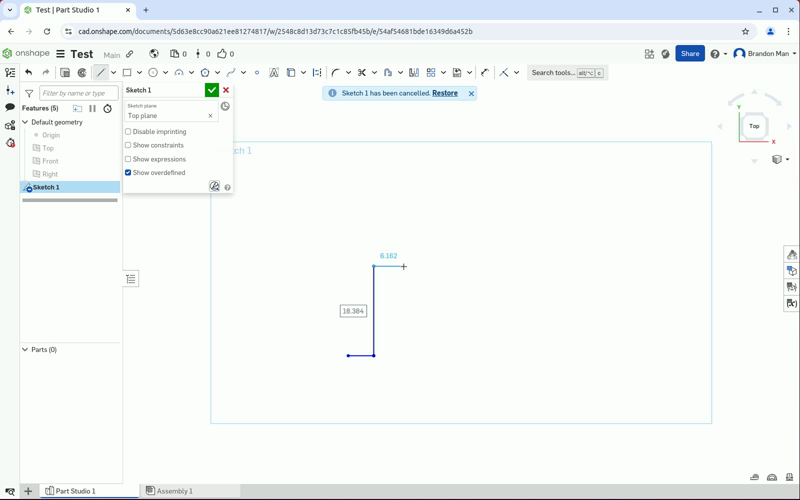
mouse_move(348, 266)
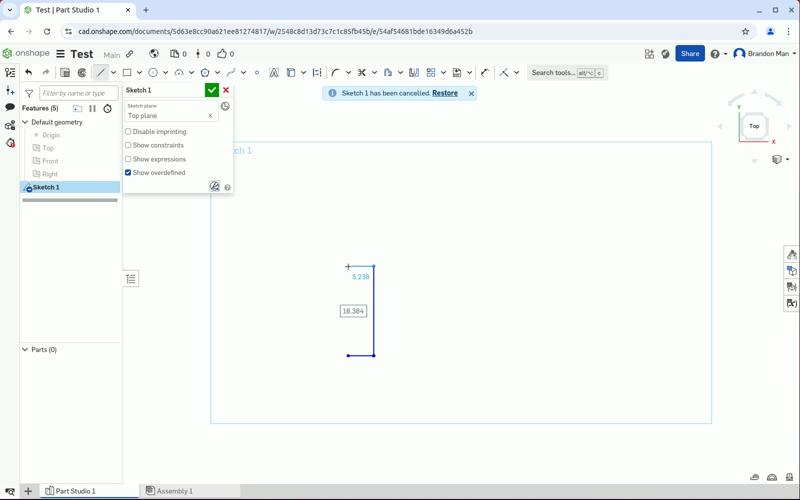
click(348, 266)
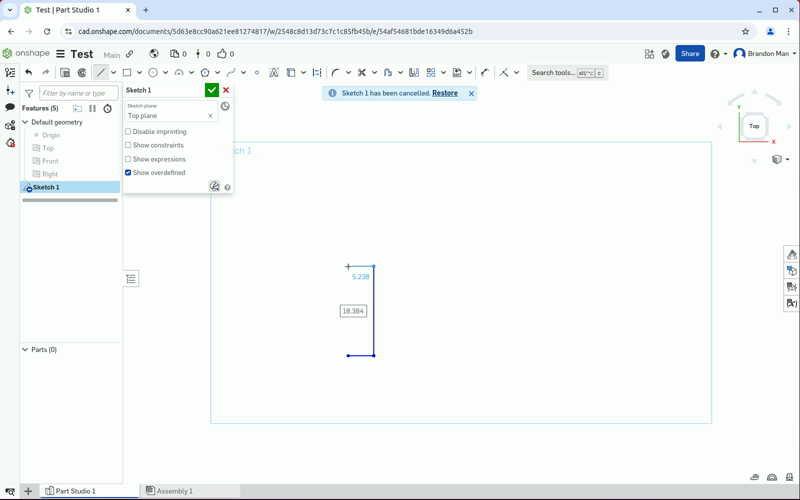
key_up(shift)
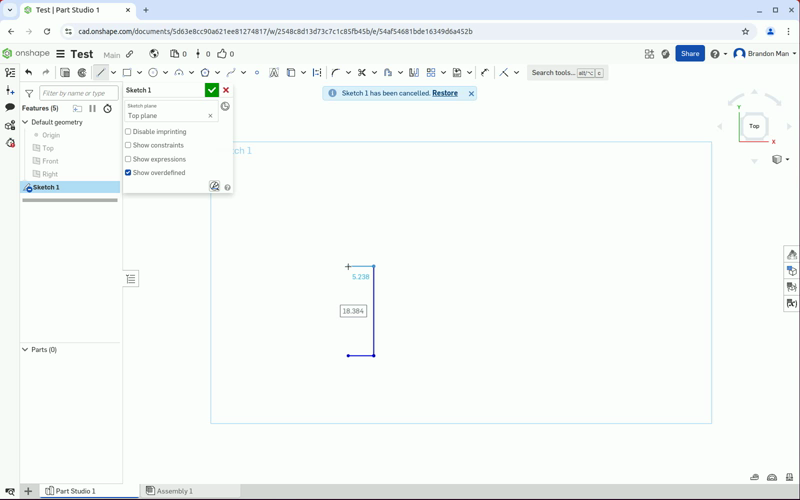
key_down(shift)
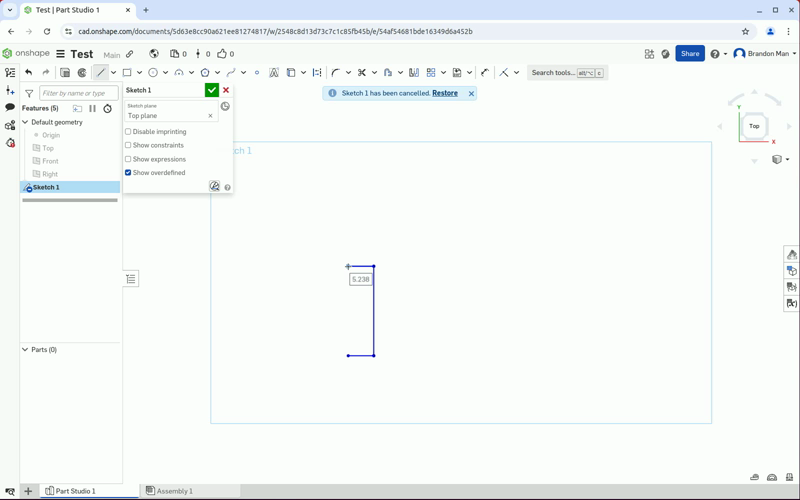
mouse_move(348, 355)
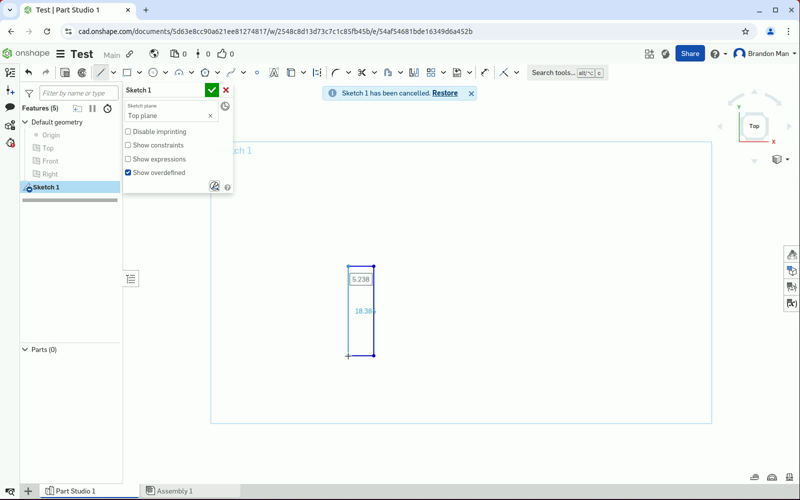
key_up(shift)
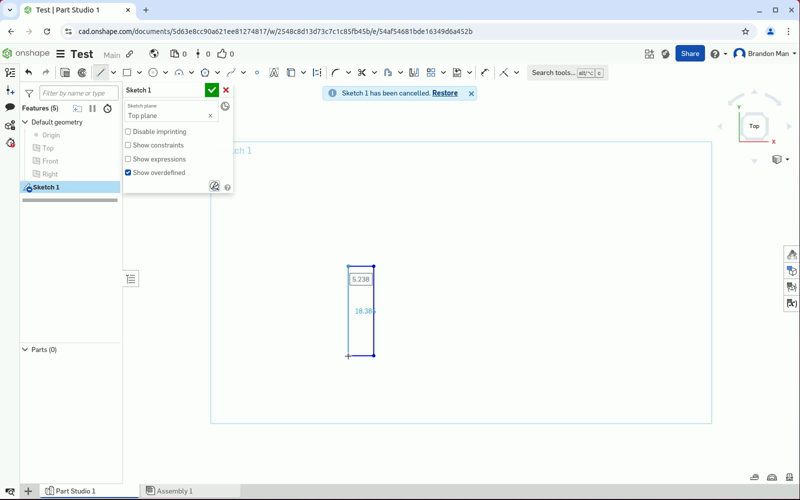
click(348, 355)
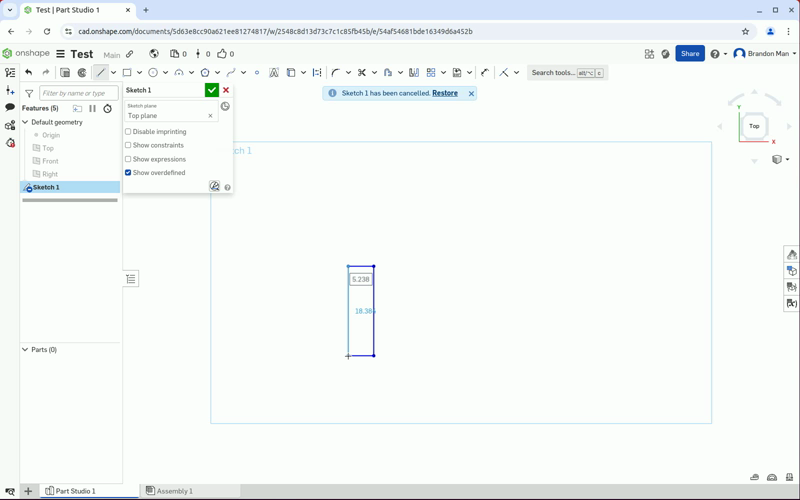
key(esc)
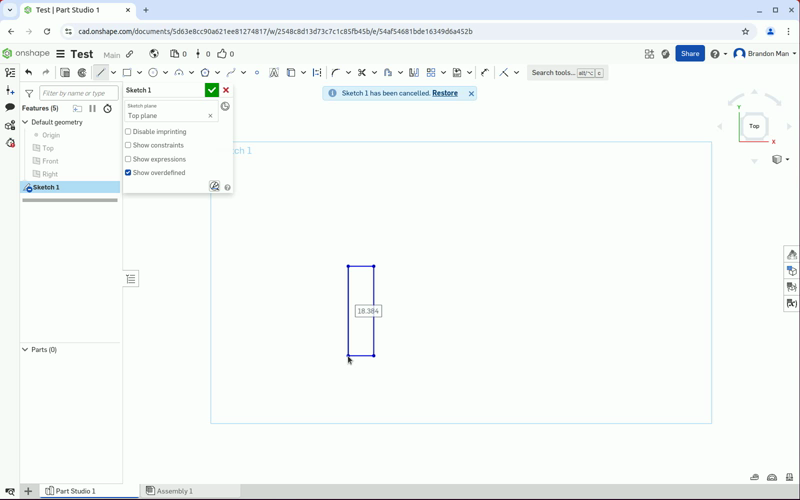
mouse_move(371, 348)
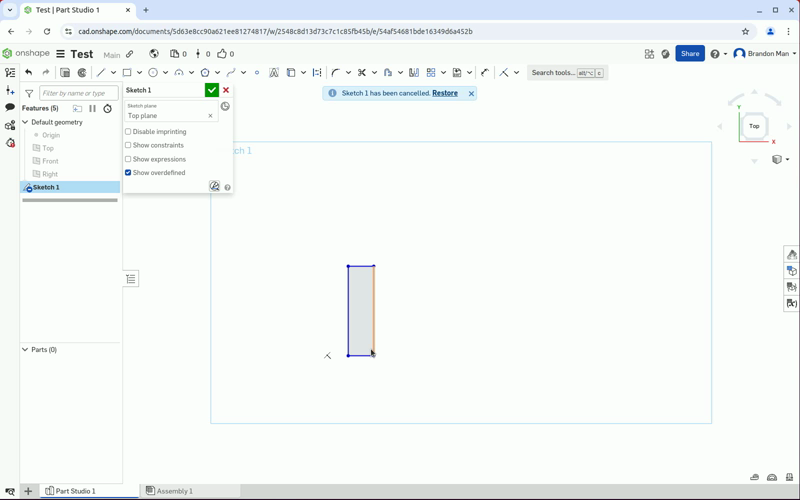
click(371, 348)
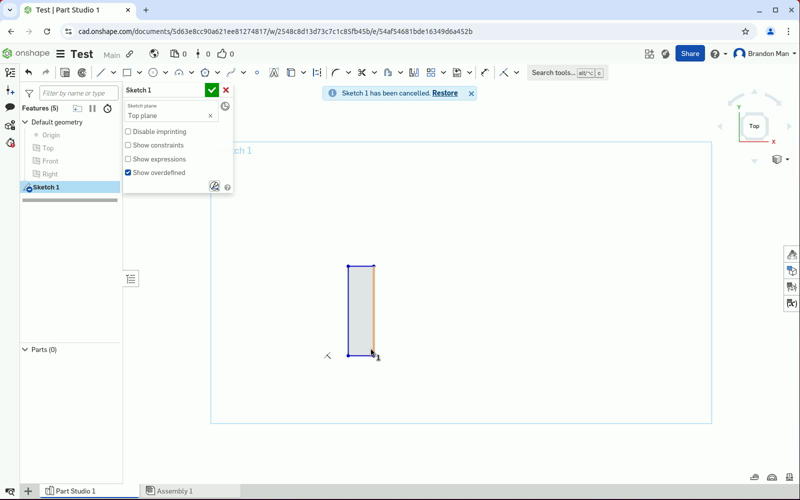
mouse_move(73, 352)
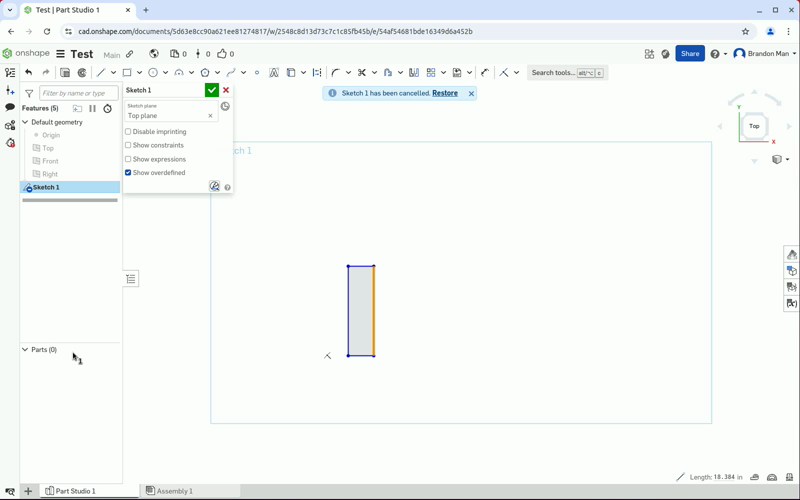
key(shift+y)
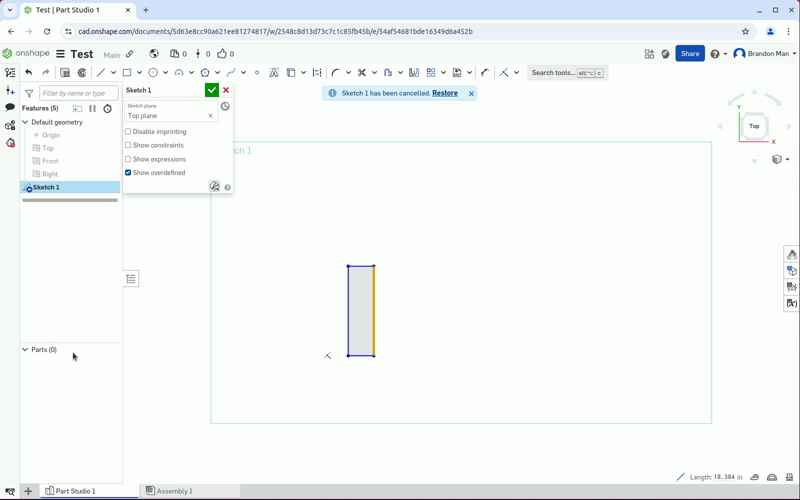
key(shift+e)
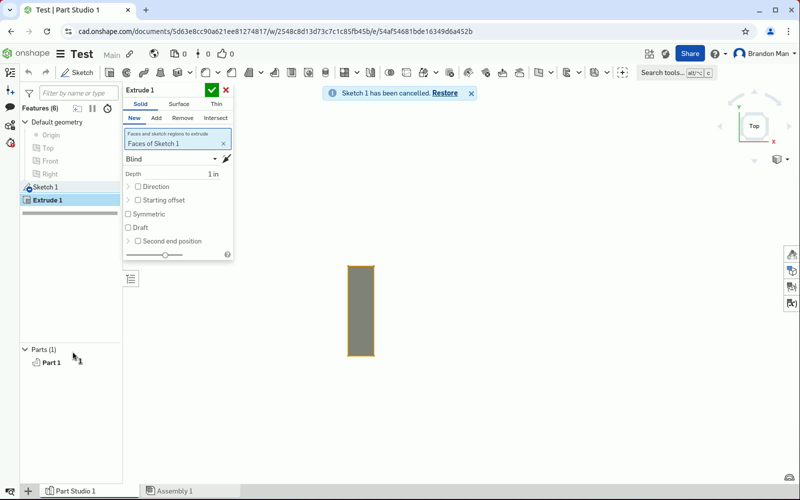
mouse_move(143, 106)
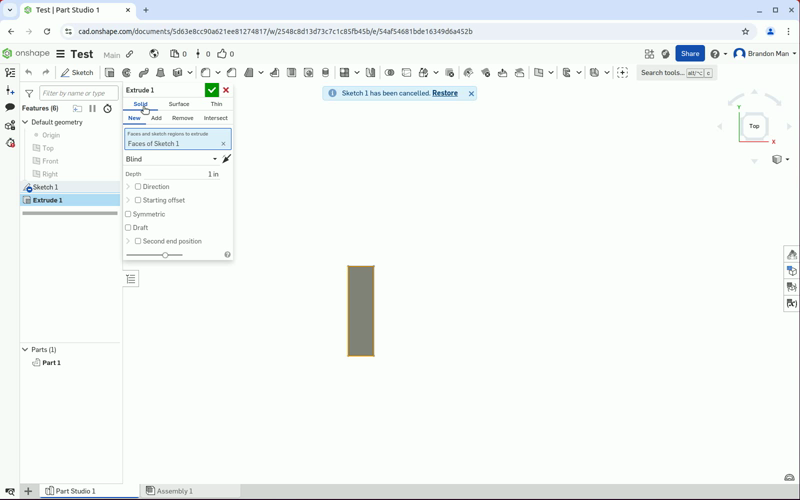
click(143, 106)
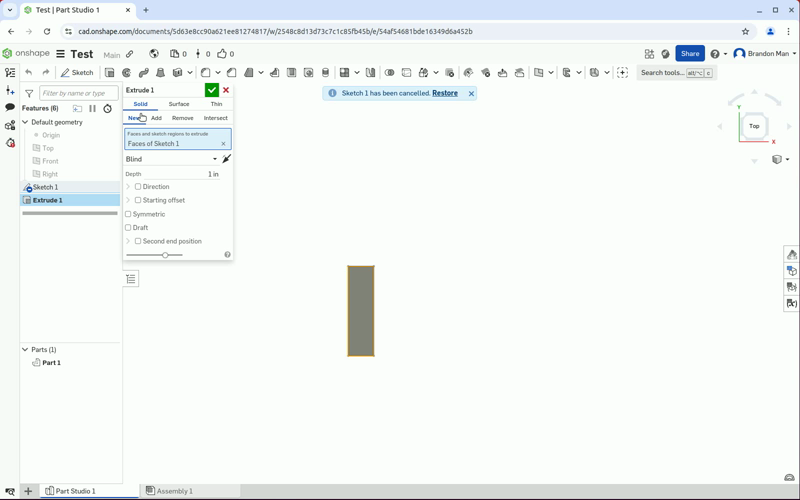
mouse_move(137, 120)
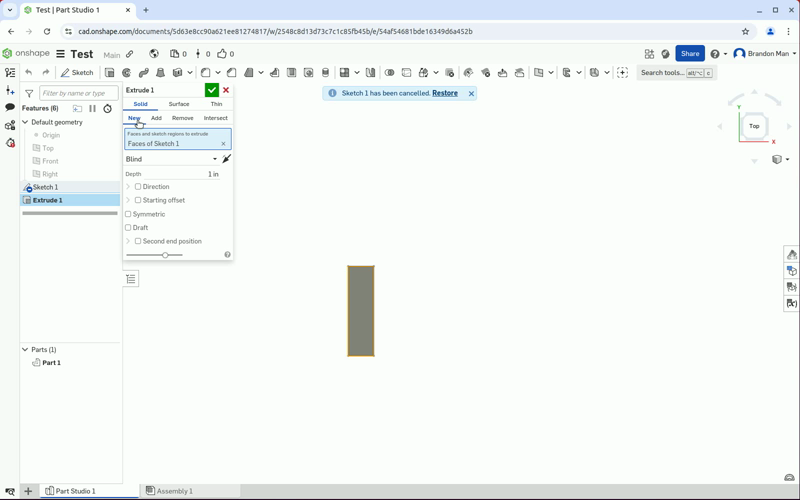
click(137, 120)
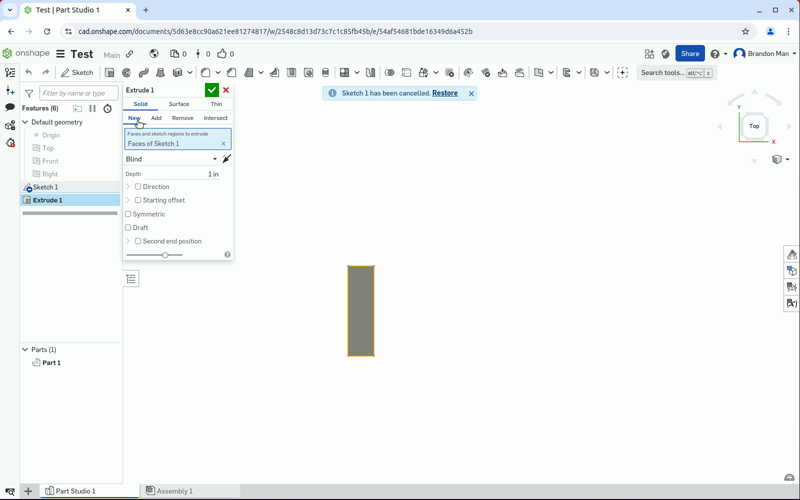
key(tab, 4)
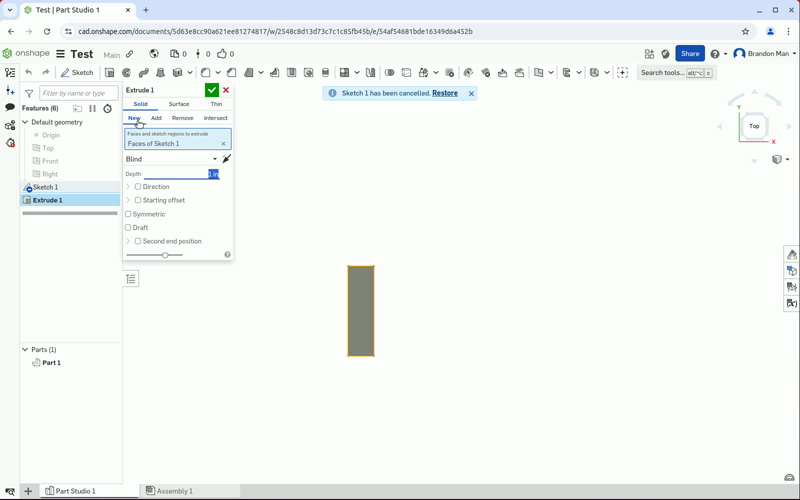
text(5.296)
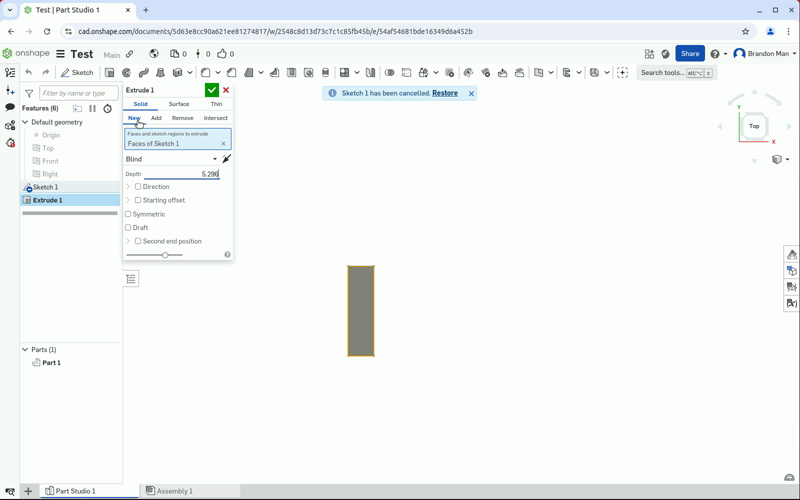
key(enter)
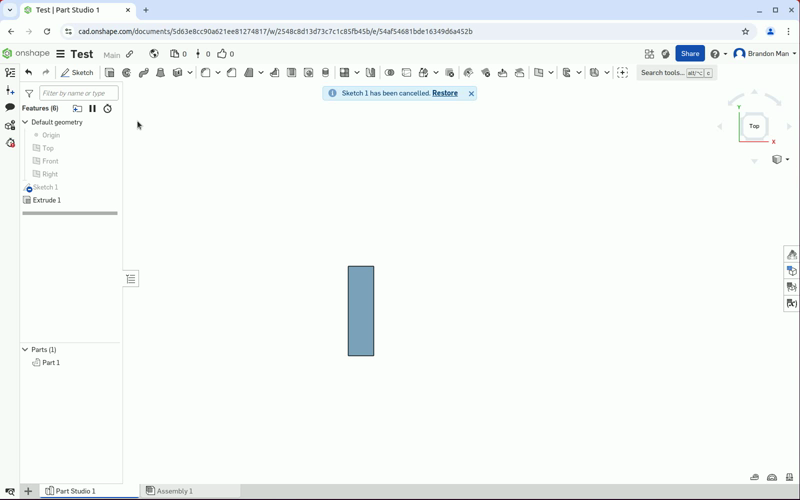
key(shift+h)
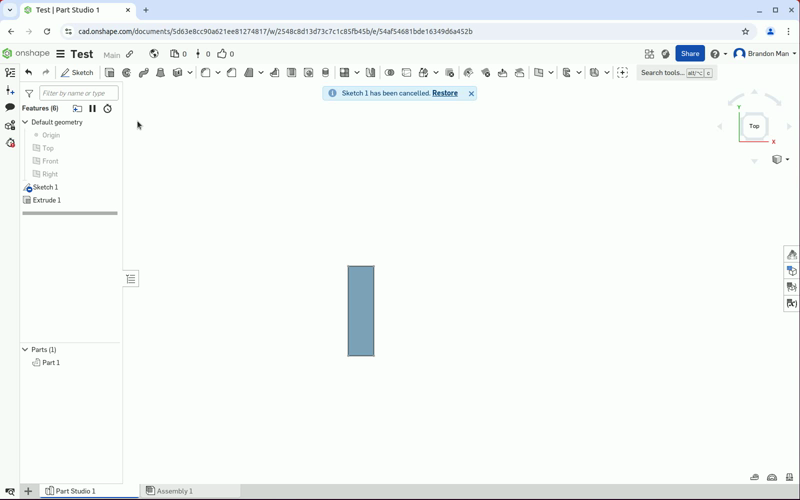
key(shift+h)
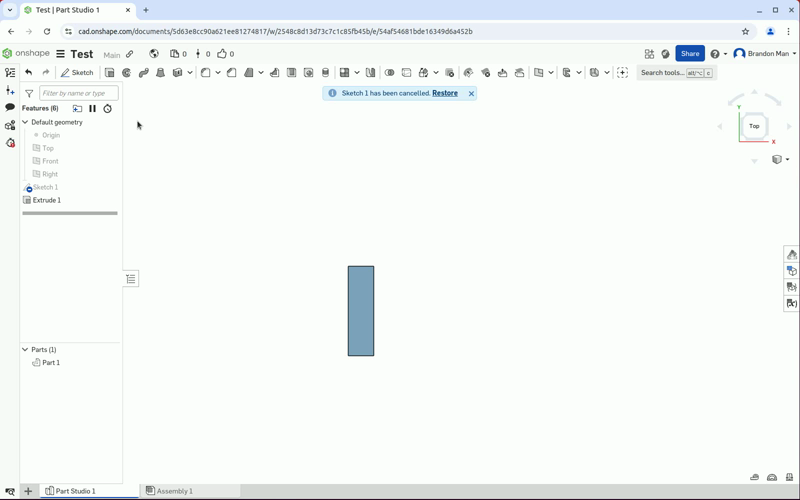
mouse_move(73, 189)
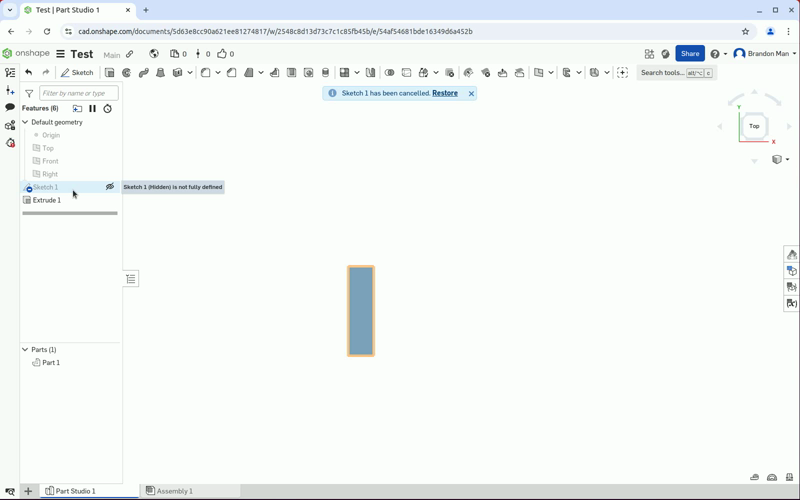
click(73, 189)
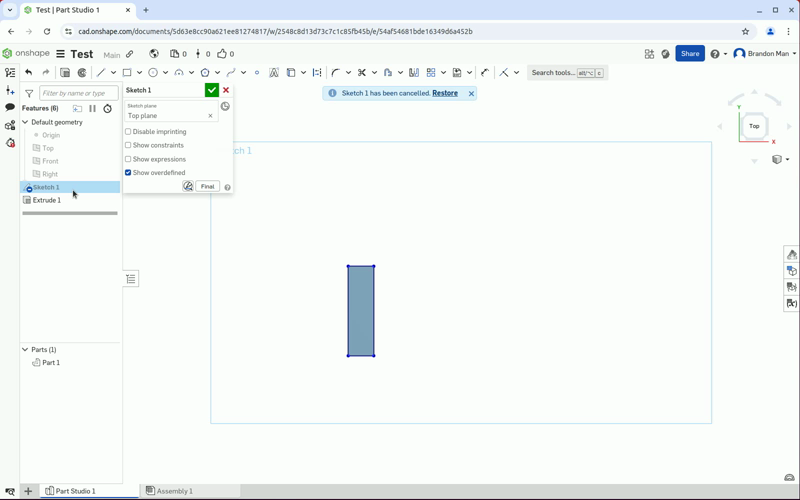
mouse_move(229, 92)
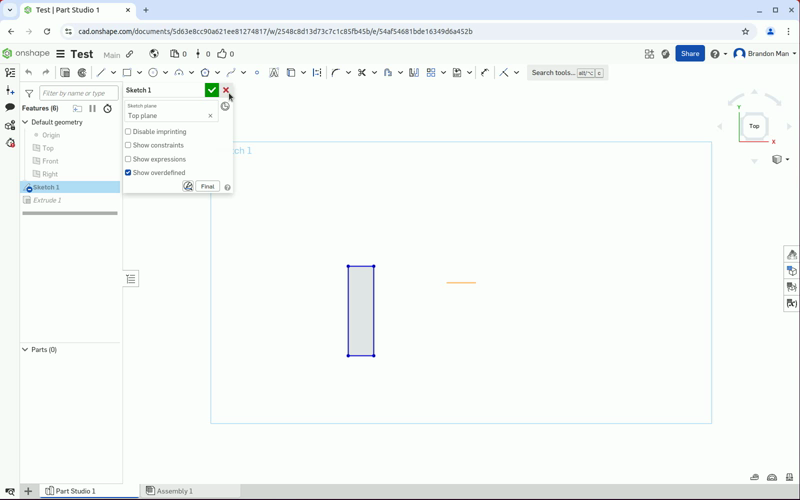
click(229, 92)
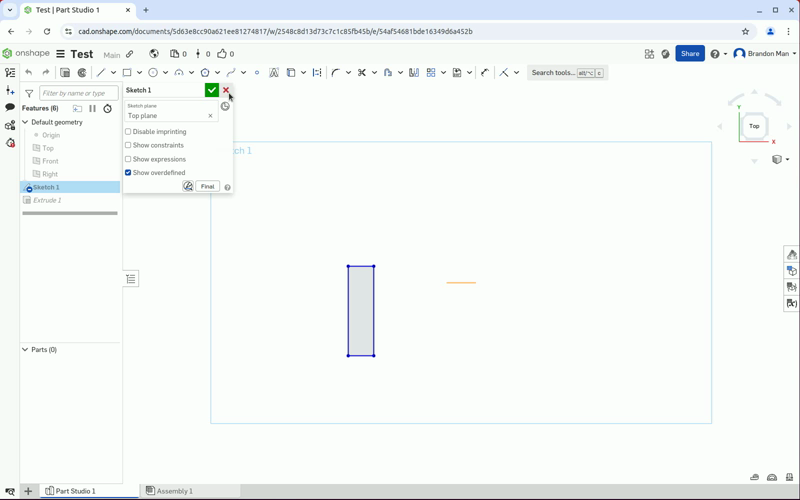
key(shift+s)
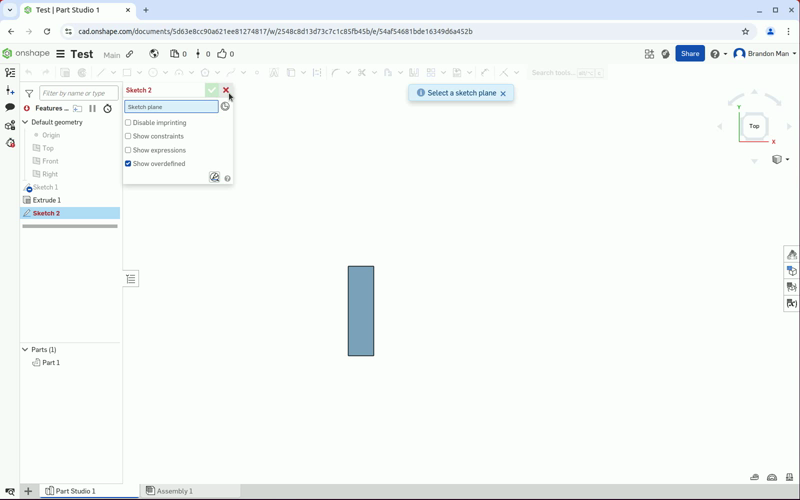
mouse_move(73, 150)
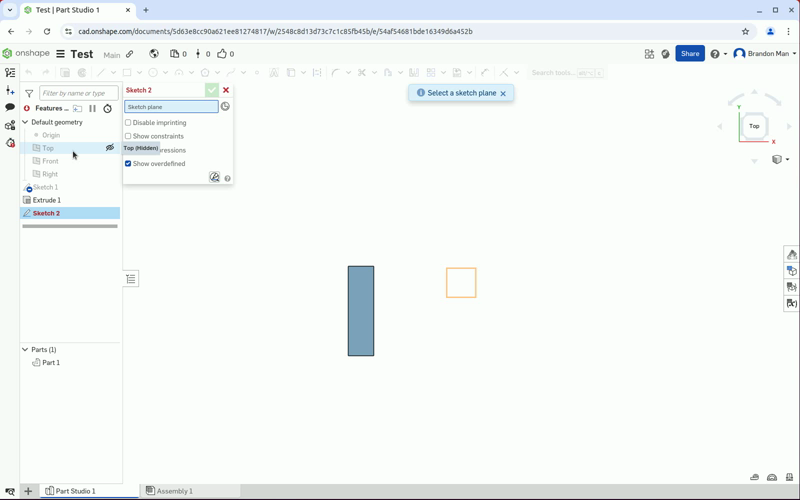
click(73, 150)
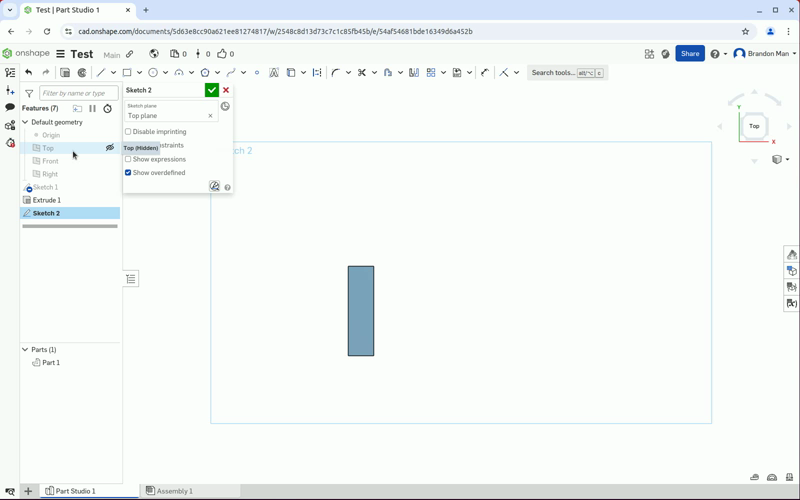
mouse_move(73, 352)
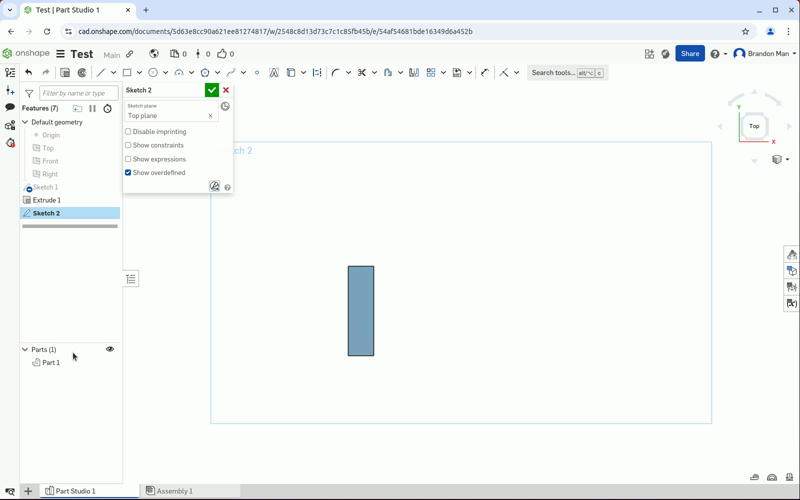
key(y)
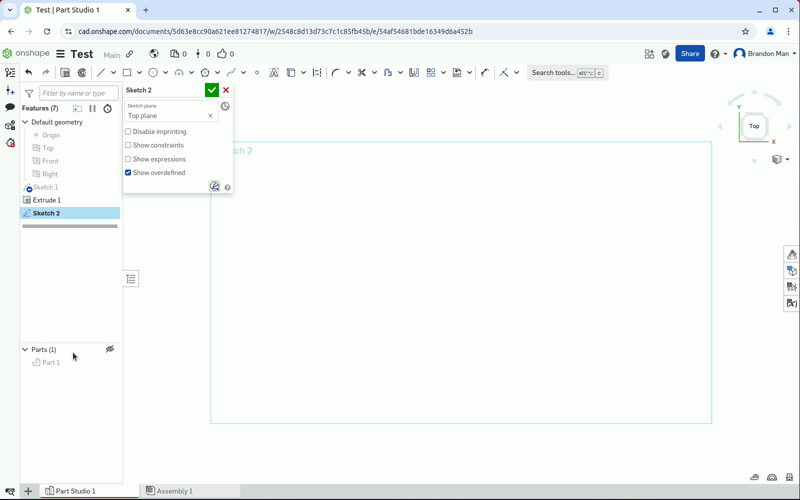
key(l)
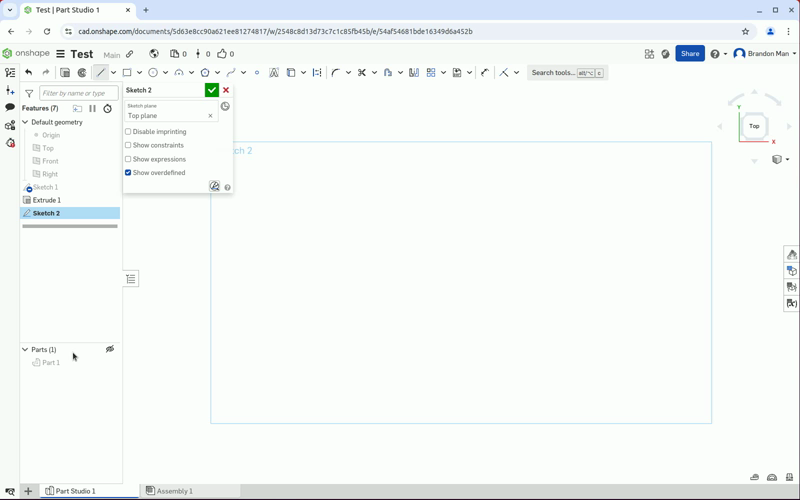
key_down(shift)
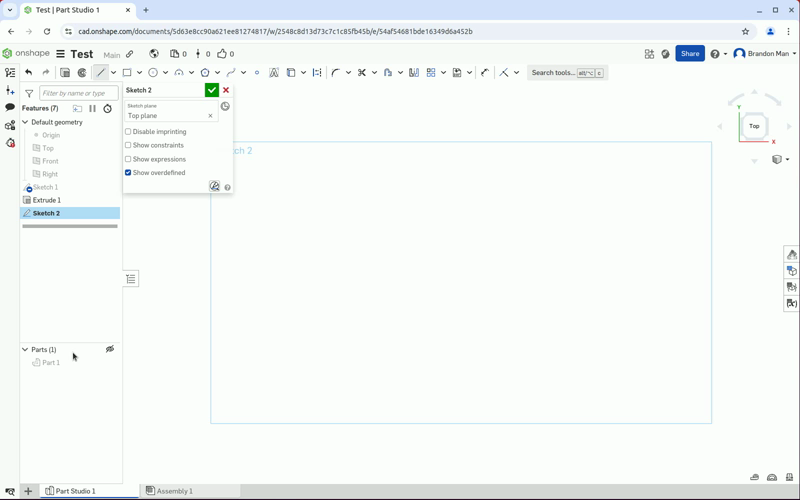
mouse_move(374, 355)
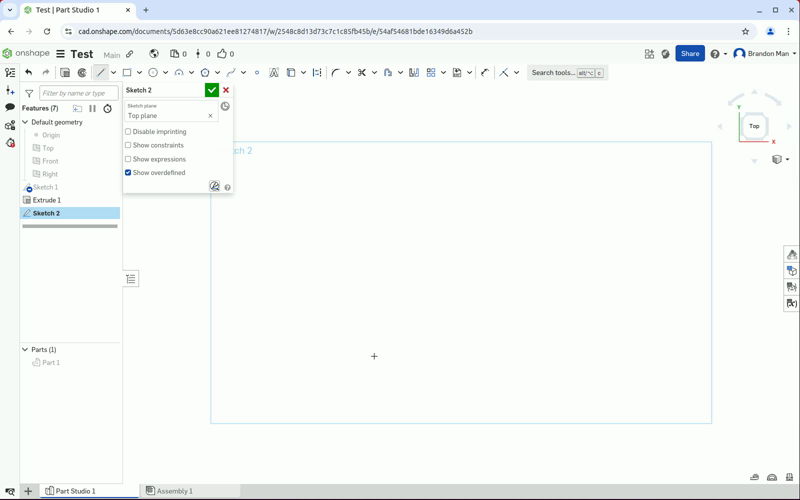
click(374, 355)
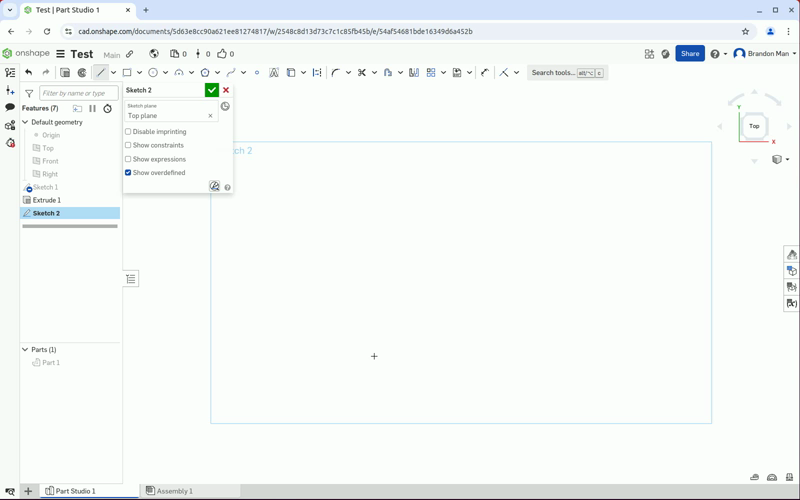
key_up(shift)
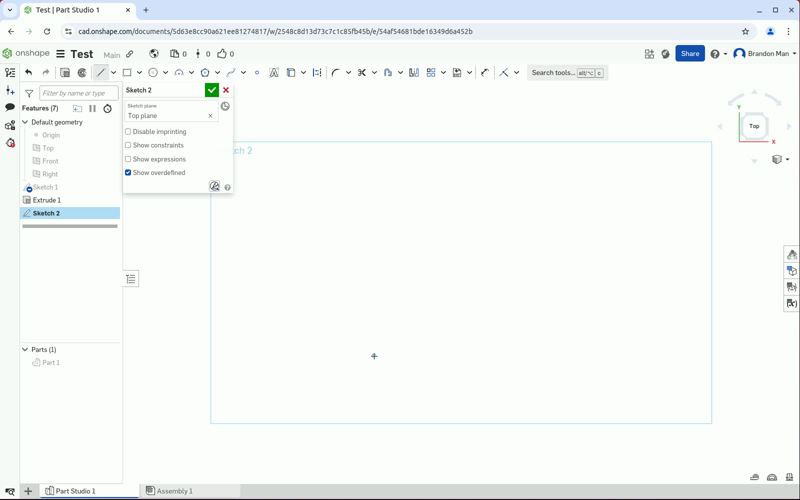
key_down(shift)
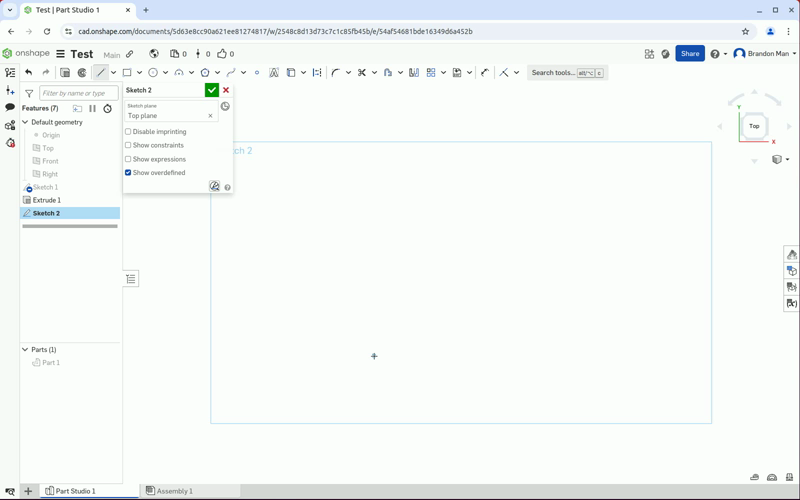
mouse_move(404, 355)
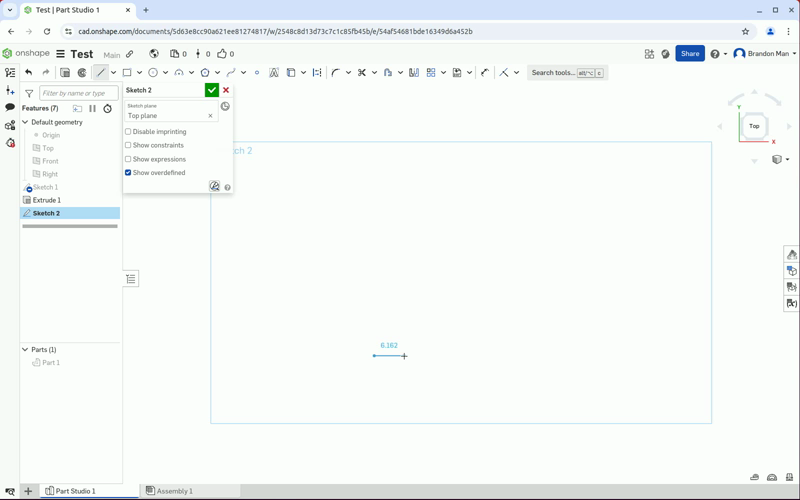
mouse_move(419, 355)
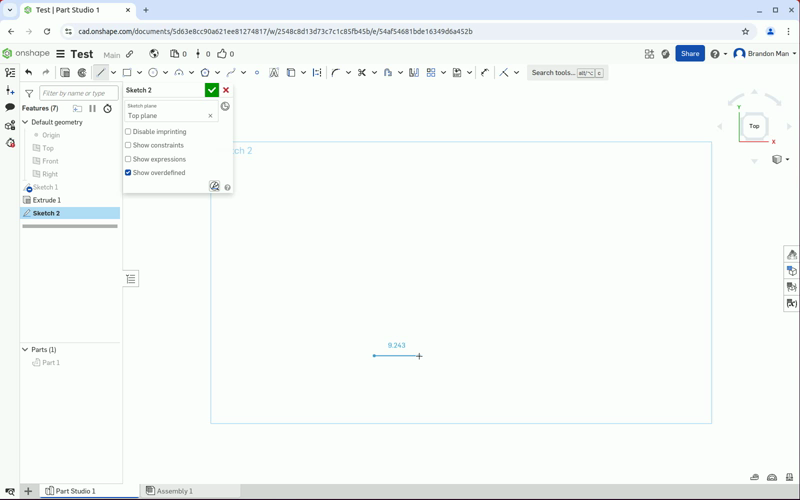
click(419, 355)
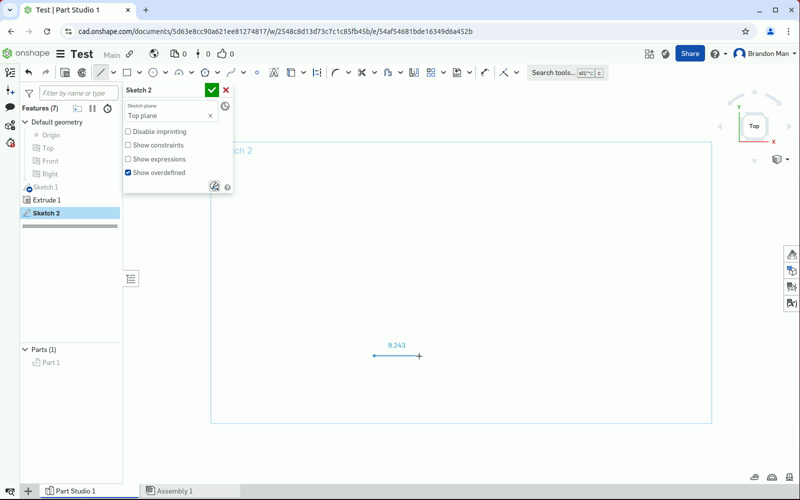
key_up(shift)
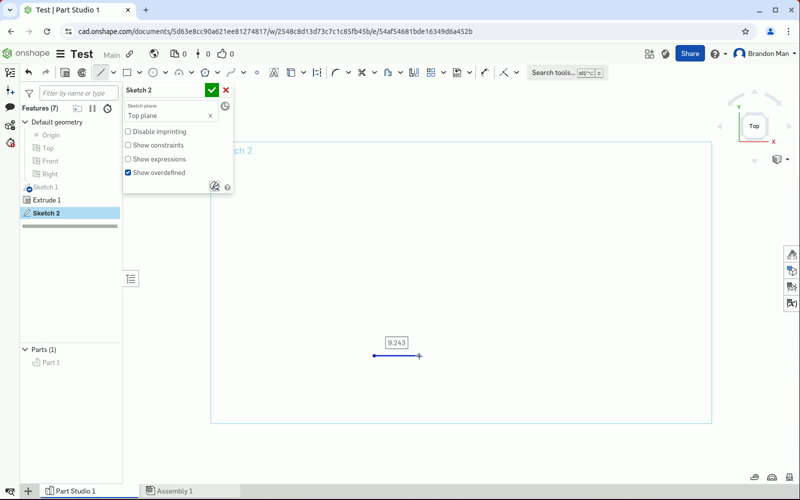
key(esc)
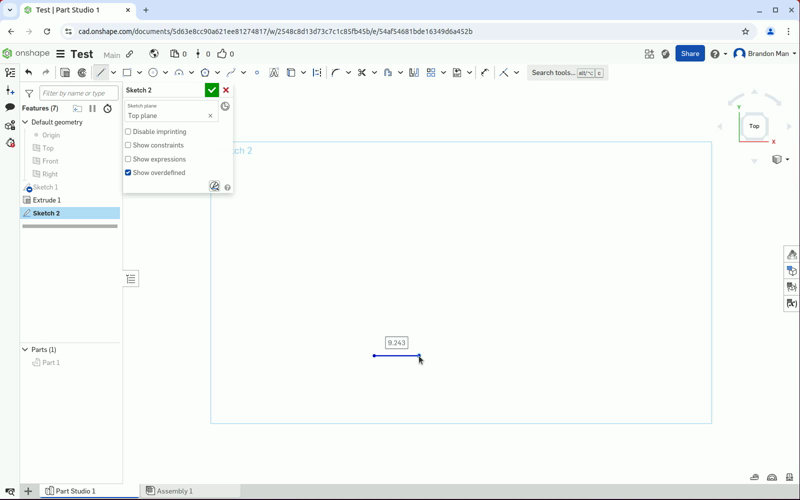
key(a)
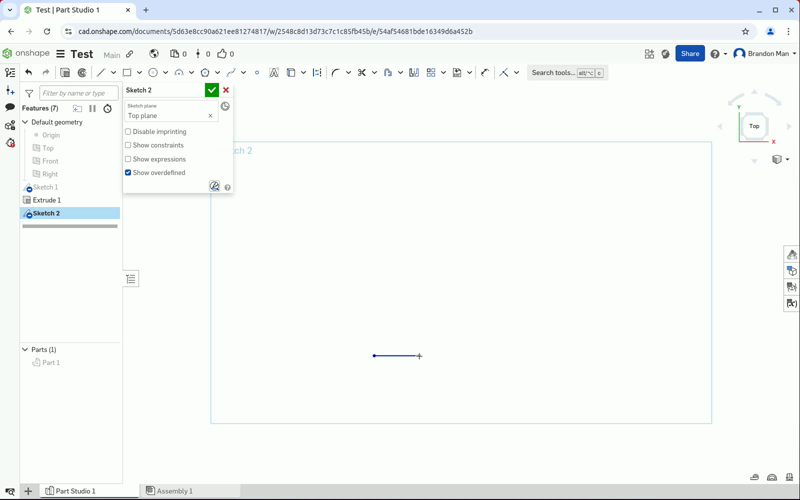
mouse_move(419, 355)
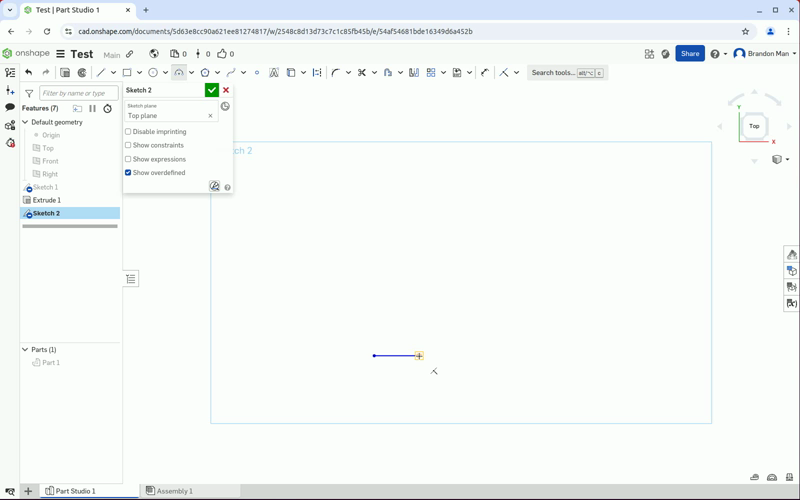
click(419, 355)
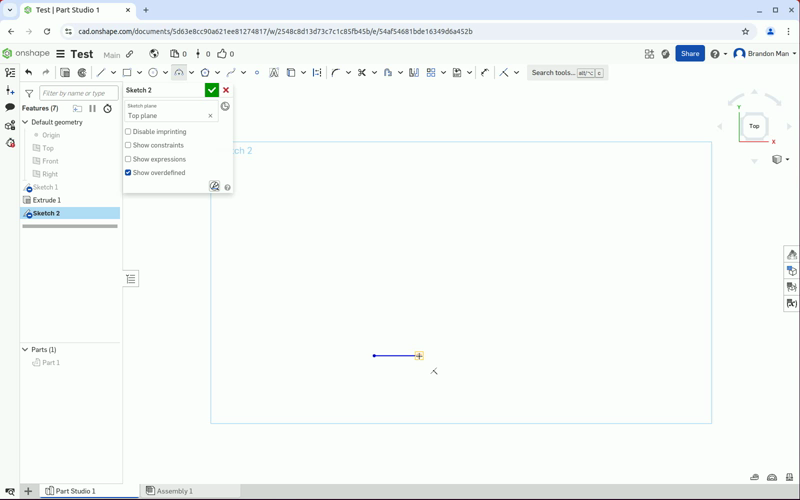
key_down(shift)
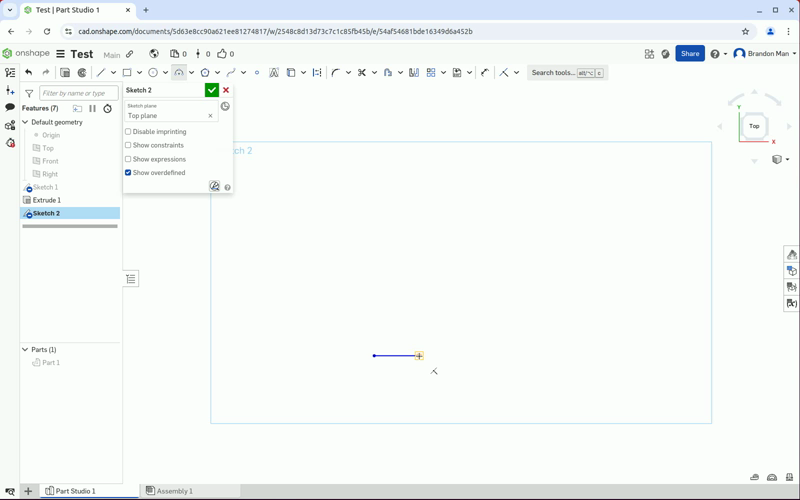
mouse_move(419, 266)
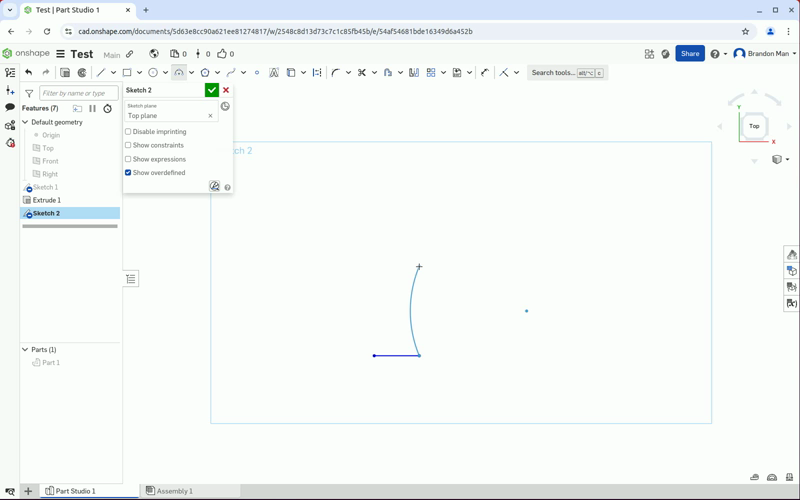
click(419, 266)
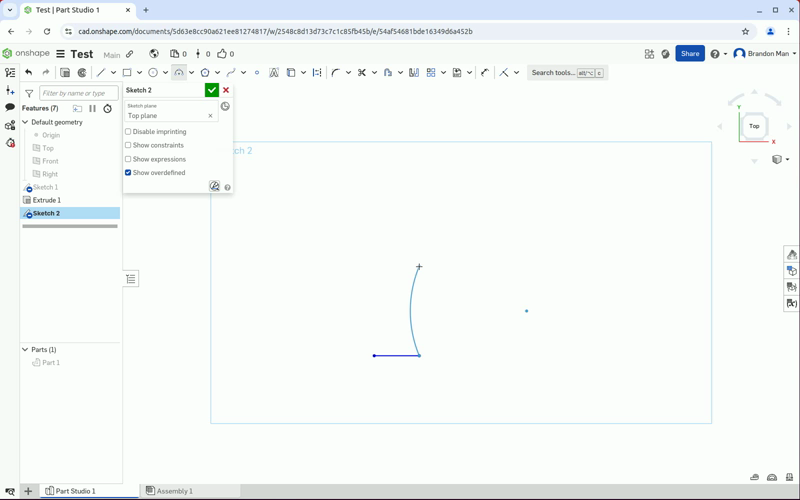
mouse_move(463, 310)
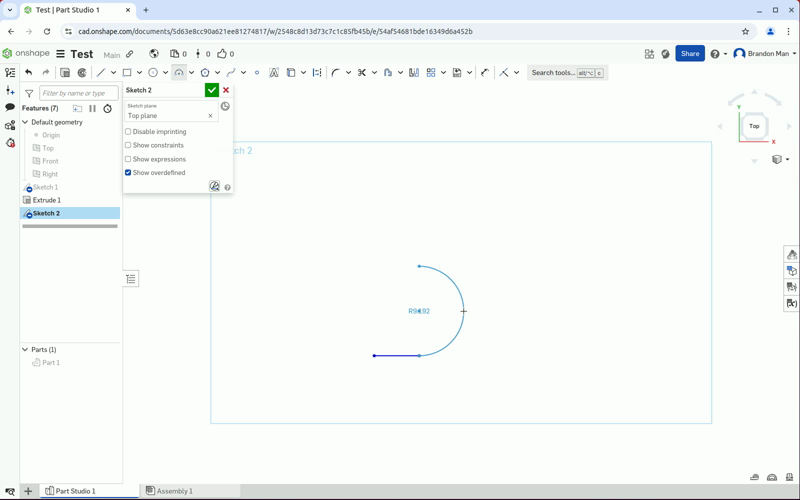
click(463, 310)
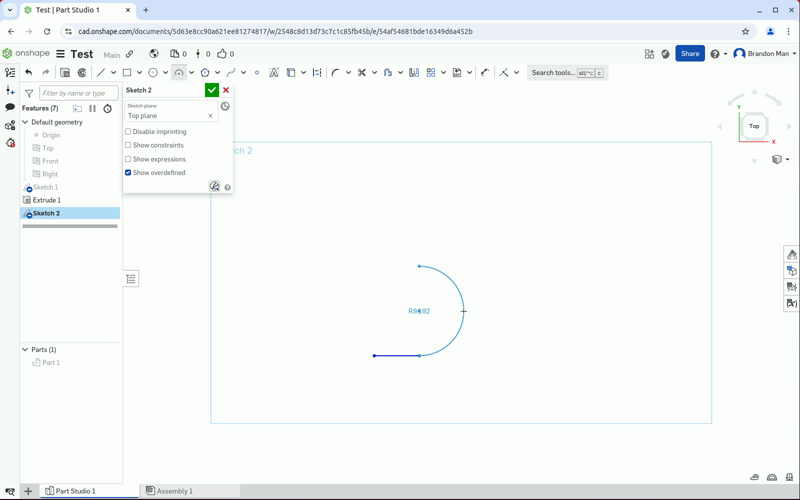
key_up(shift)
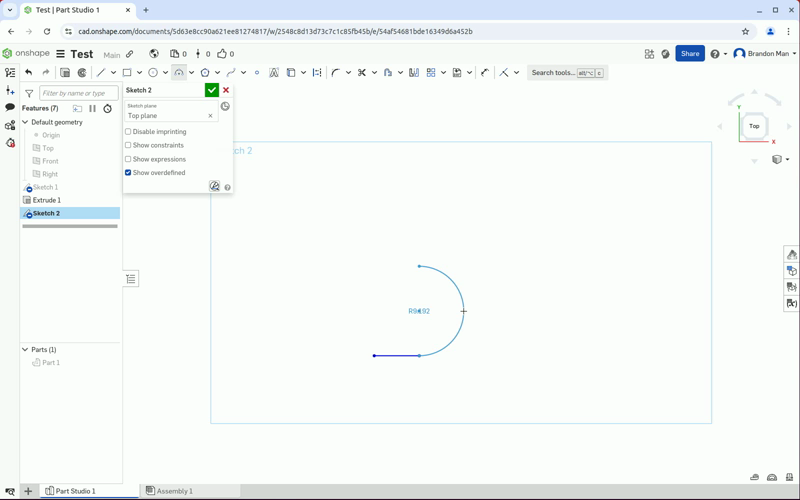
key(esc)
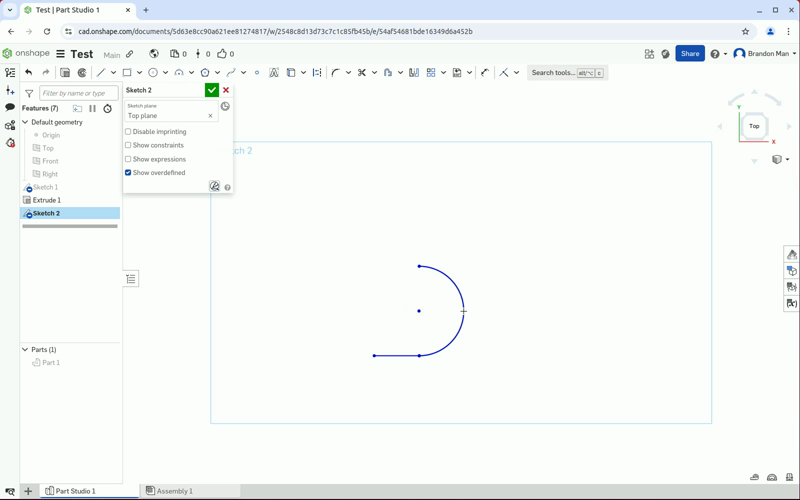
key(l)
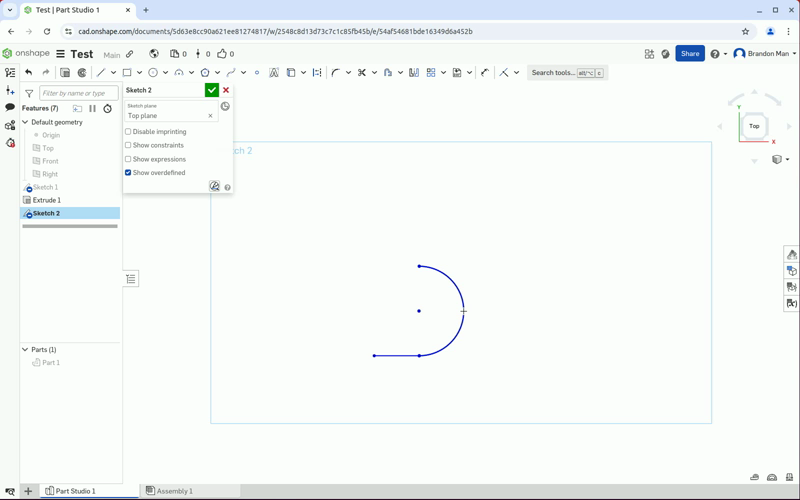
mouse_move(419, 266)
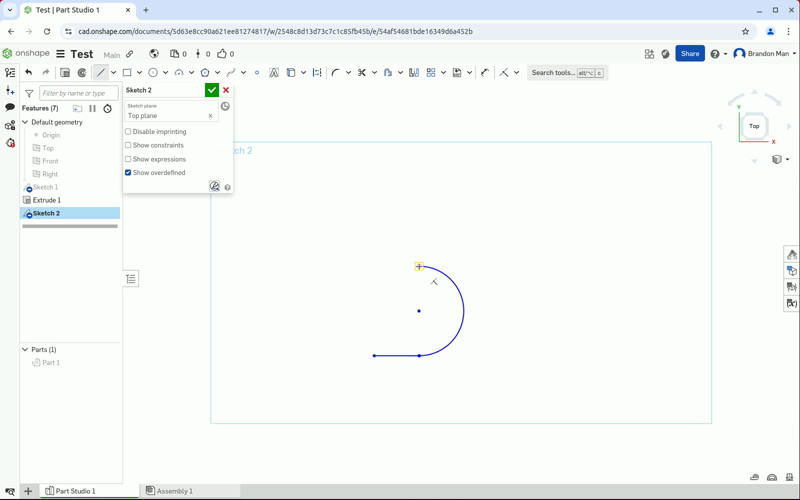
click(419, 266)
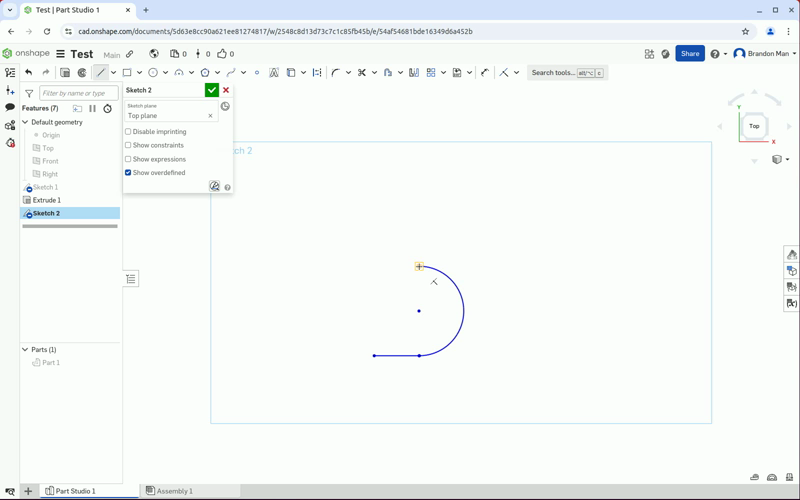
key_down(shift)
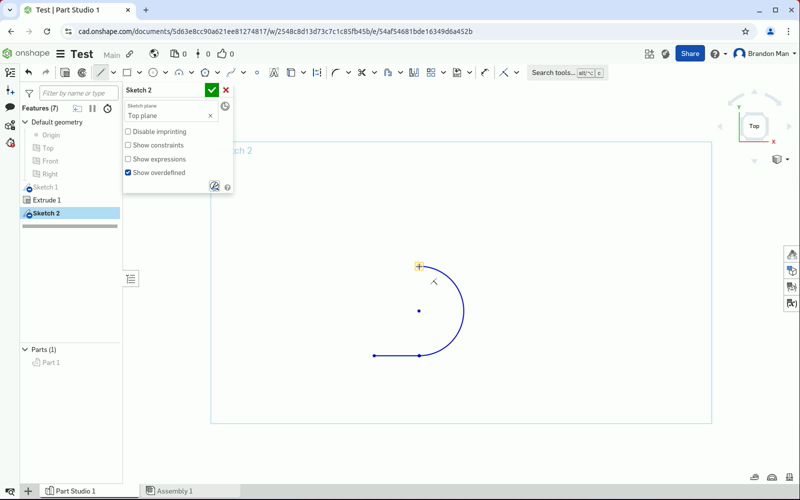
mouse_move(449, 266)
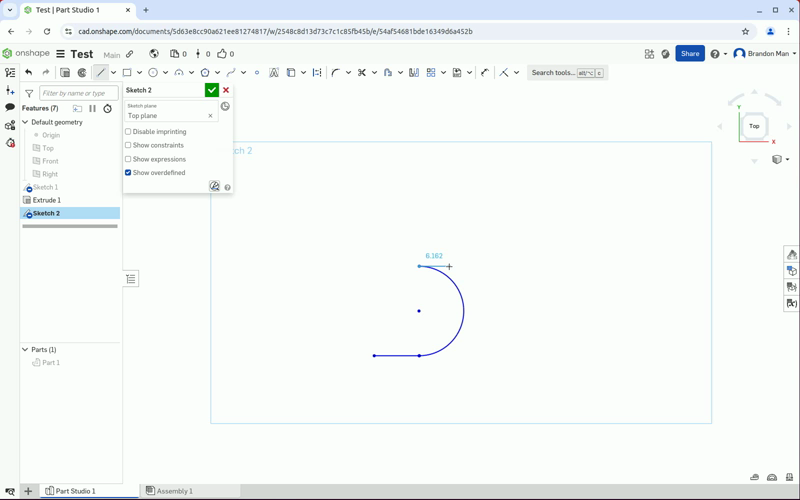
mouse_move(374, 266)
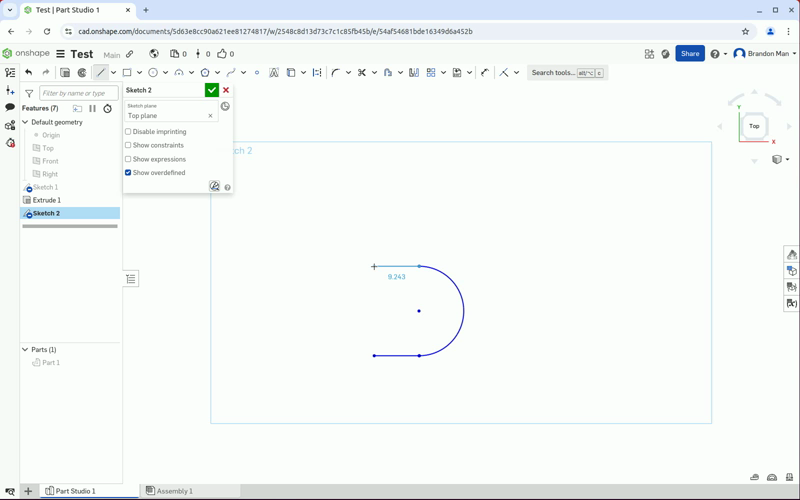
click(374, 266)
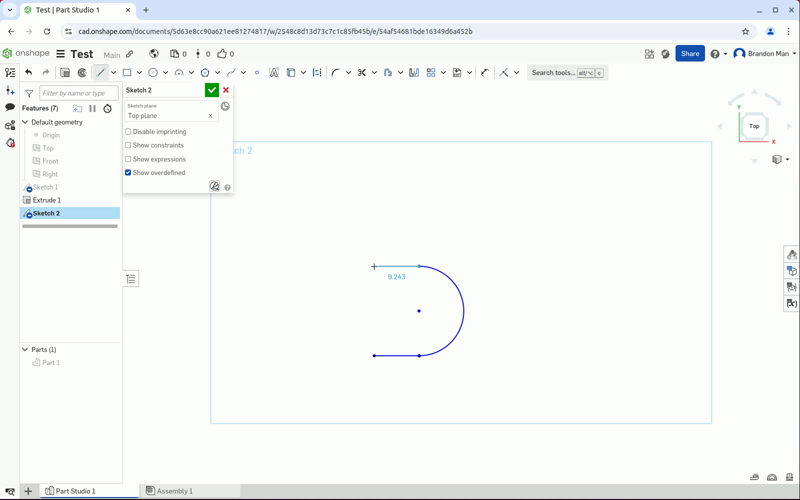
key_up(shift)
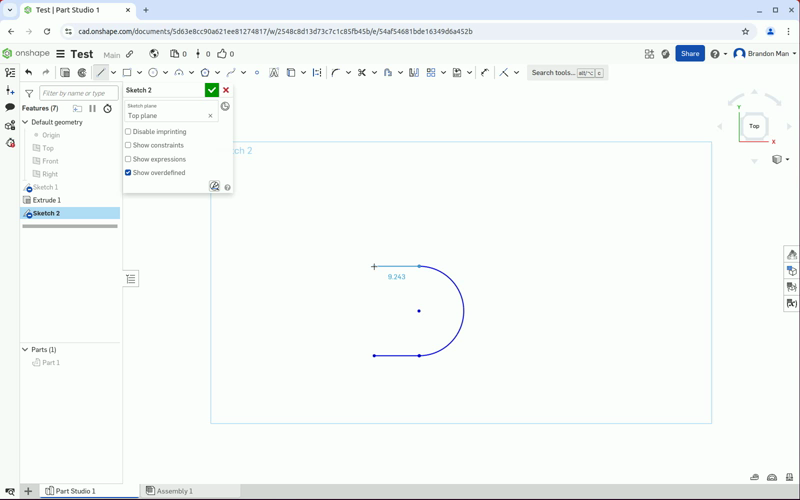
key_down(shift)
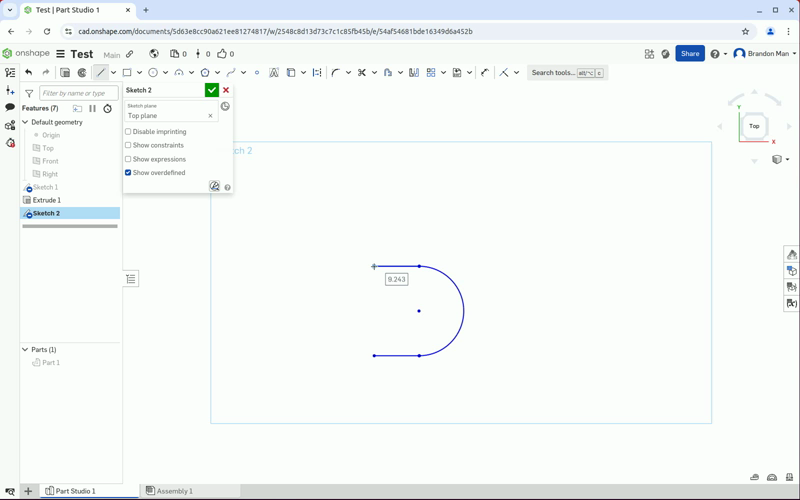
mouse_move(374, 355)
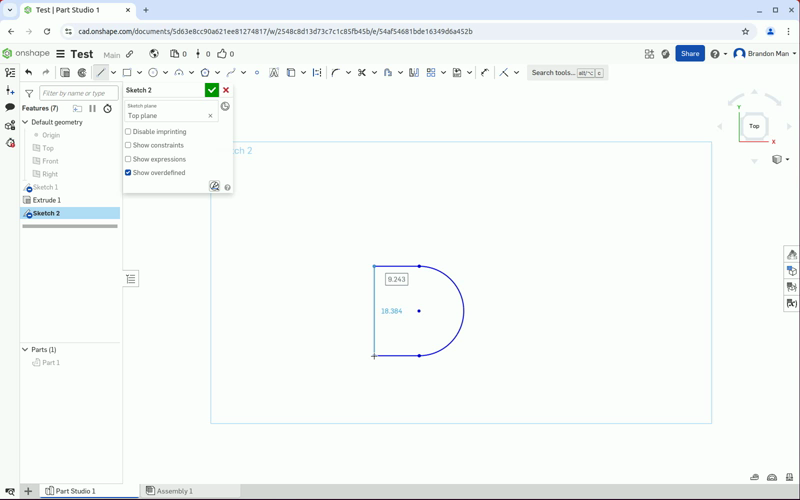
key_up(shift)
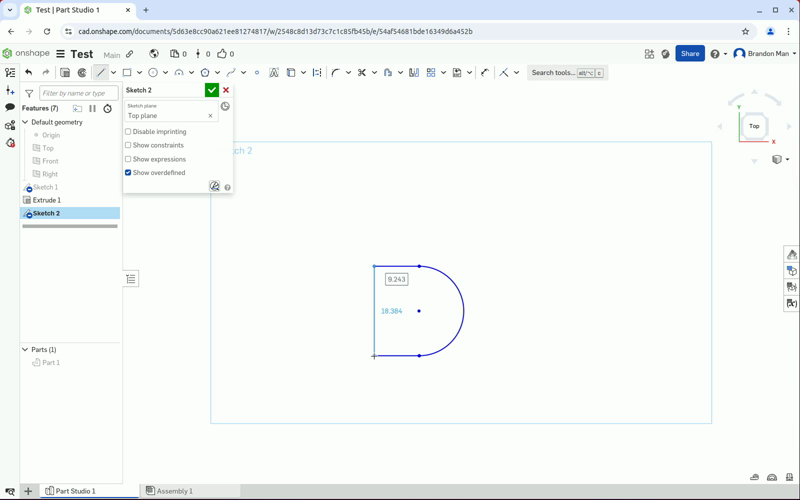
click(374, 355)
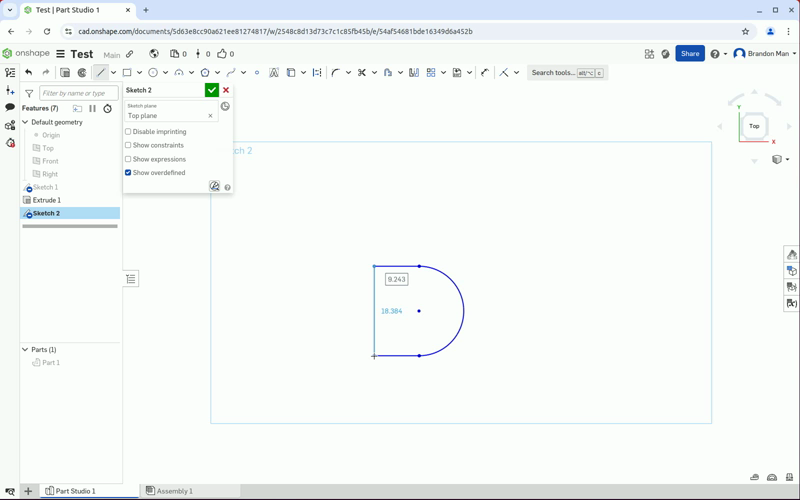
key(esc)
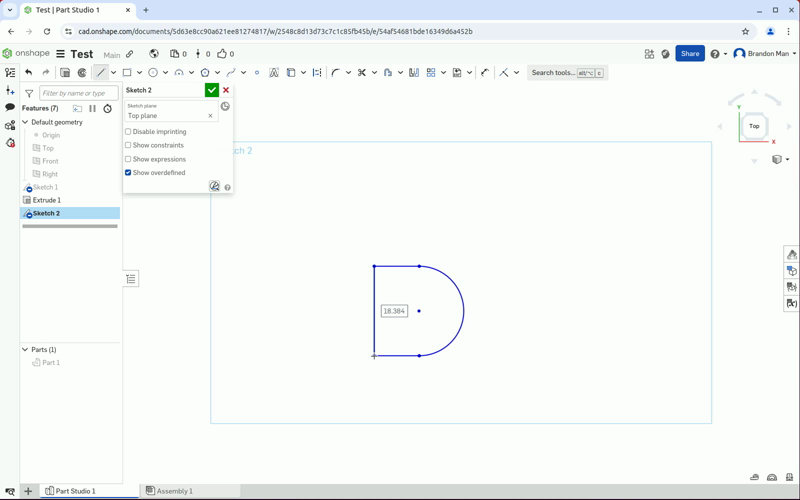
mouse_move(420, 339)
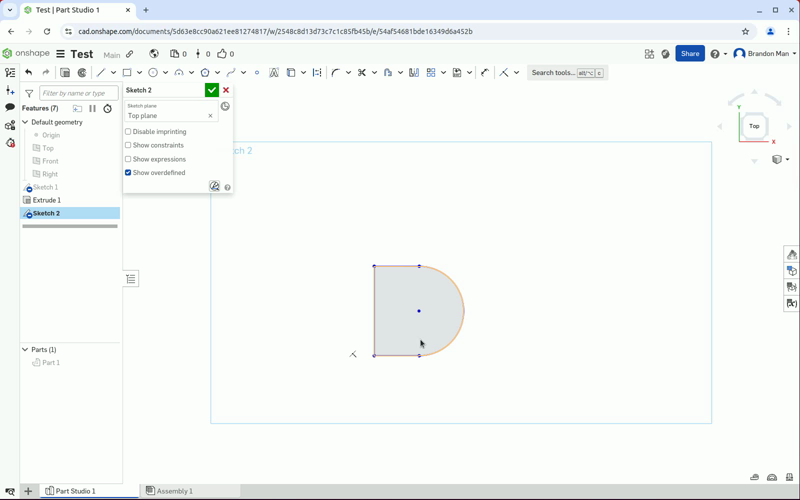
click(420, 339)
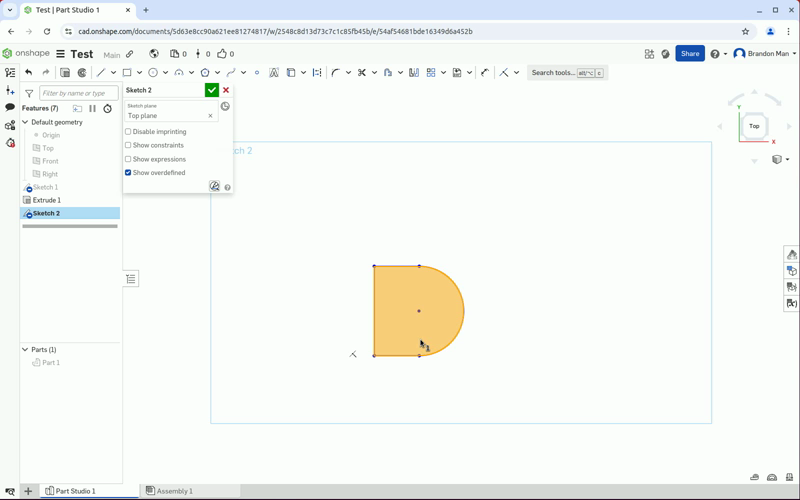
mouse_move(73, 352)
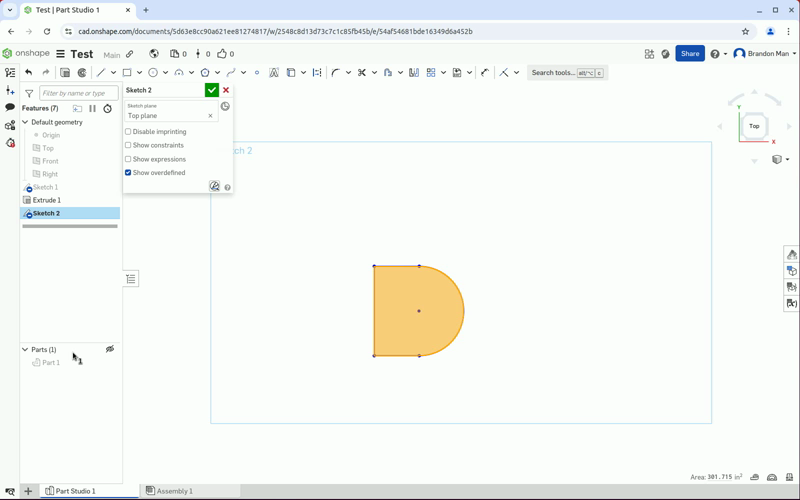
key(shift+y)
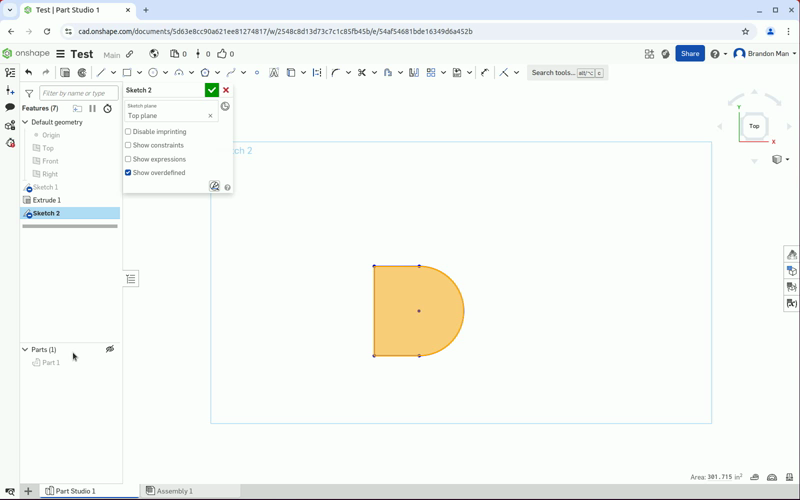
key(shift+e)
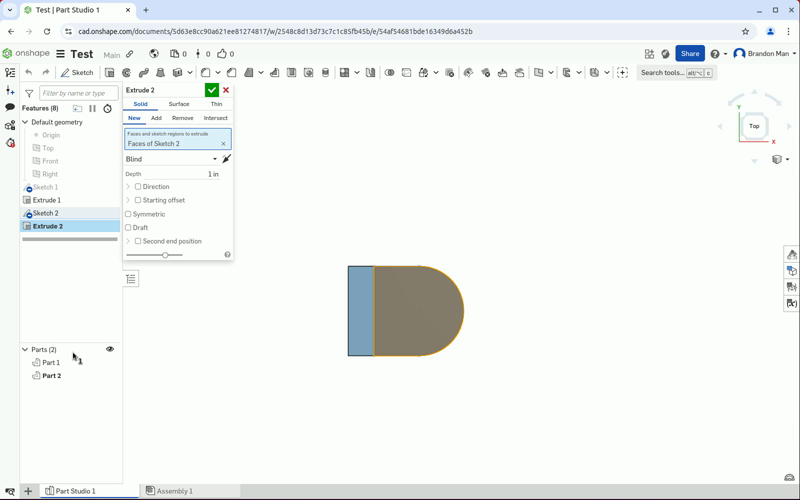
mouse_move(143, 106)
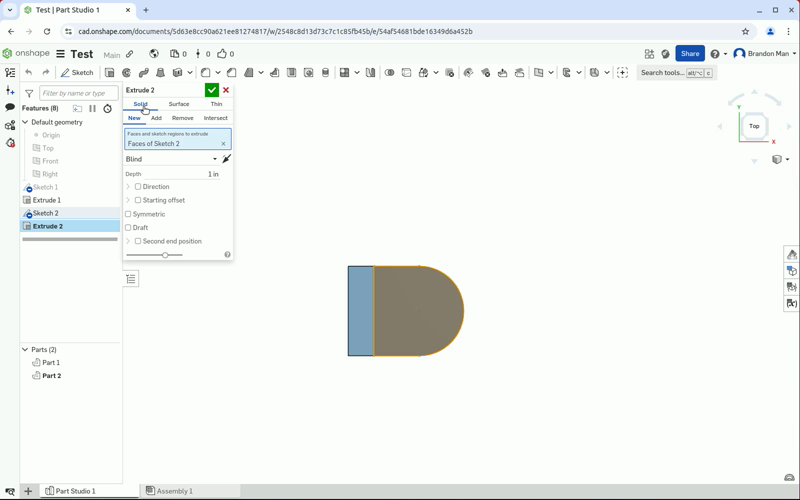
click(143, 106)
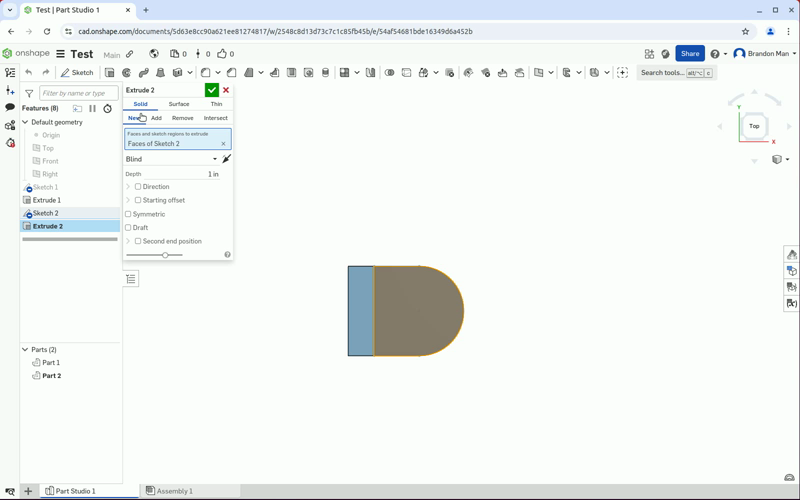
mouse_move(137, 120)
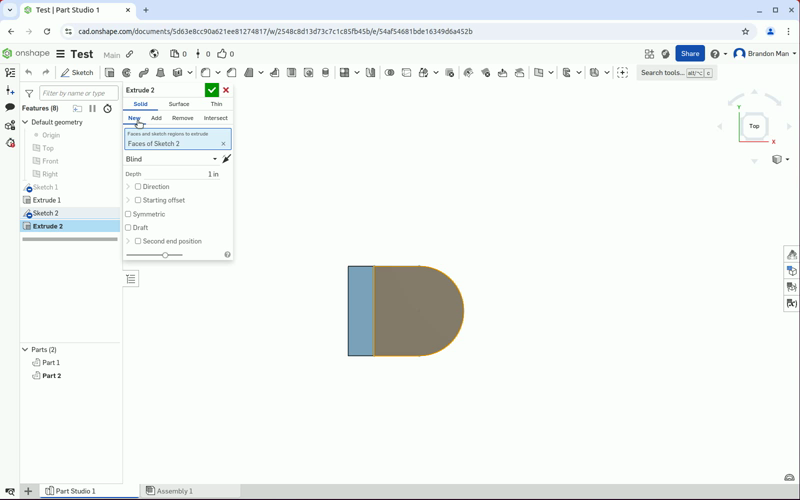
click(137, 120)
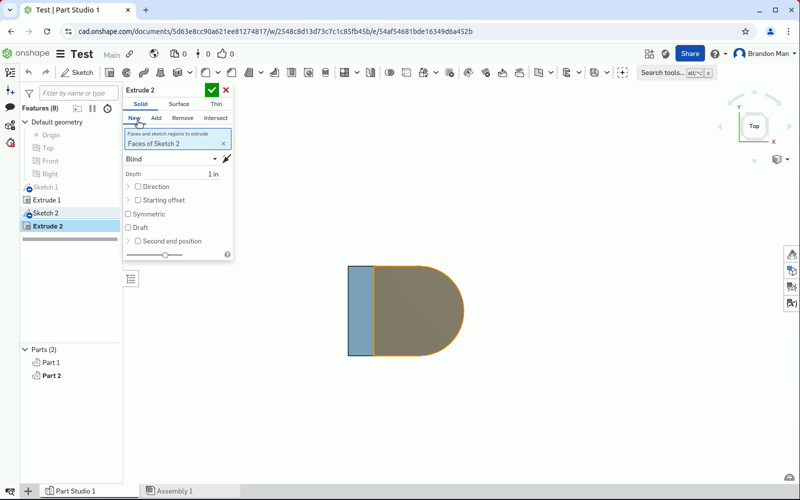
key(tab, 4)
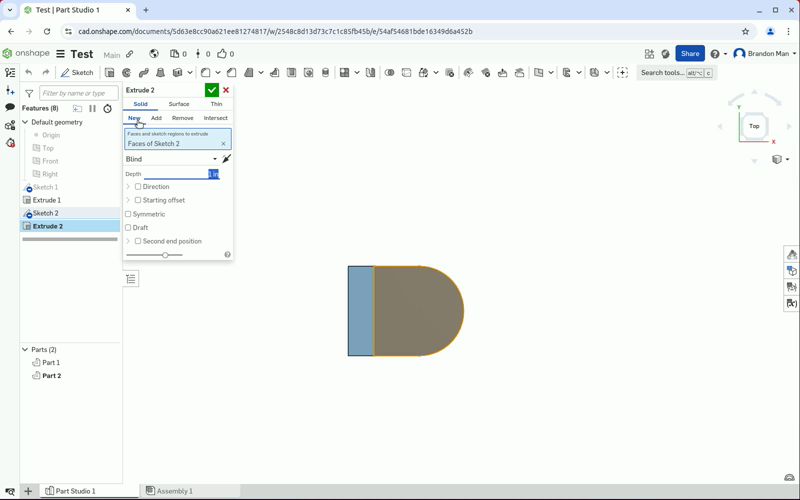
text(5.296)
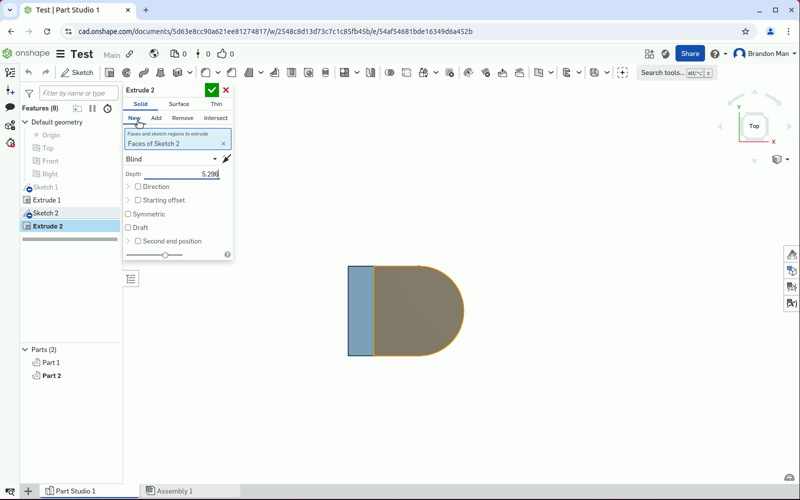
key(enter)
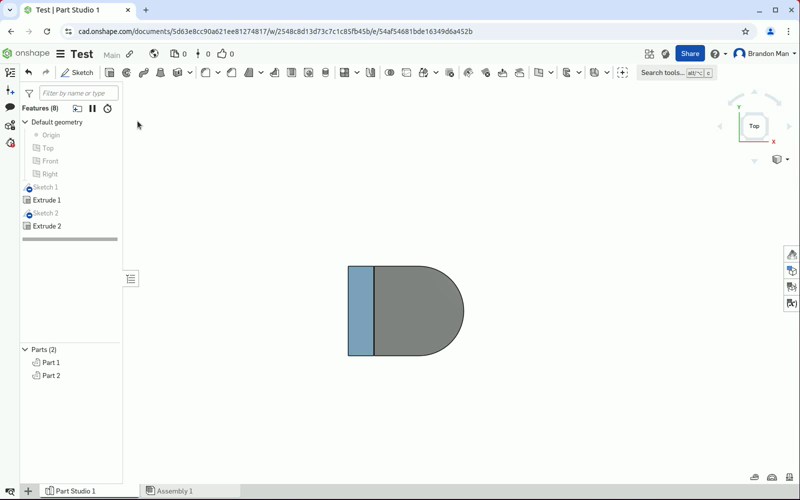
key(shift+h)
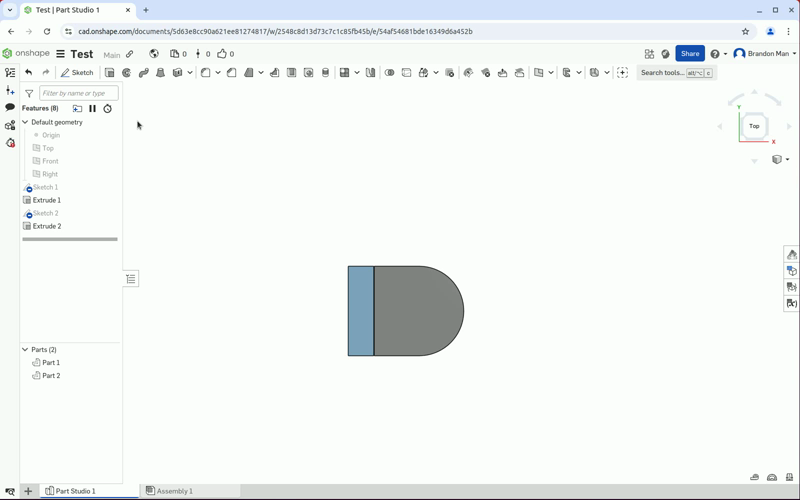
key(shift+h)
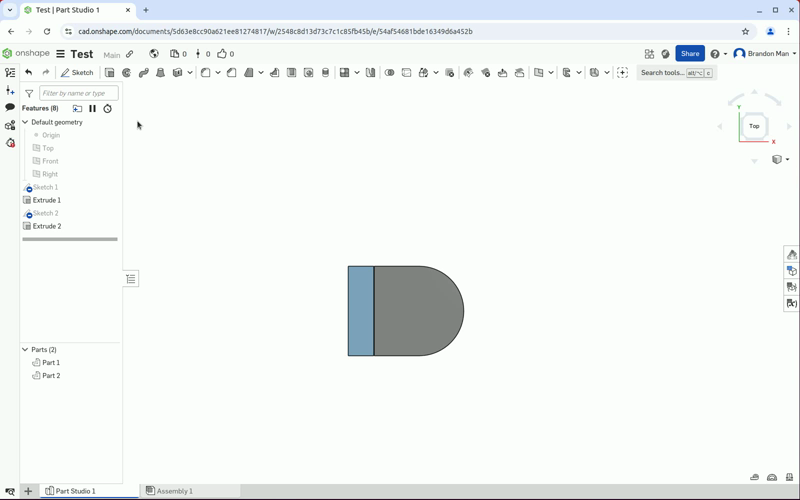
mouse_move(73, 189)
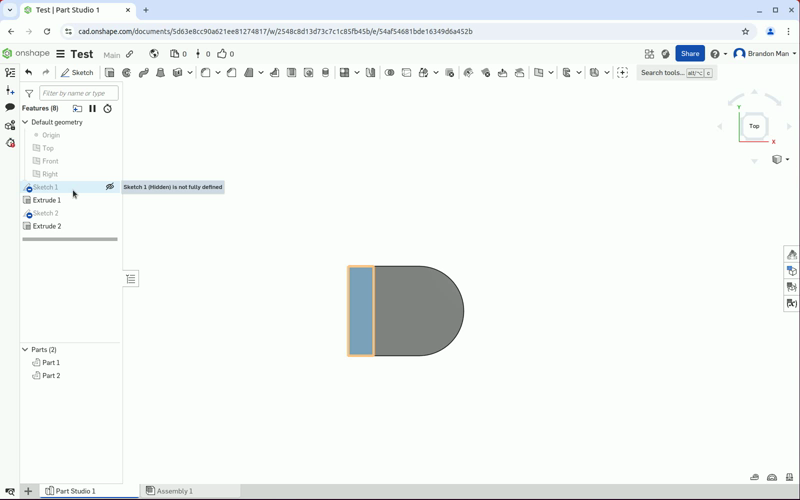
click(73, 189)
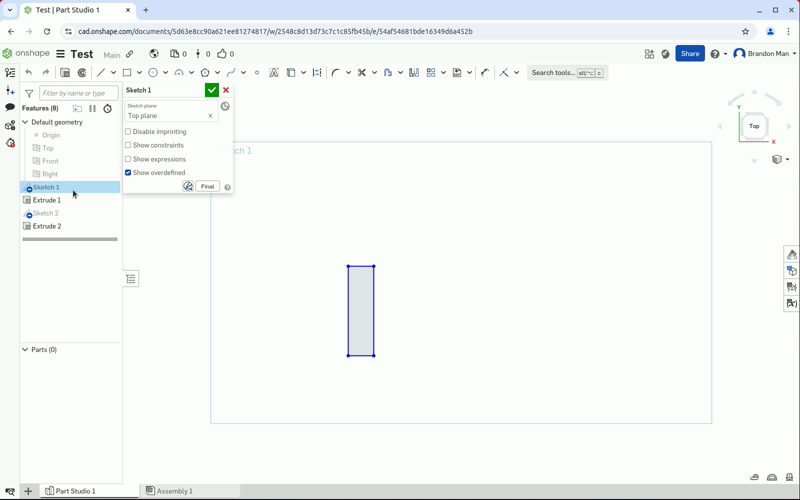
mouse_move(229, 92)
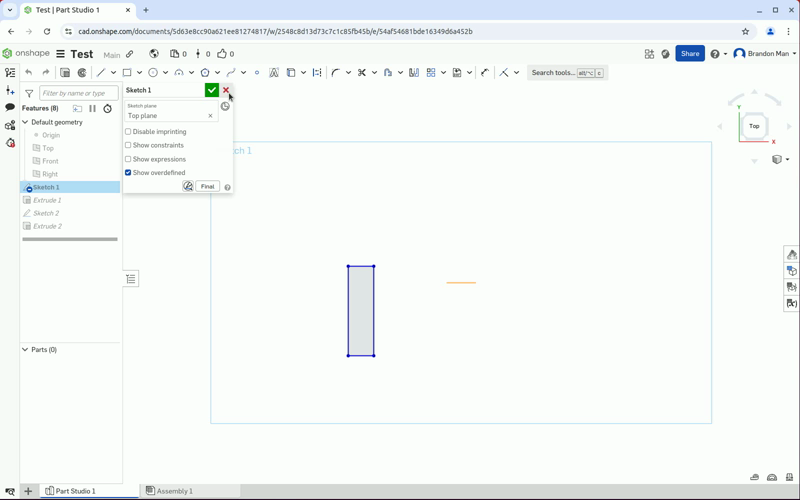
click(229, 92)
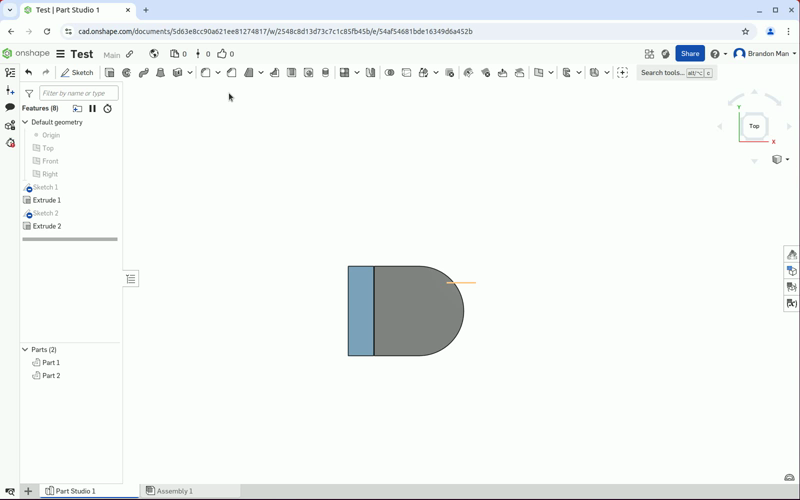
mouse_move(541, 75)
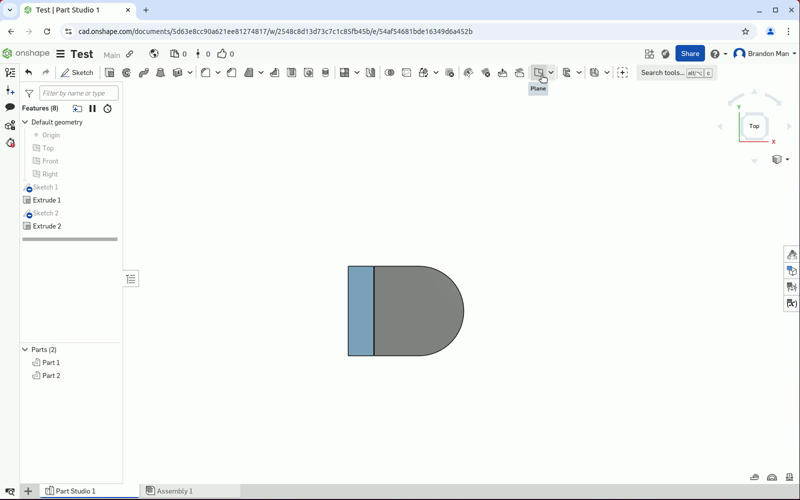
click(541, 75)
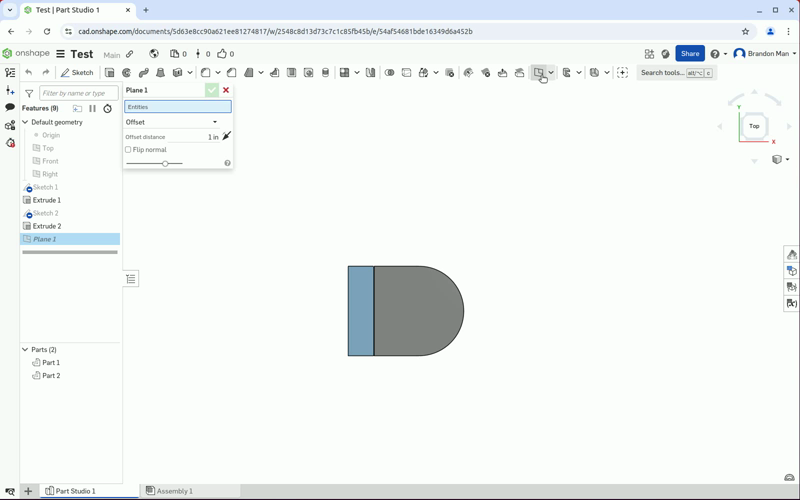
mouse_move(73, 150)
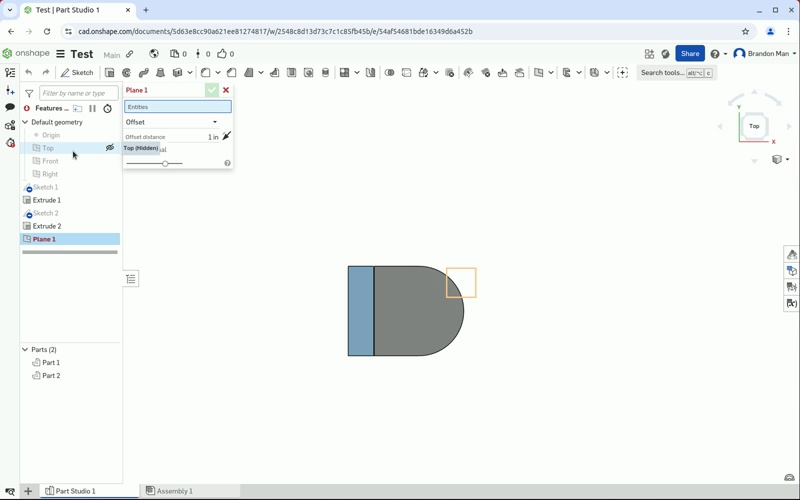
click(73, 150)
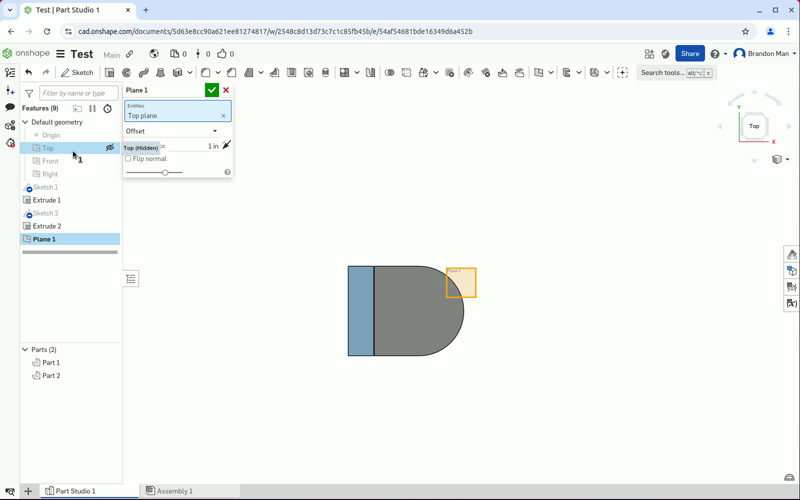
key(tab, 2)
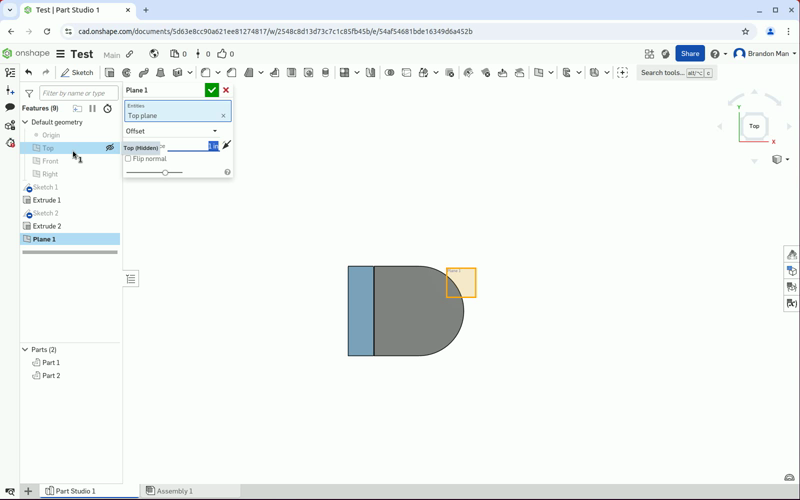
text(5.299)
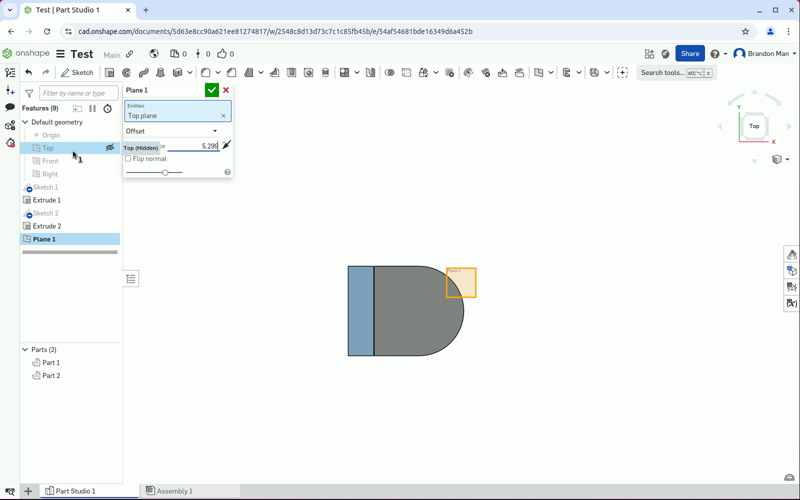
key(enter, 2)
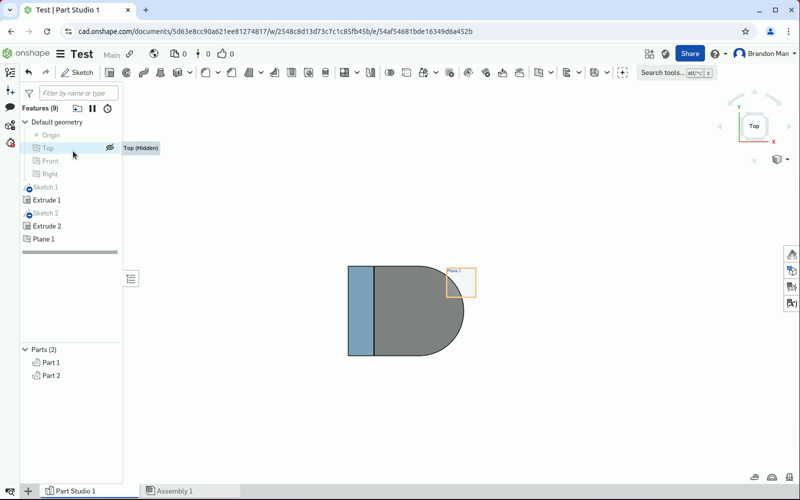
key(shift+s)
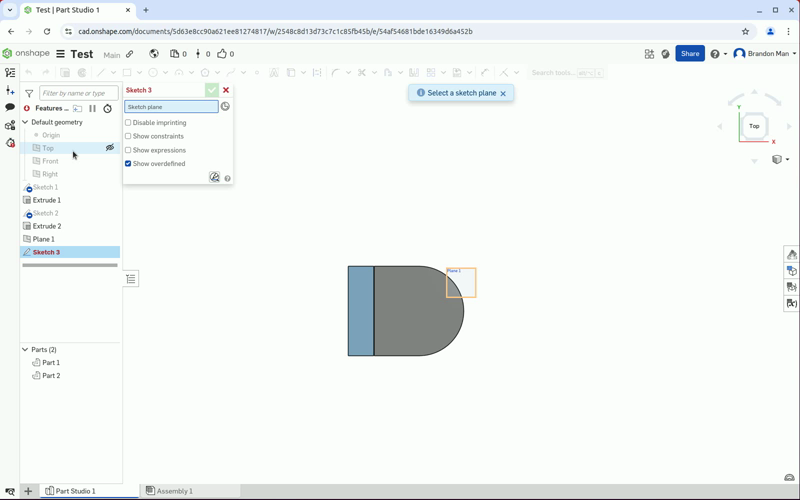
mouse_move(73, 241)
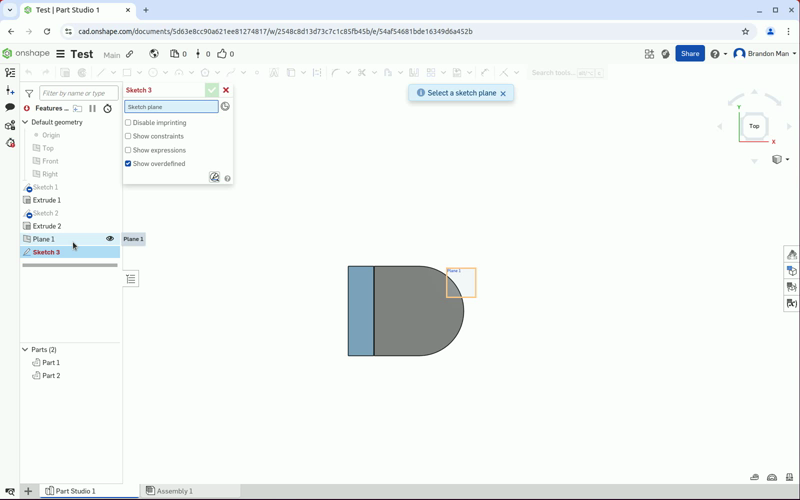
click(73, 241)
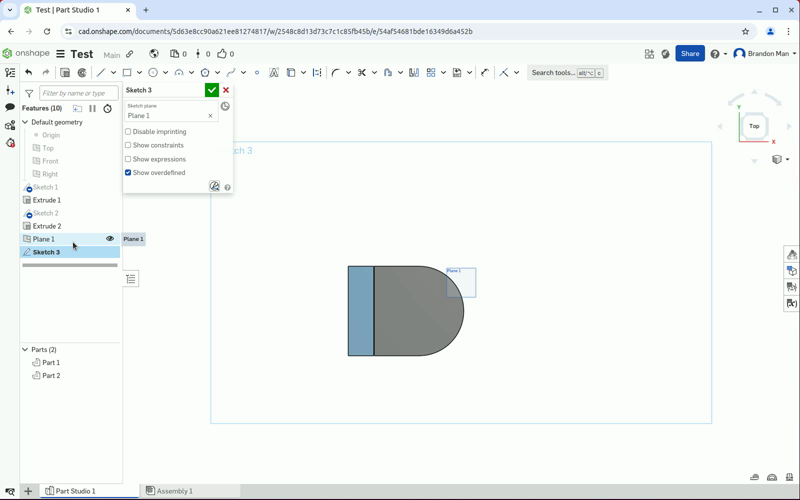
mouse_move(73, 352)
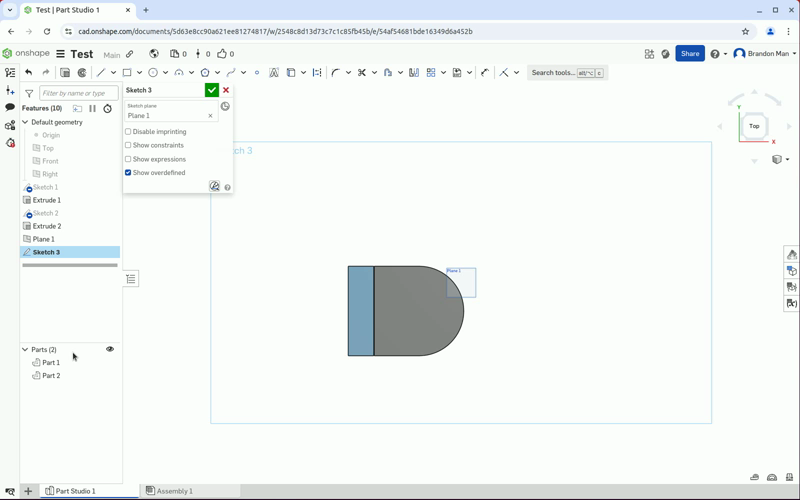
key(y)
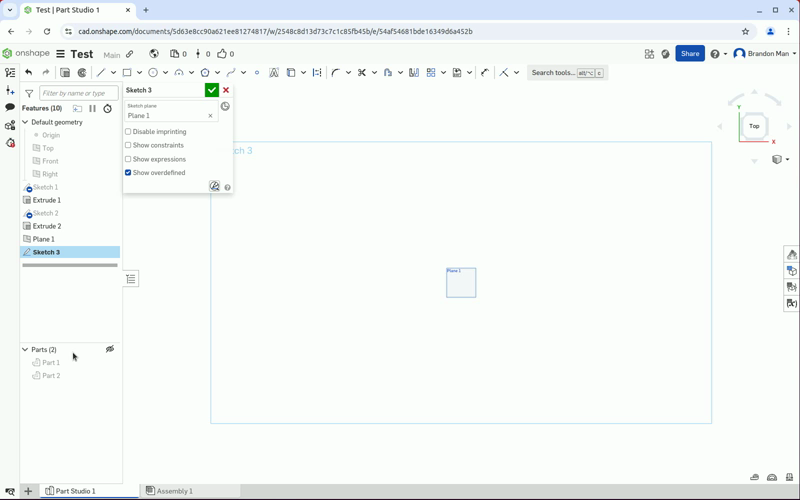
key(l)
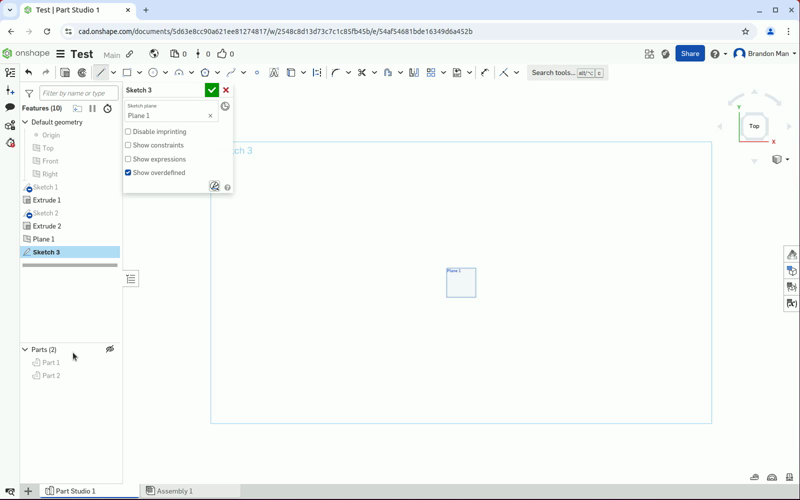
key_down(shift)
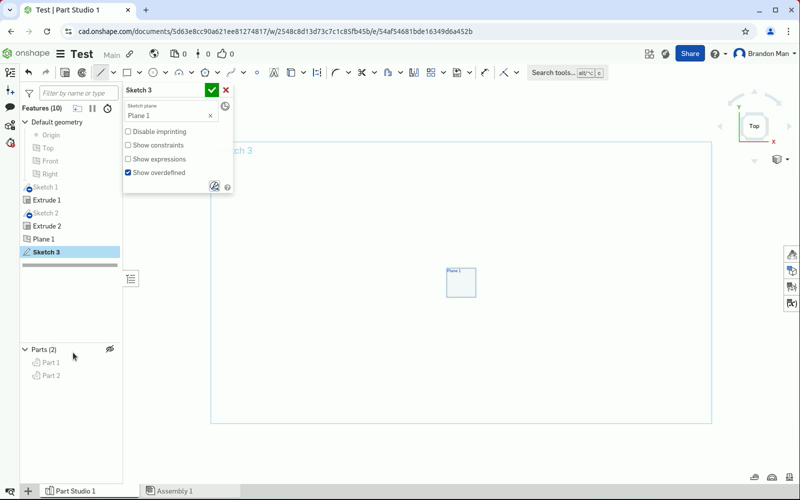
mouse_move(348, 292)
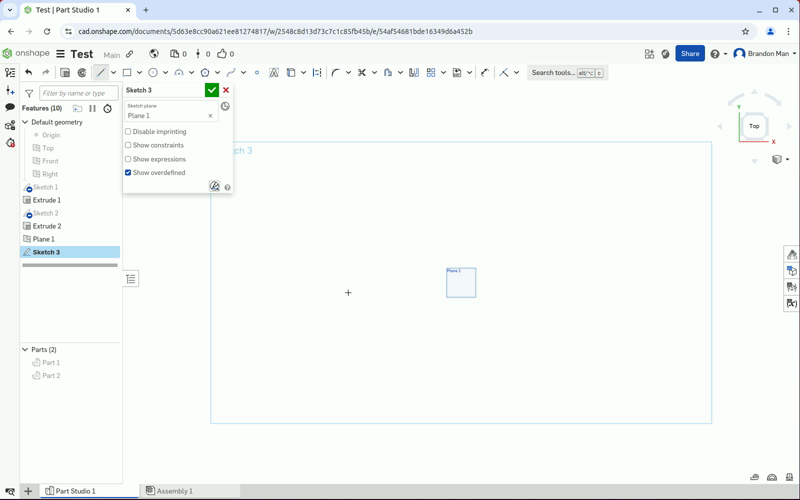
click(348, 292)
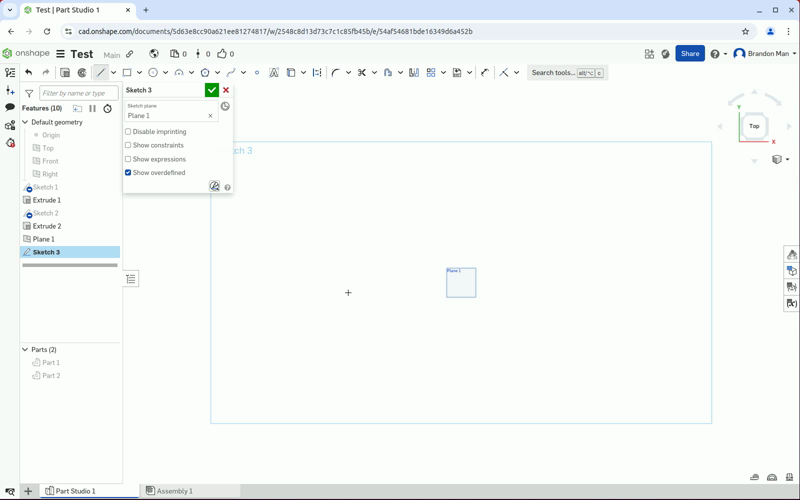
key_up(shift)
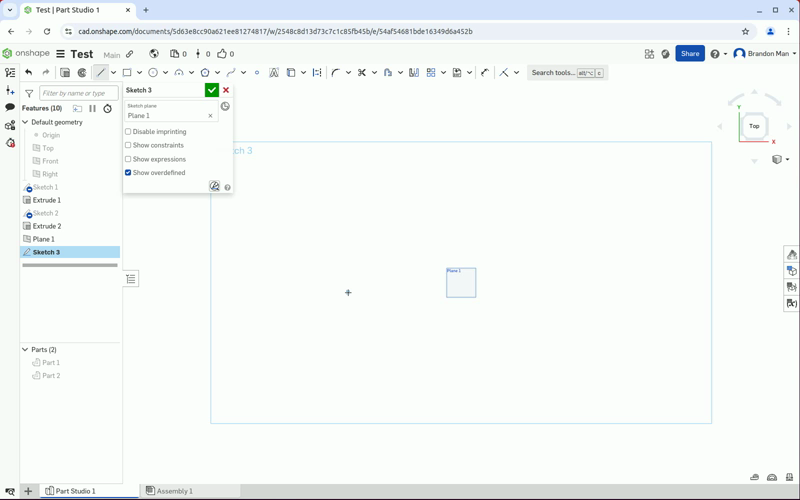
key_down(shift)
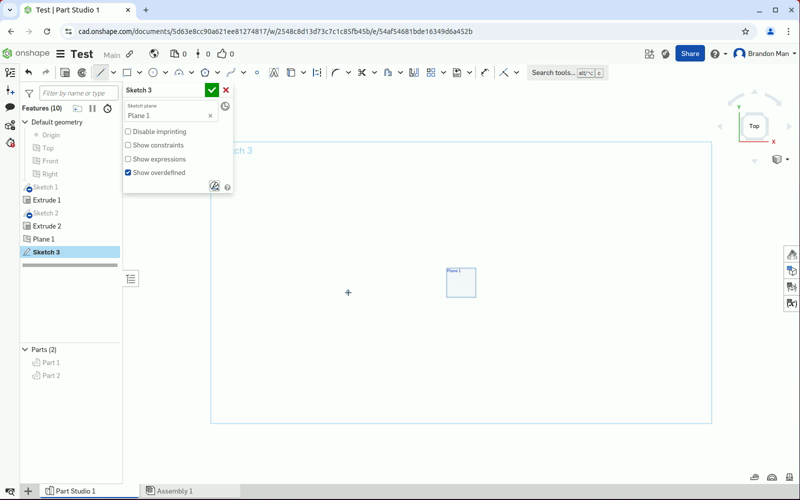
mouse_move(378, 292)
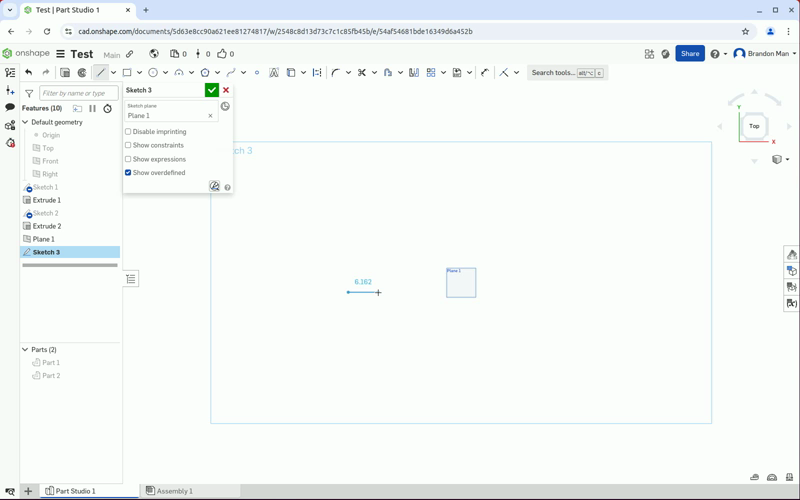
mouse_move(374, 292)
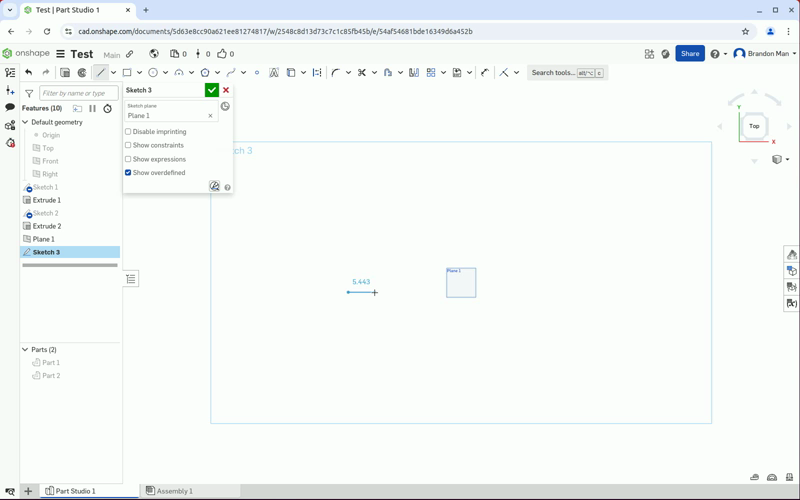
click(374, 292)
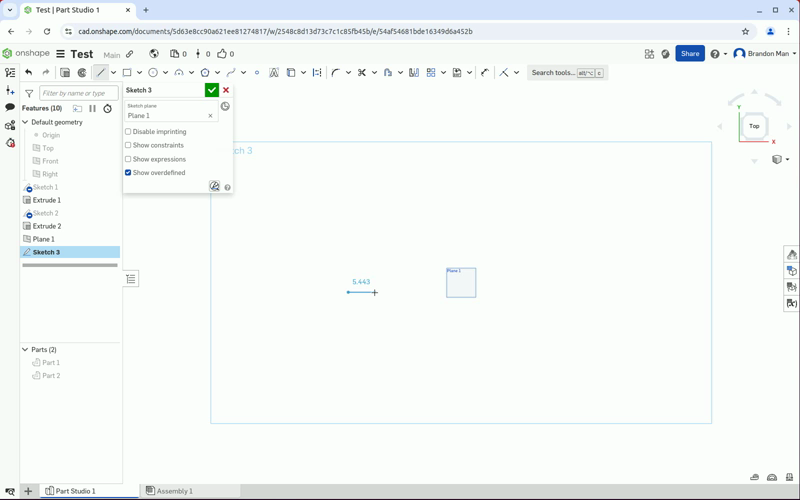
key_up(shift)
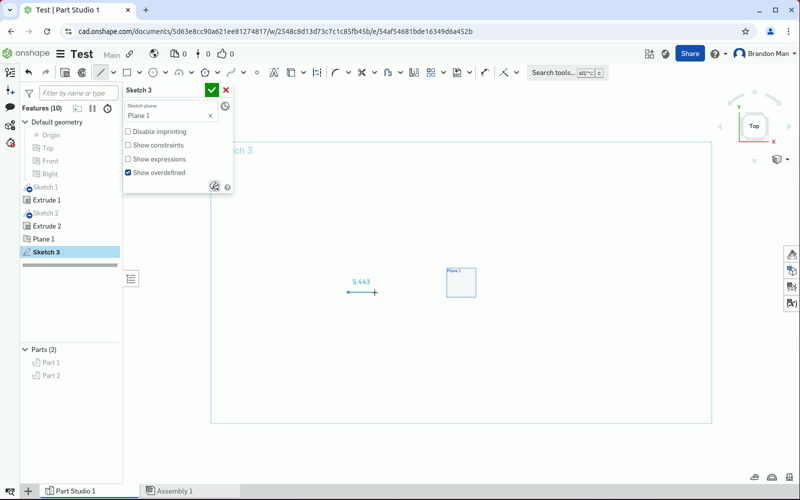
key_down(shift)
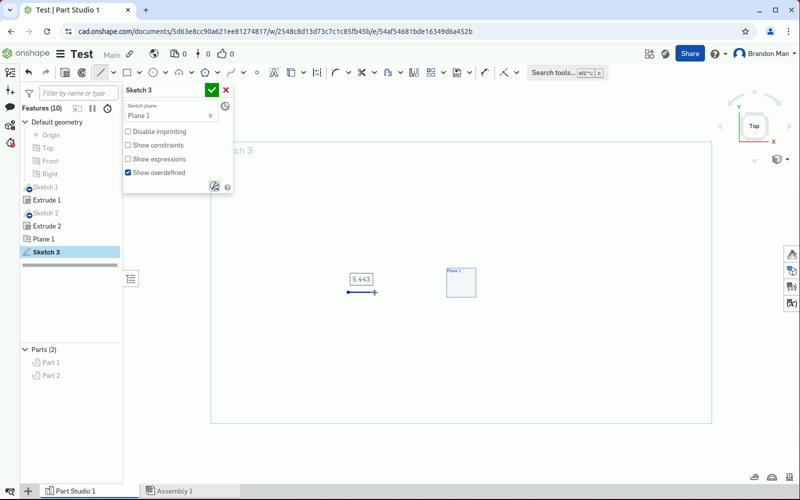
mouse_move(404, 292)
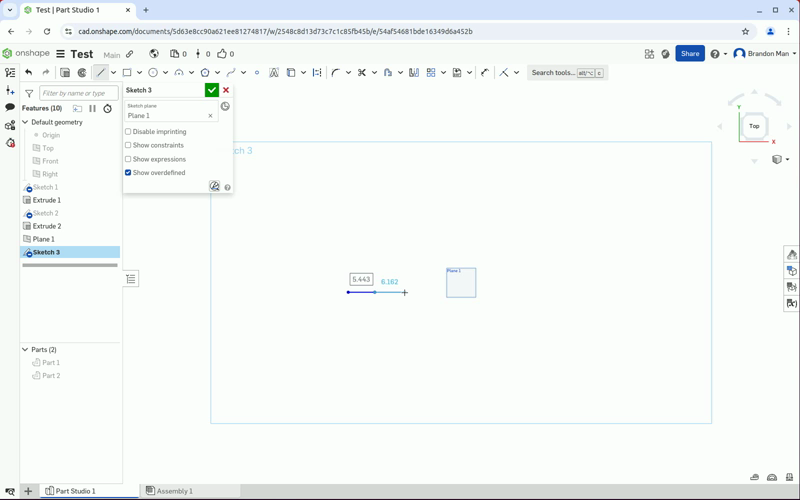
mouse_move(374, 265)
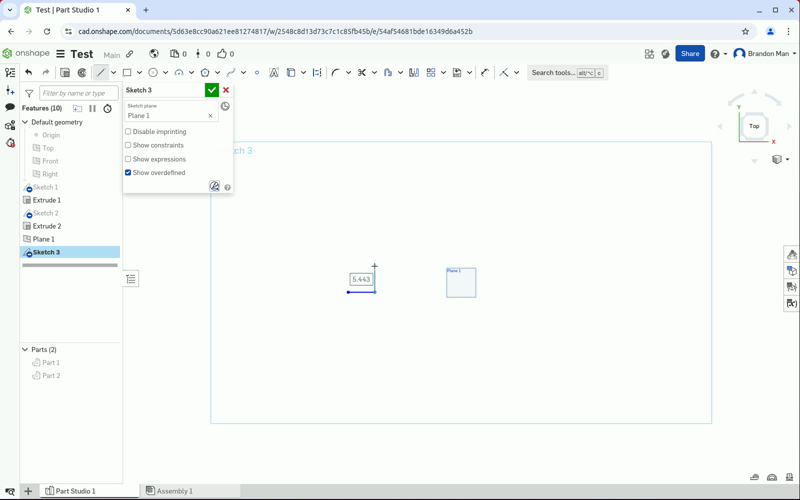
click(374, 265)
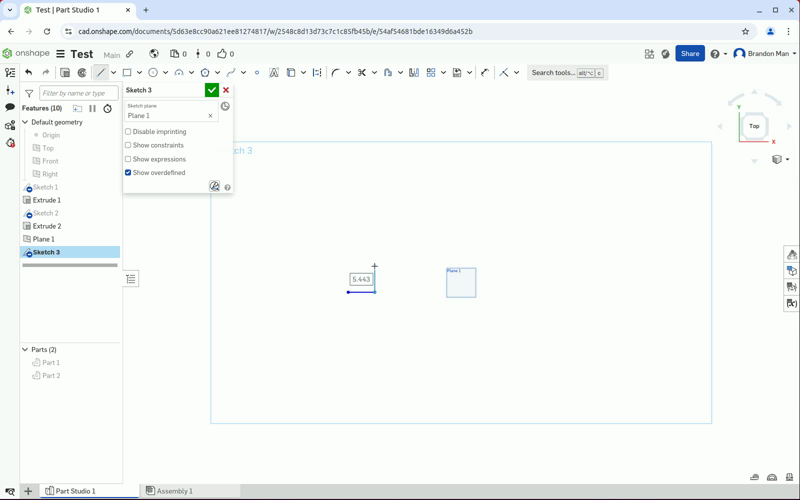
key_up(shift)
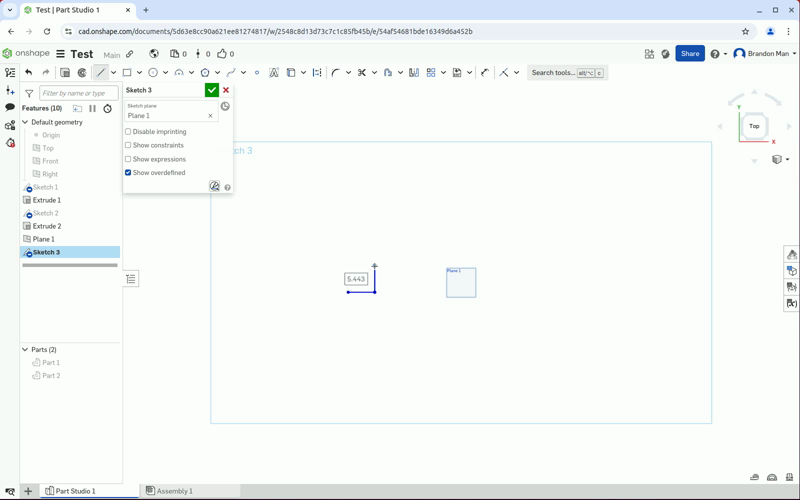
key_down(shift)
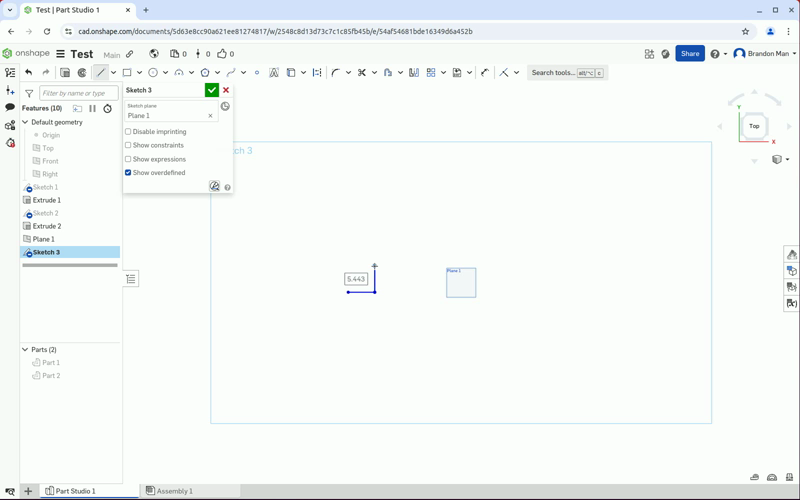
mouse_move(404, 265)
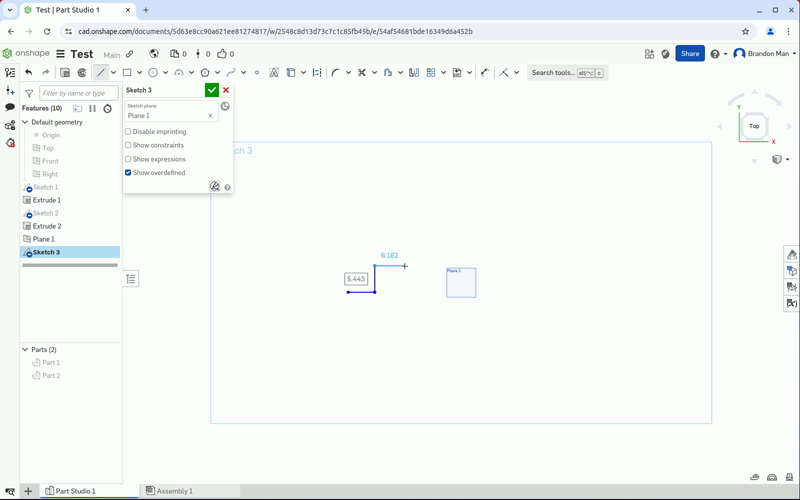
mouse_move(348, 265)
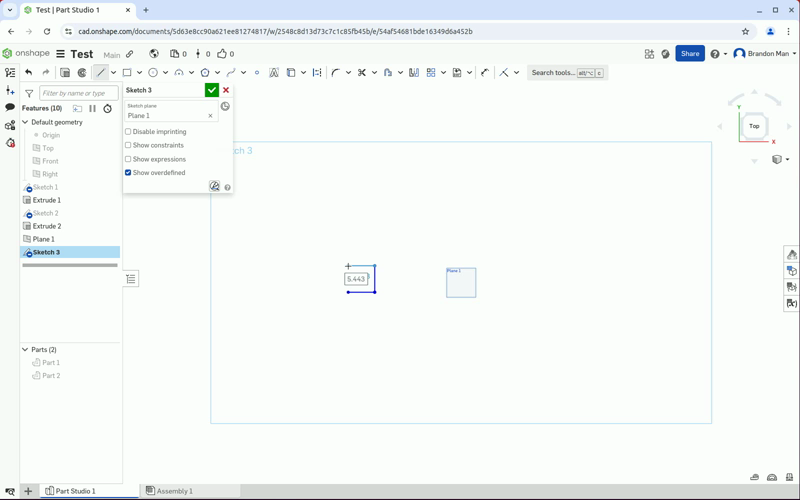
click(348, 265)
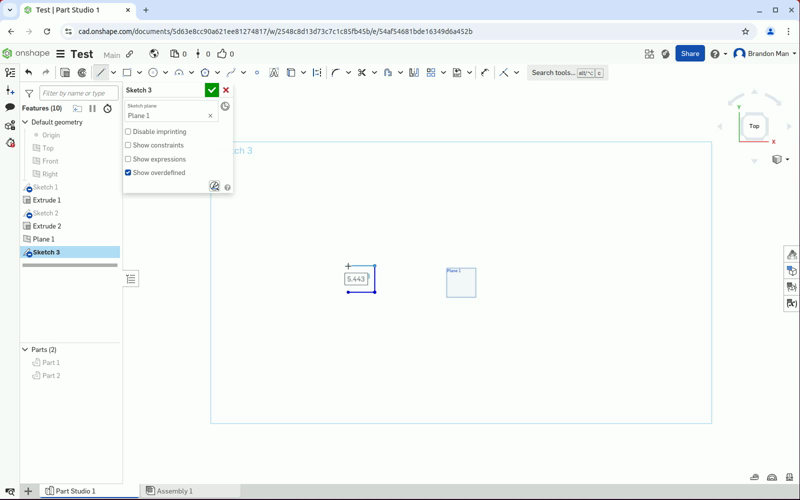
key_up(shift)
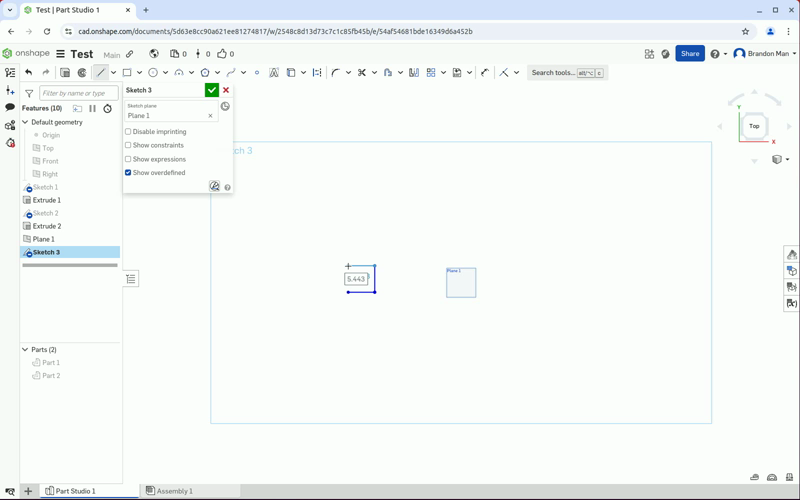
mouse_move(378, 265)
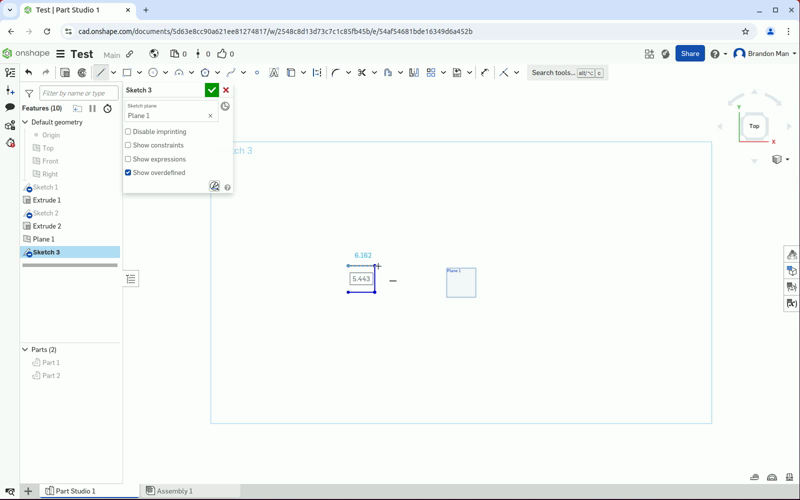
key_down(shift)
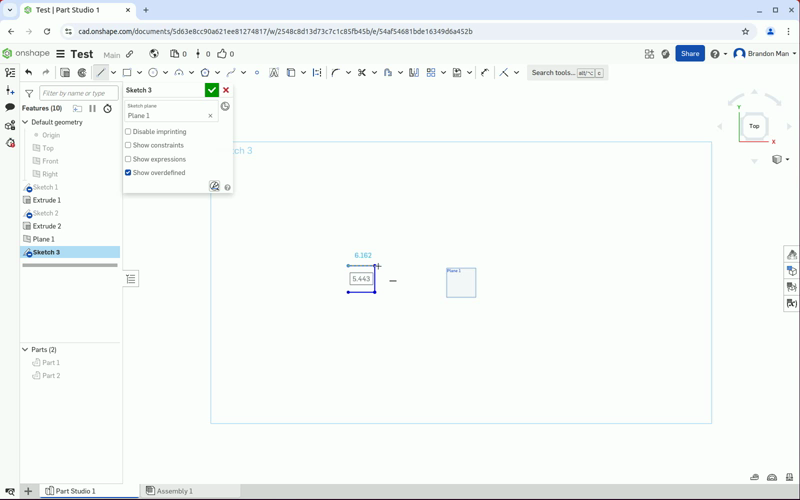
mouse_move(348, 292)
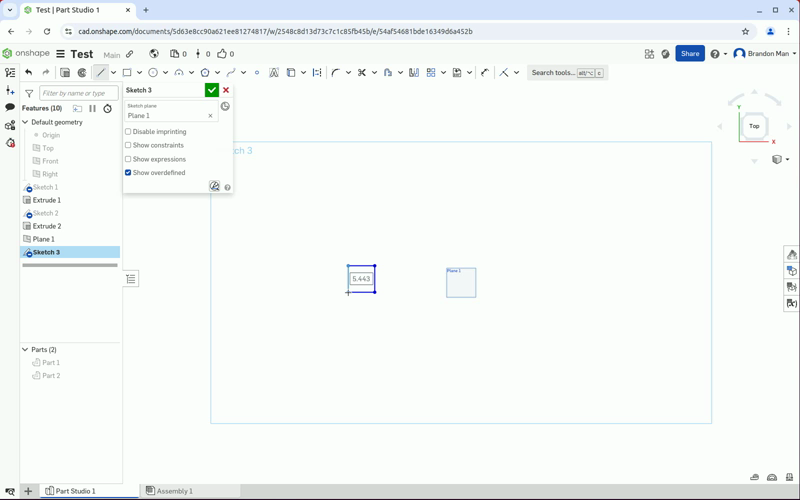
key_up(shift)
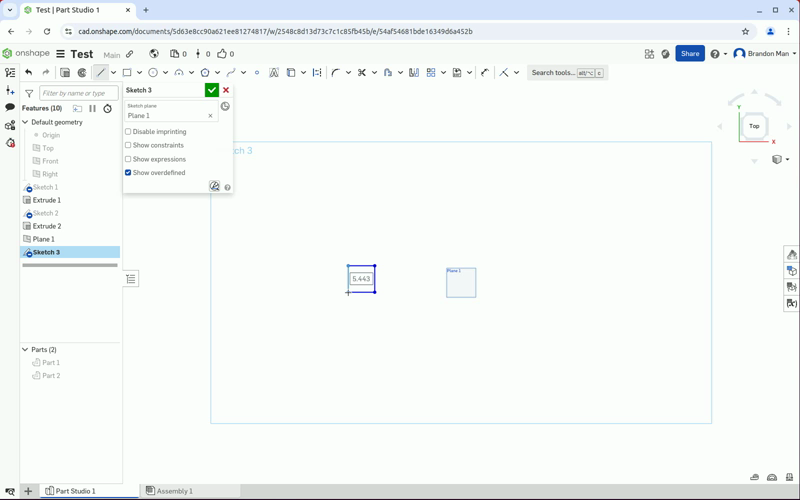
click(348, 292)
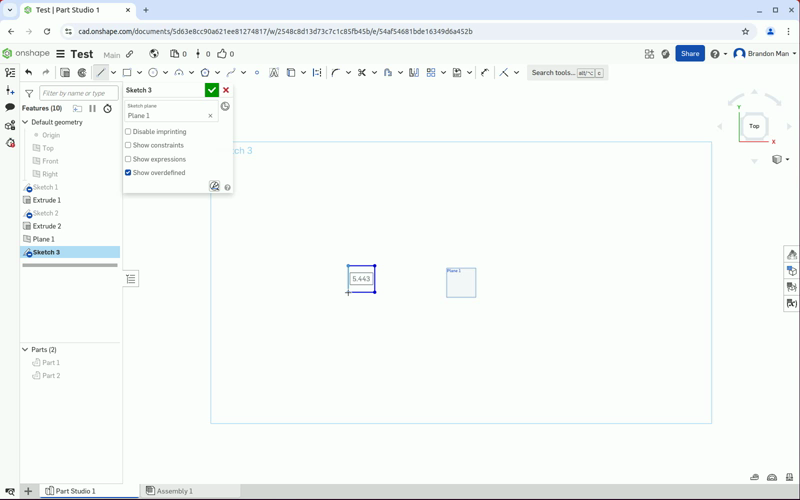
key(esc)
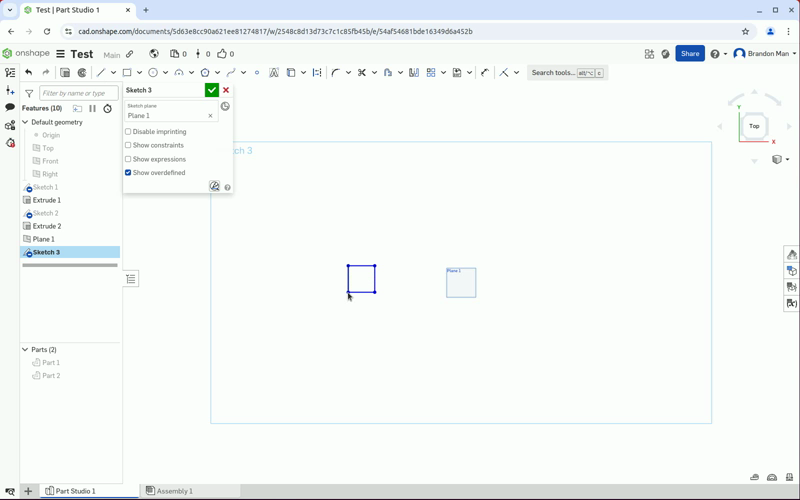
mouse_move(357, 284)
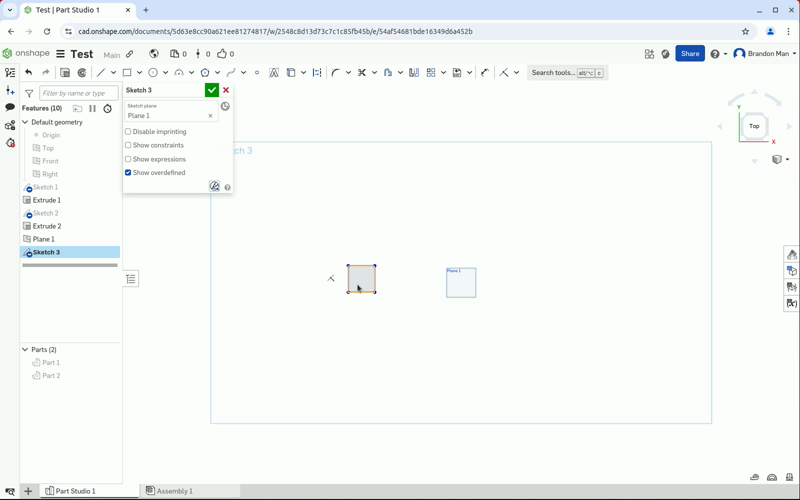
scroll(6)
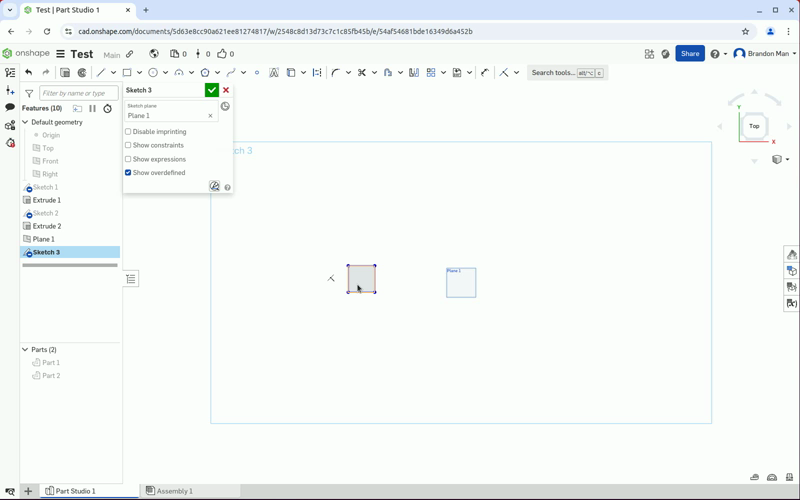
scroll(6)
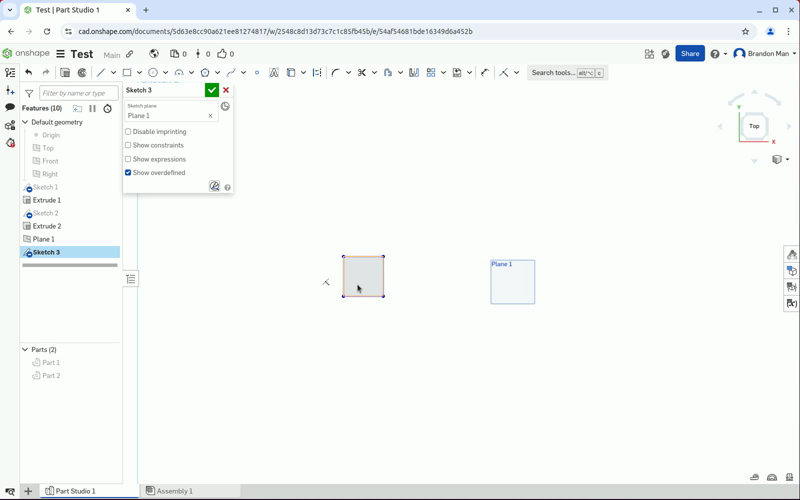
scroll(6)
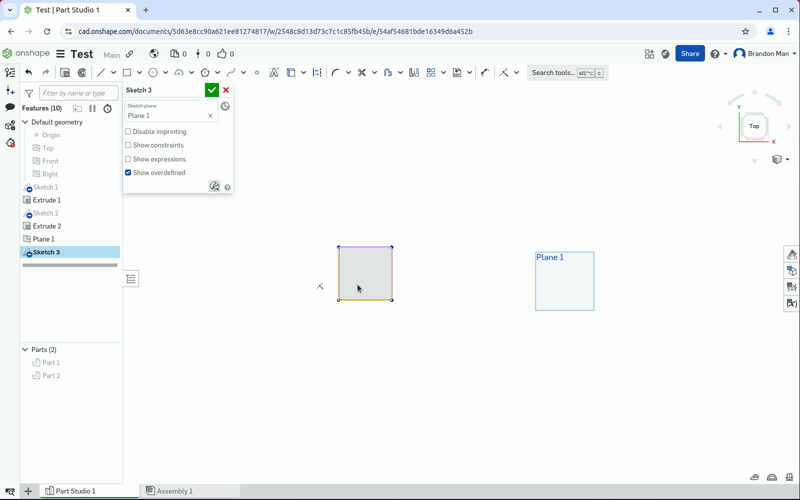
scroll(6)
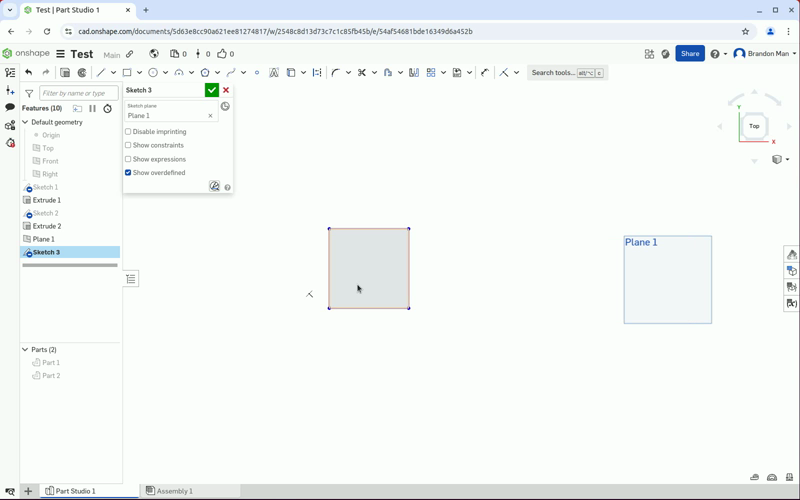
scroll(6)
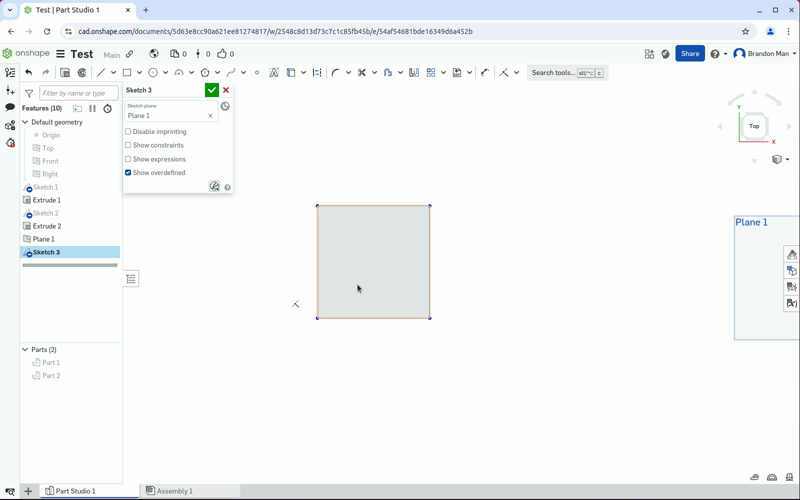
scroll(6)
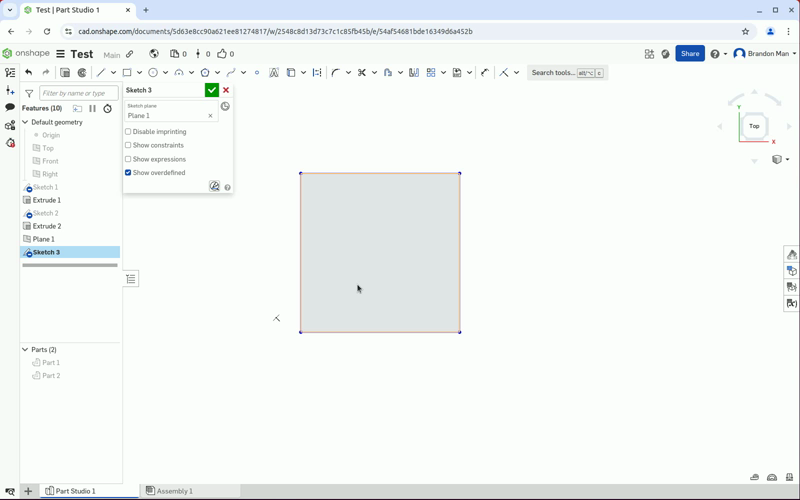
scroll(6)
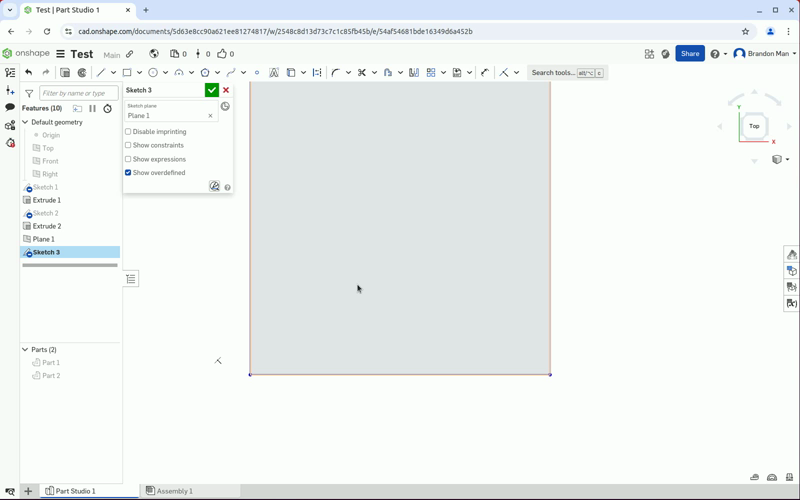
click(357, 284)
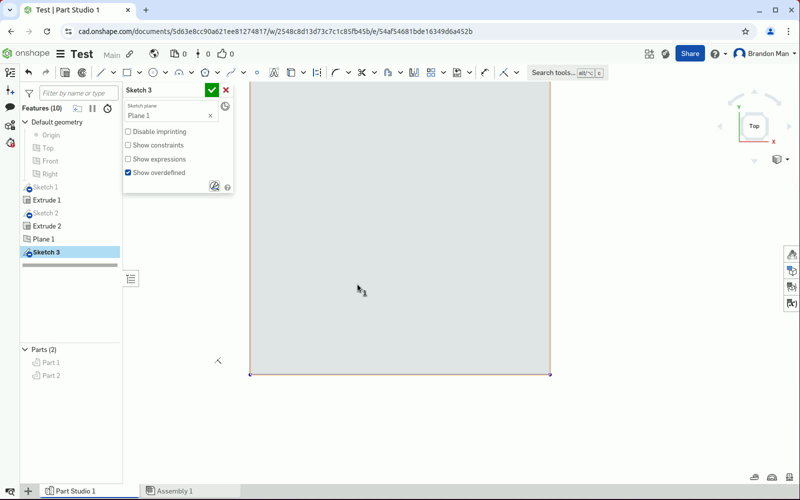
scroll(-6)
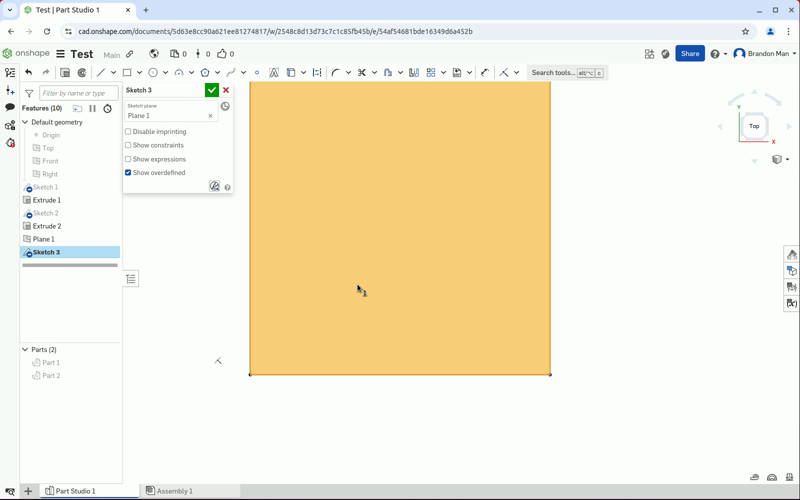
scroll(-6)
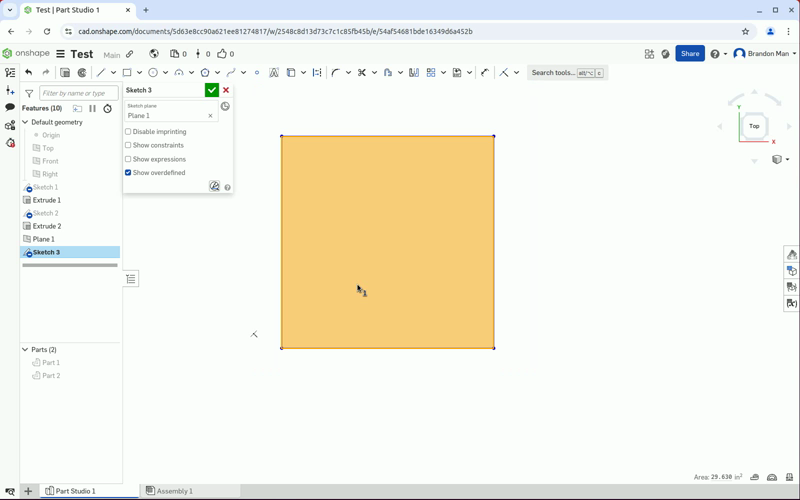
scroll(-6)
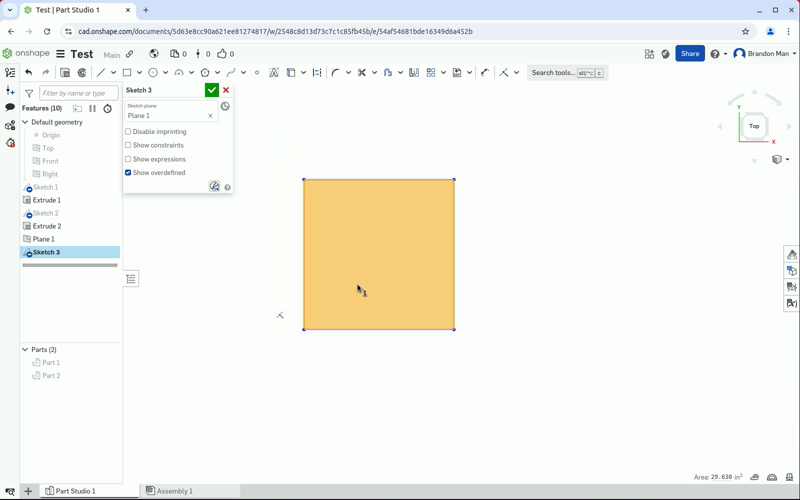
scroll(-6)
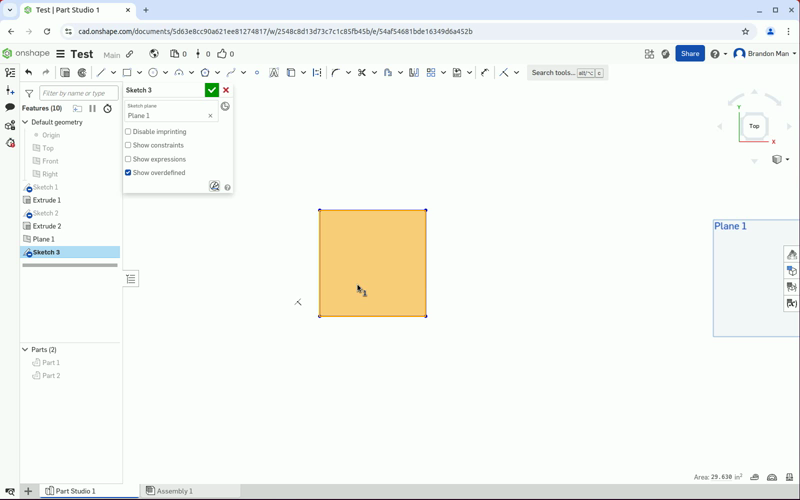
scroll(-6)
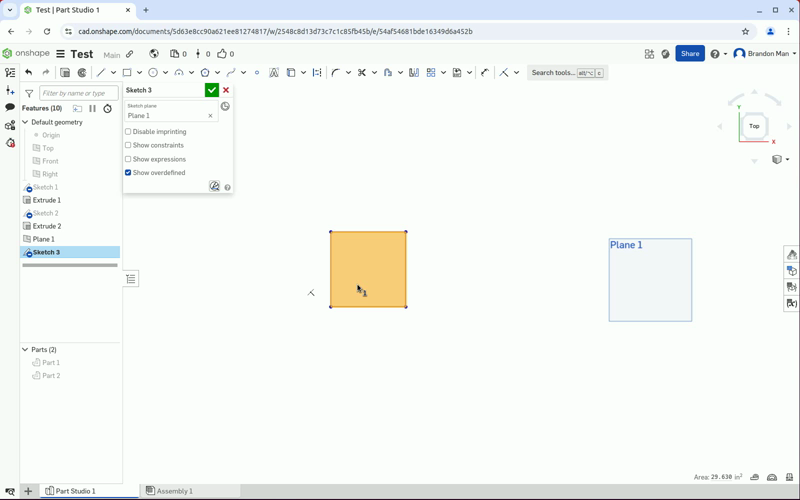
scroll(-6)
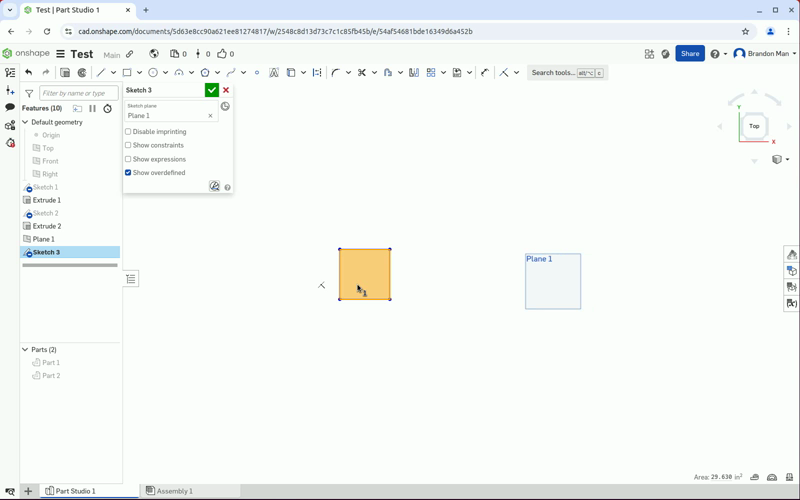
scroll(-6)
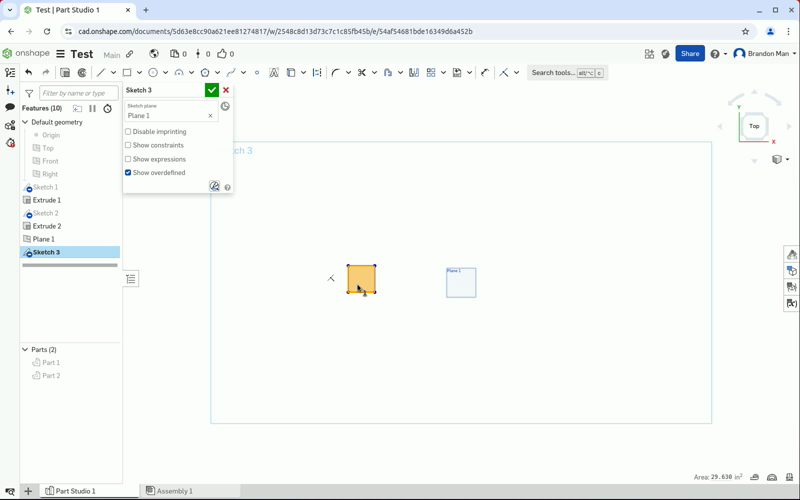
mouse_move(73, 352)
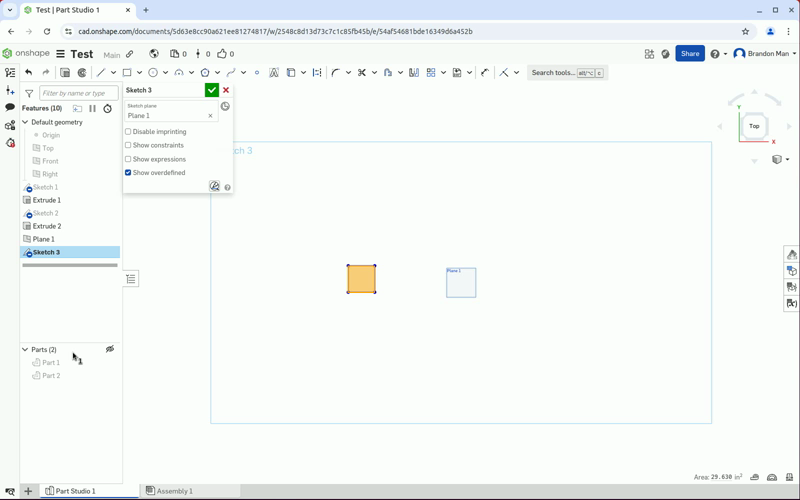
key(shift+y)
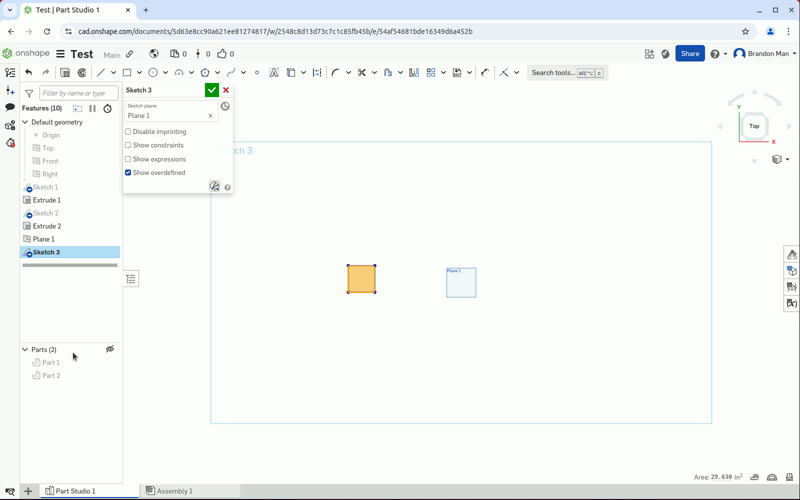
key(shift+e)
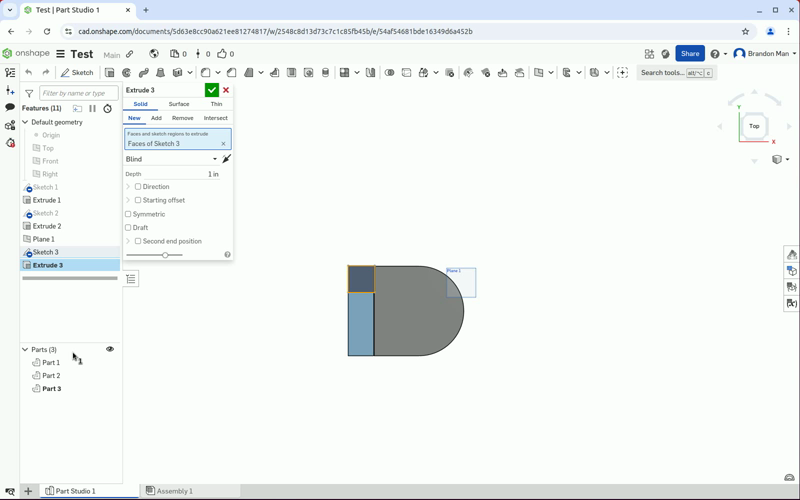
mouse_move(143, 106)
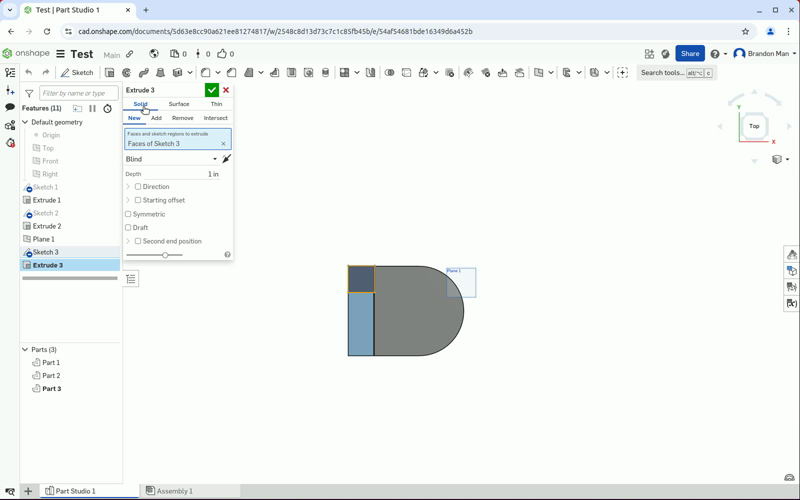
click(143, 106)
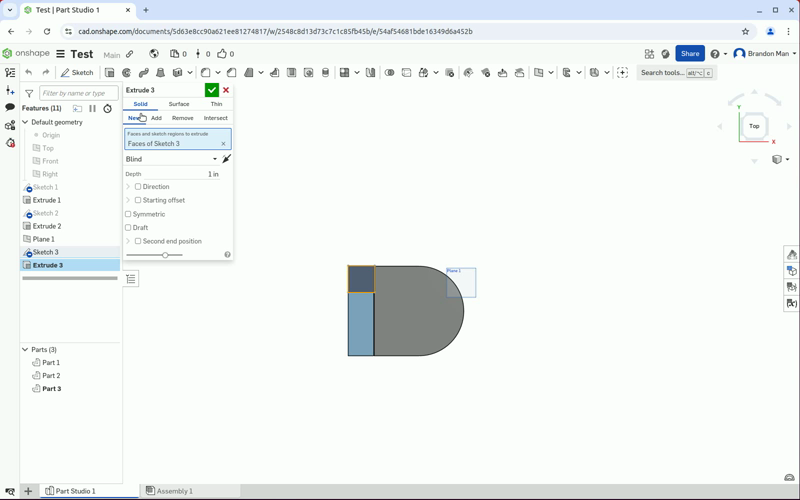
mouse_move(137, 120)
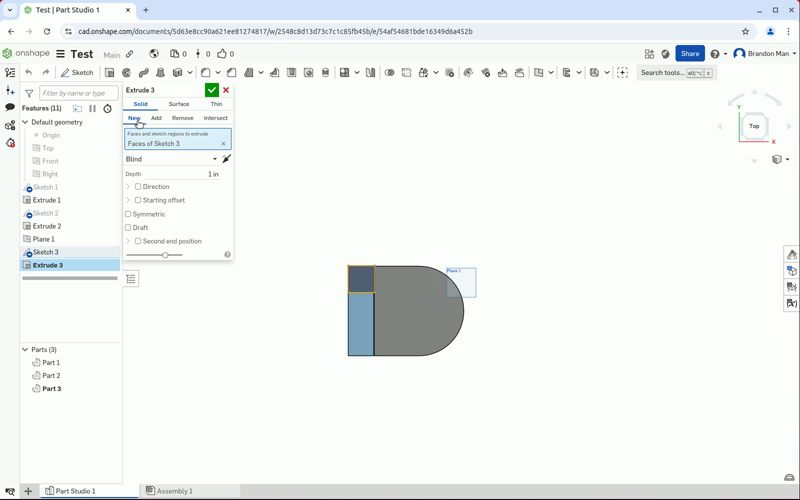
click(137, 120)
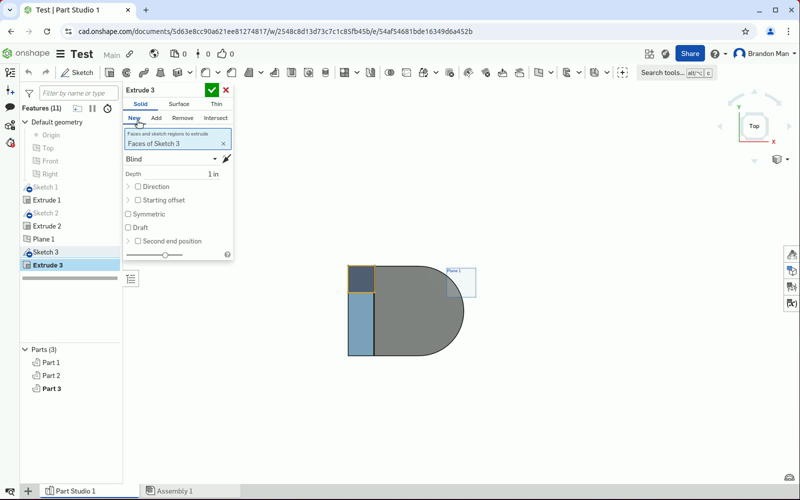
key(tab, 4)
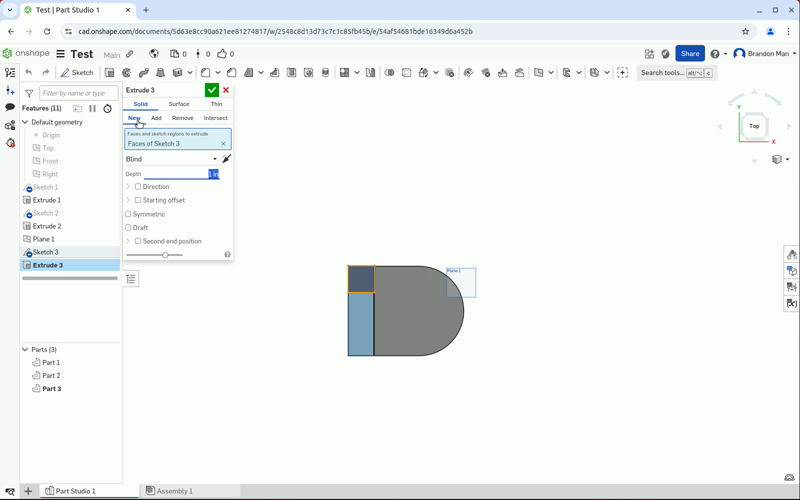
text(7.943)
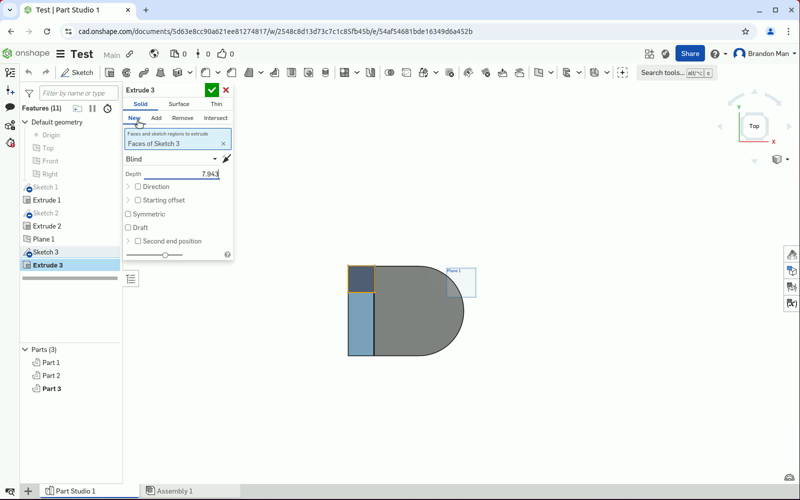
key(enter)
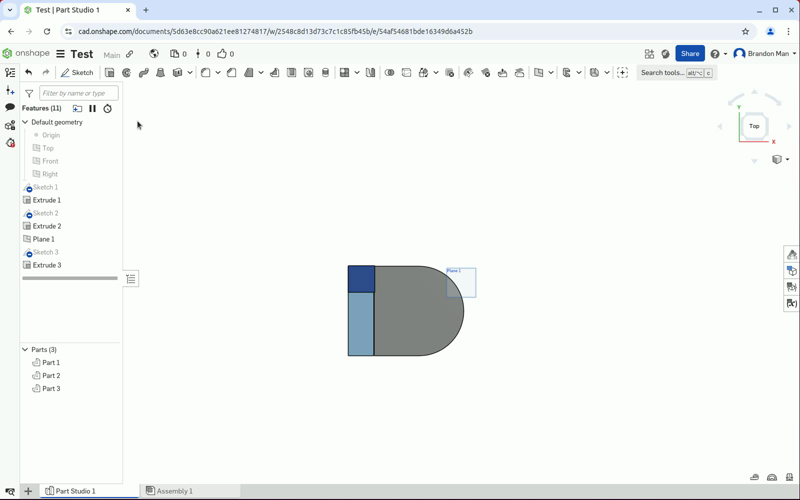
key(shift+h)
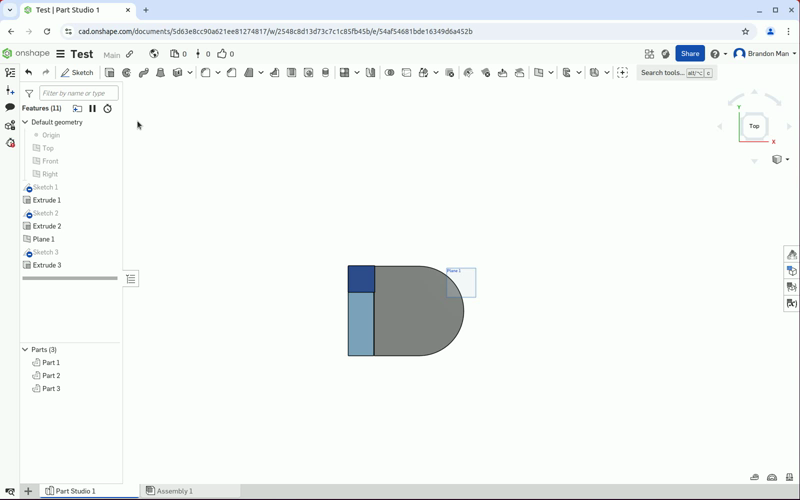
key(shift+h)
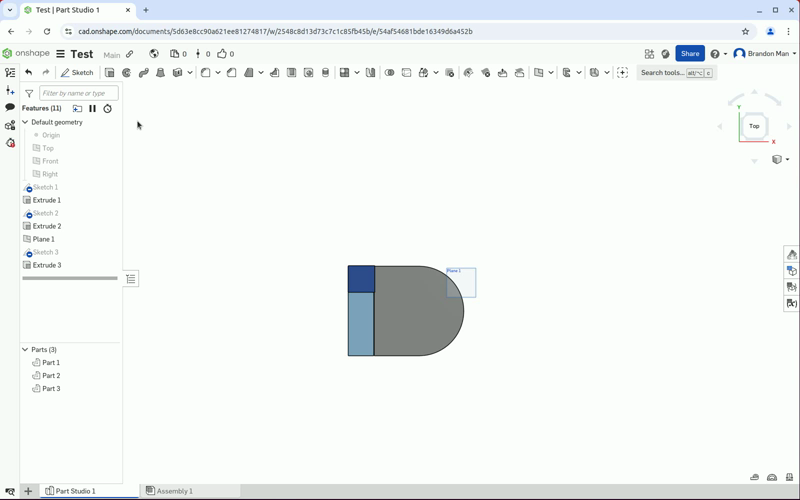
mouse_move(73, 189)
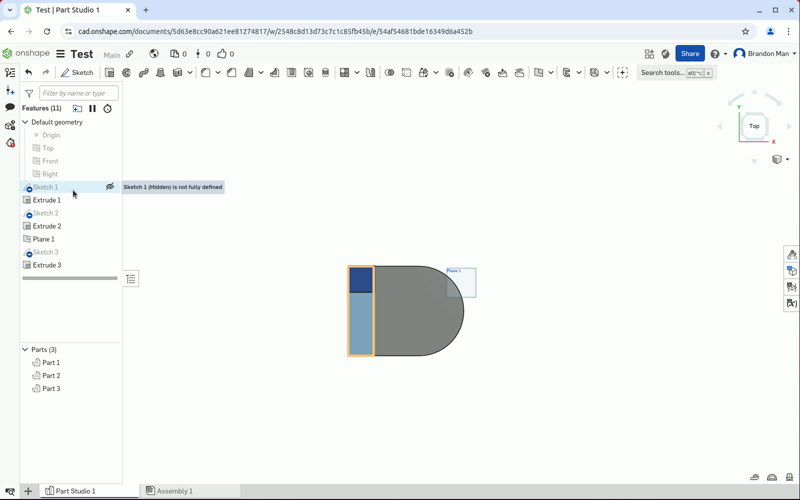
click(73, 189)
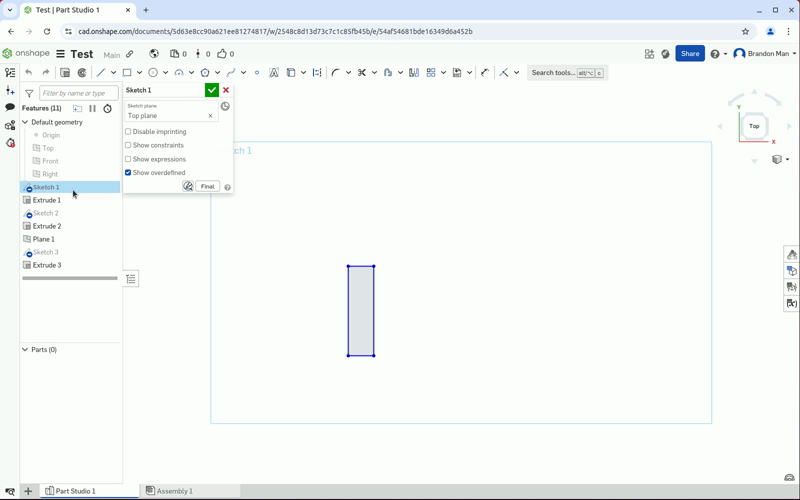
mouse_move(229, 92)
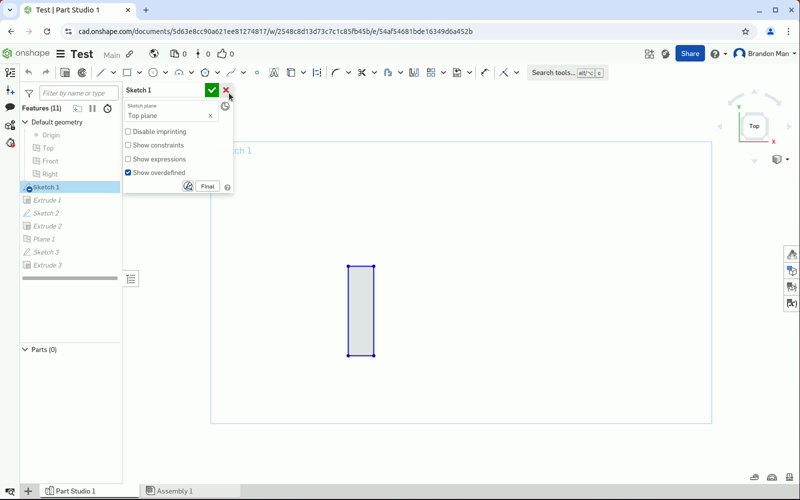
click(229, 92)
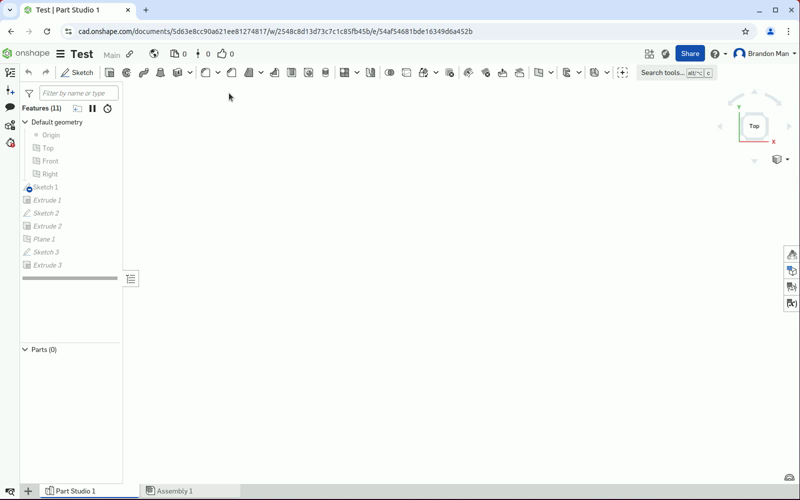
key(shift+s)
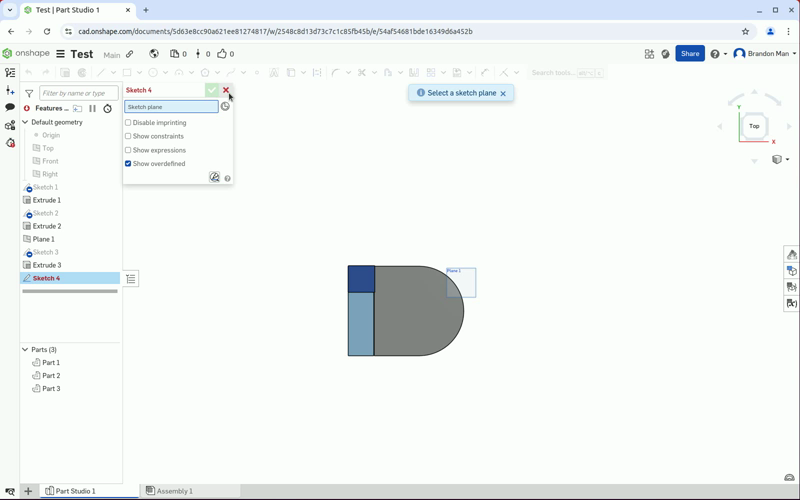
mouse_move(73, 241)
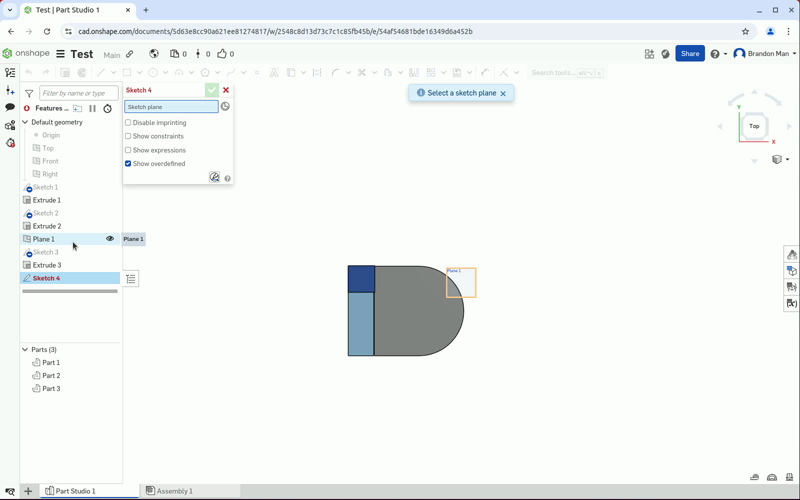
click(73, 241)
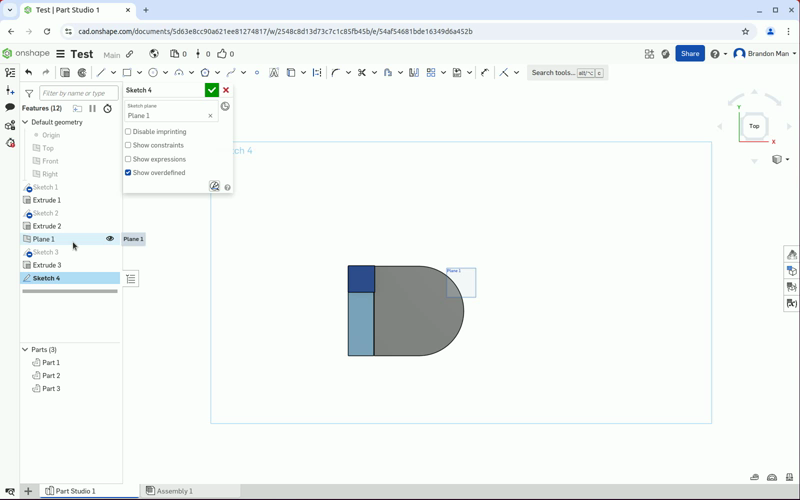
mouse_move(73, 352)
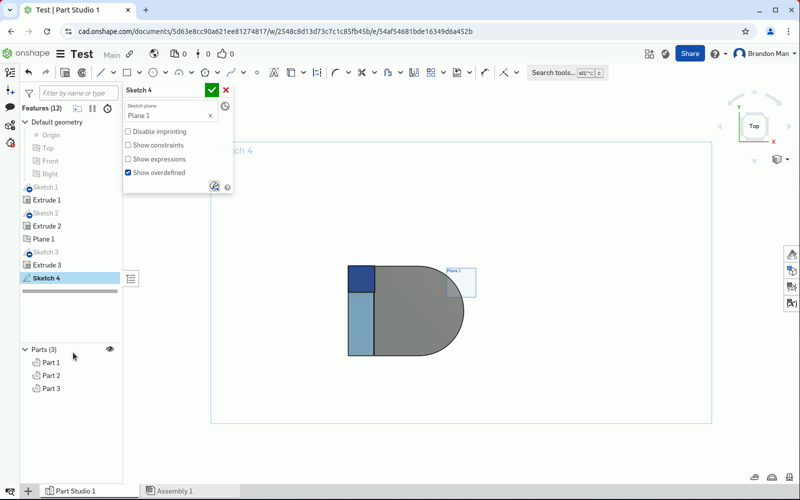
key(y)
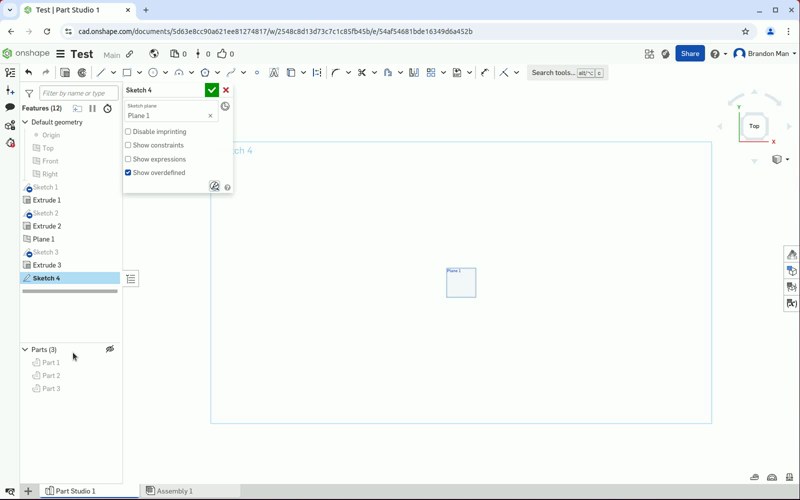
key(l)
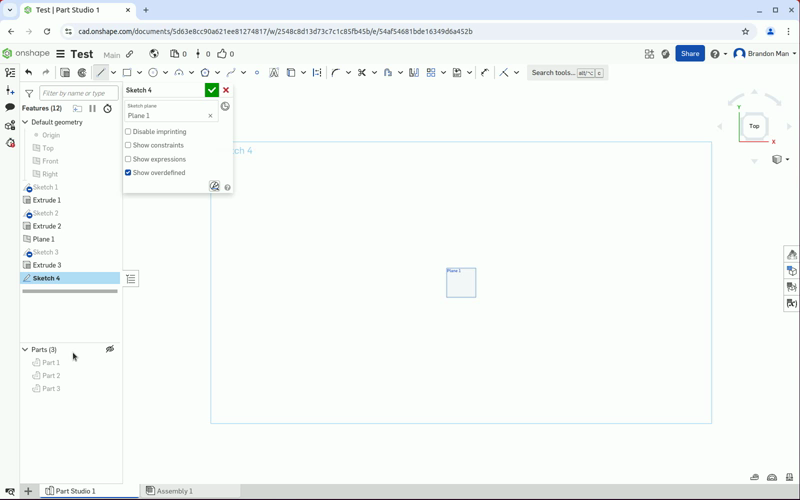
key_down(shift)
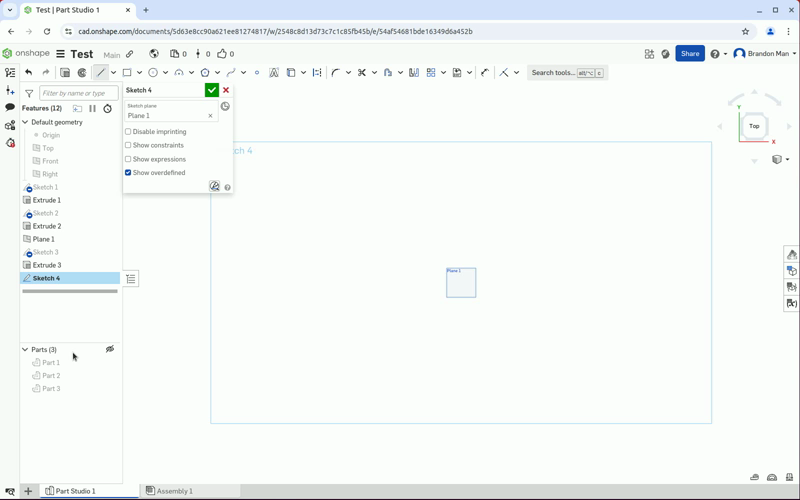
mouse_move(348, 355)
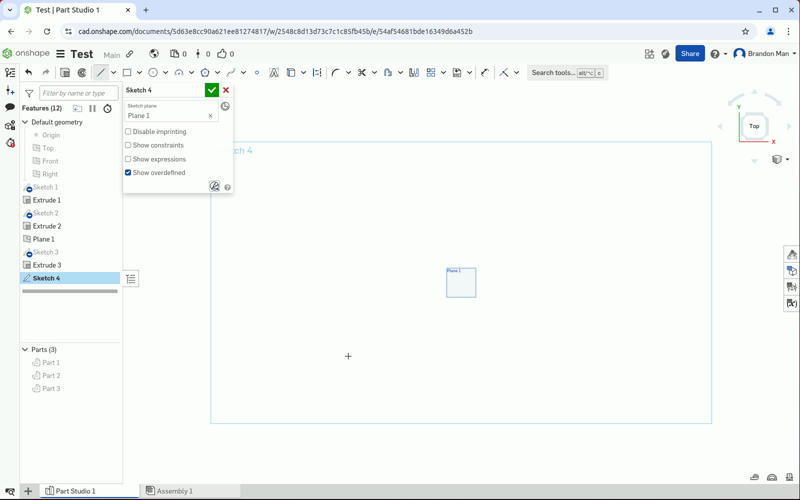
click(348, 355)
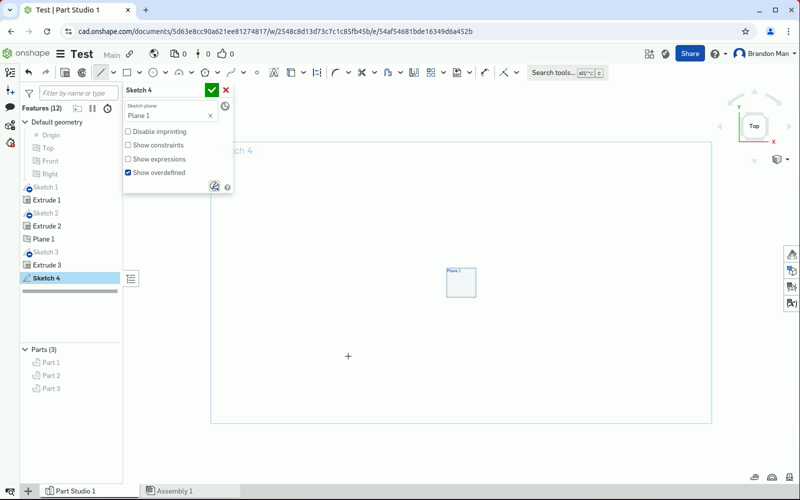
key_up(shift)
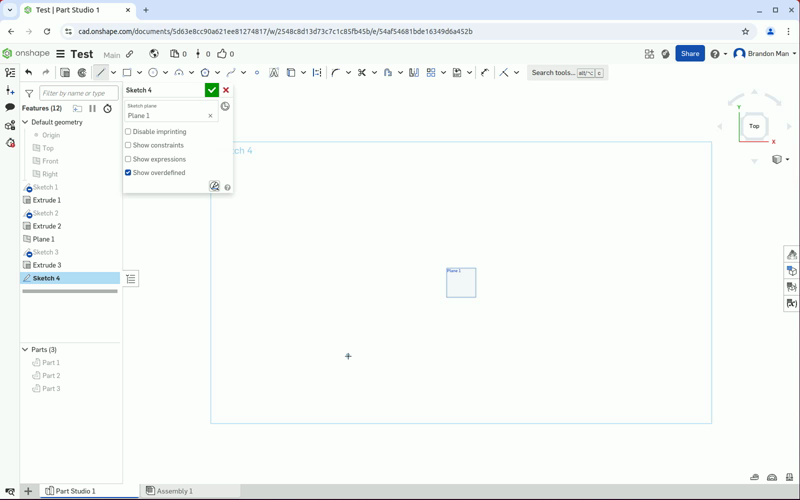
key_down(shift)
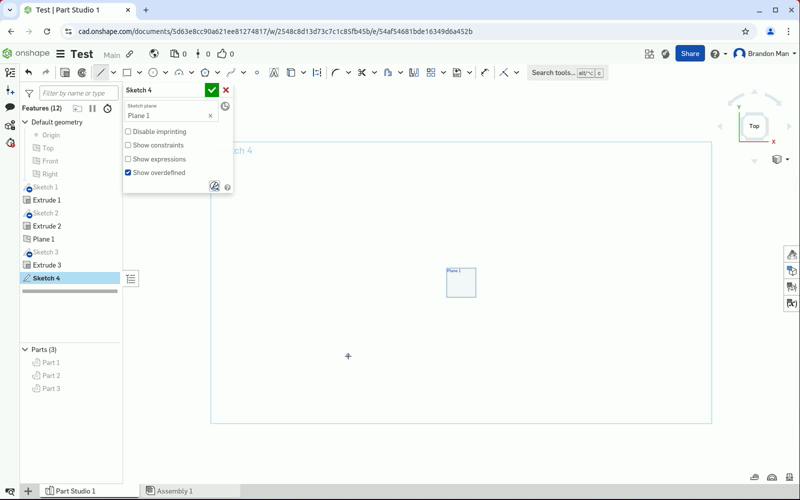
mouse_move(378, 355)
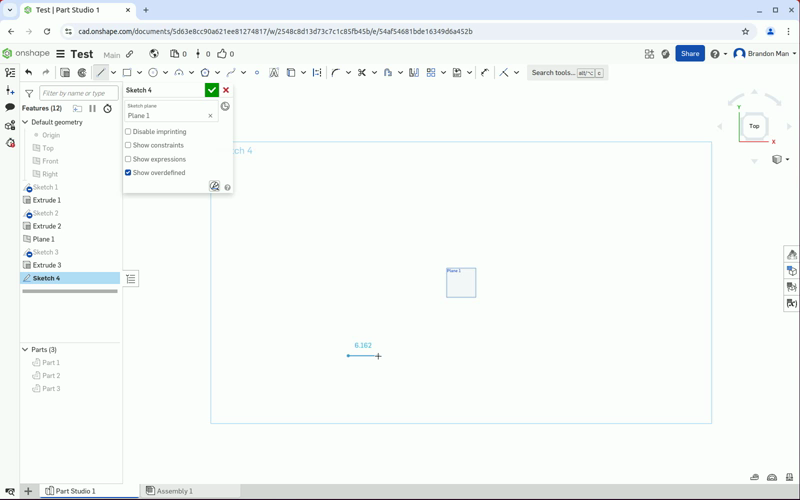
mouse_move(373, 355)
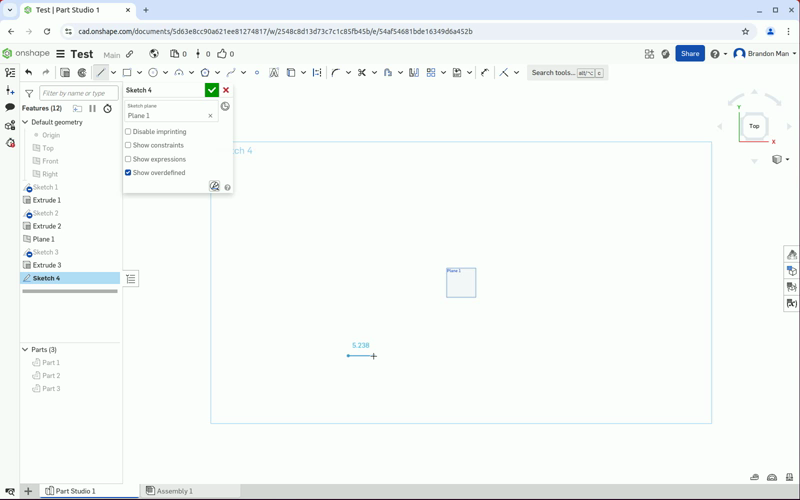
click(373, 355)
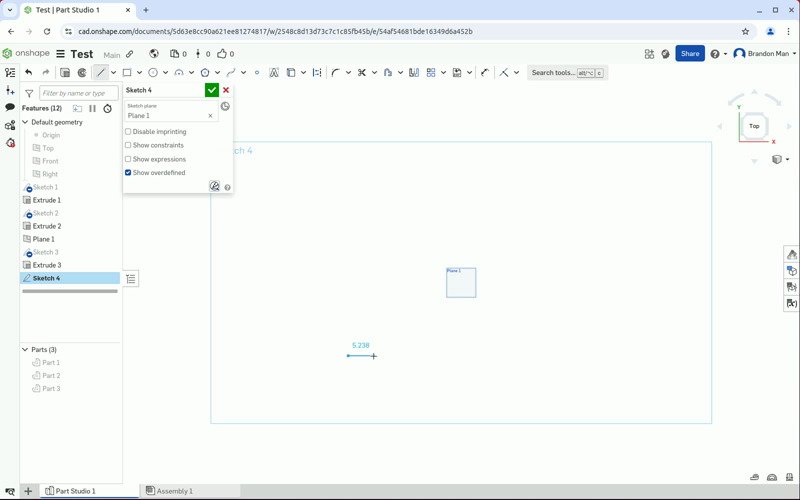
key_up(shift)
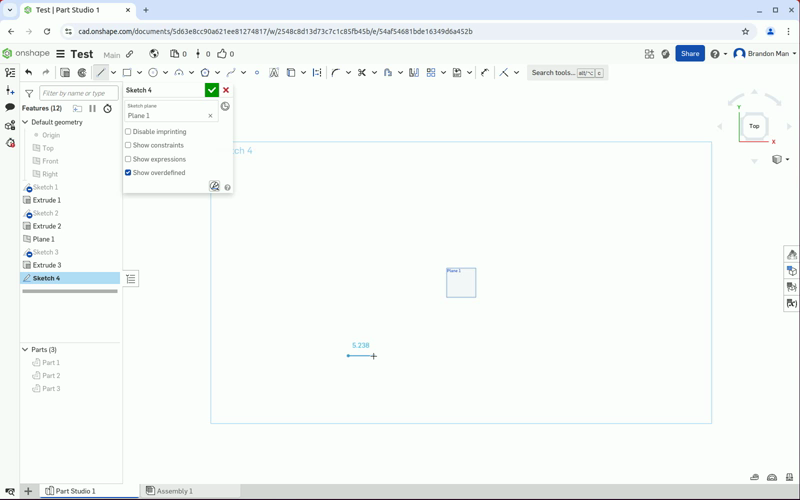
key_down(shift)
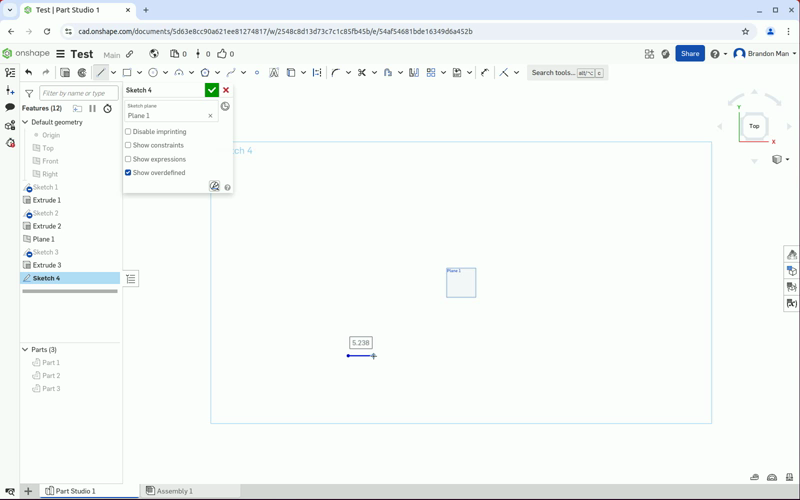
mouse_move(373, 291)
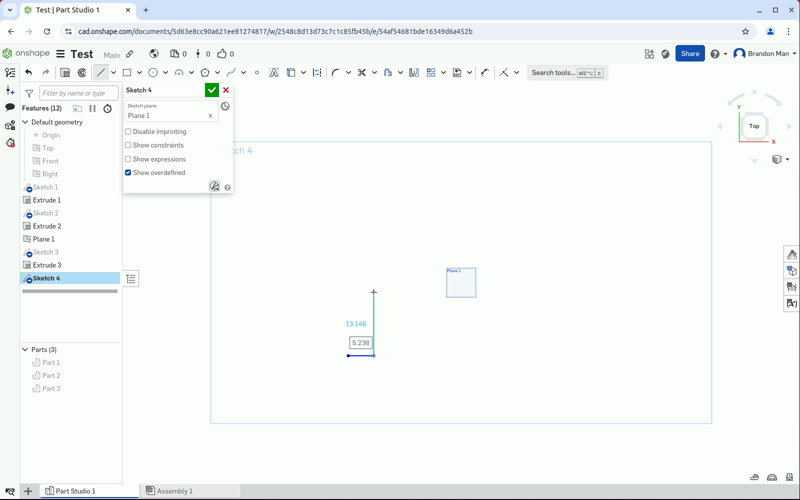
click(373, 291)
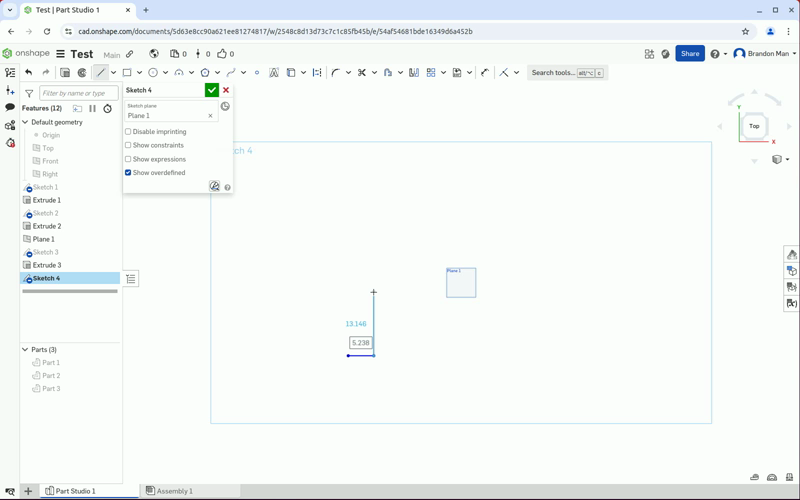
key_up(shift)
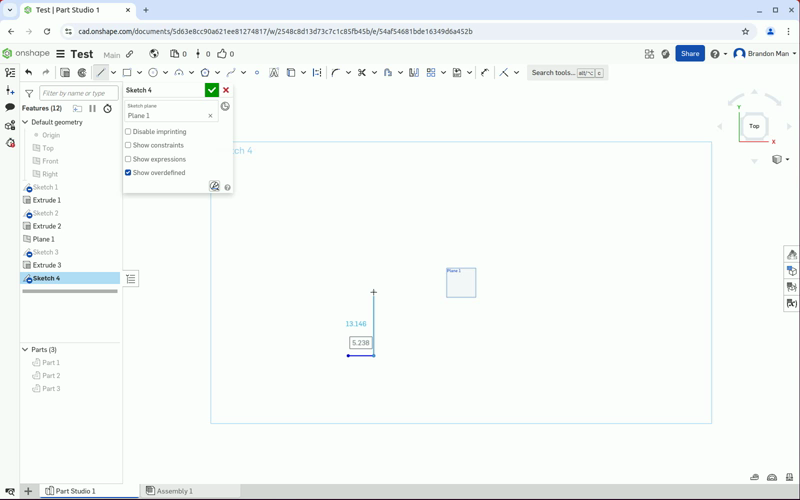
key_down(shift)
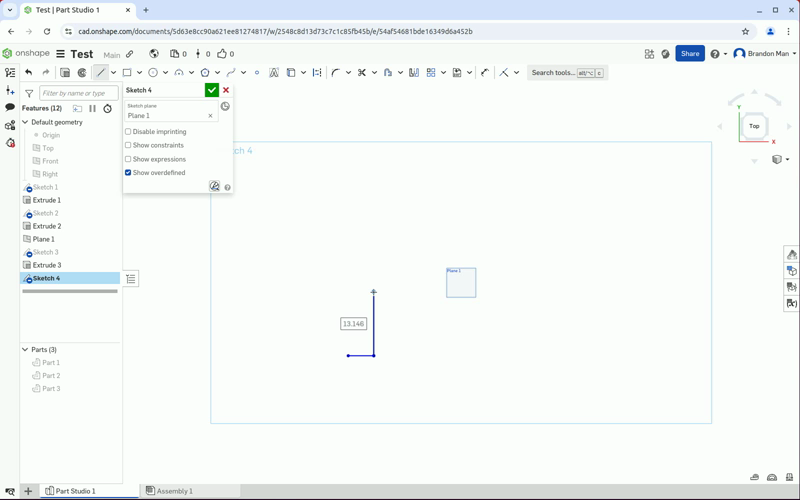
mouse_move(403, 291)
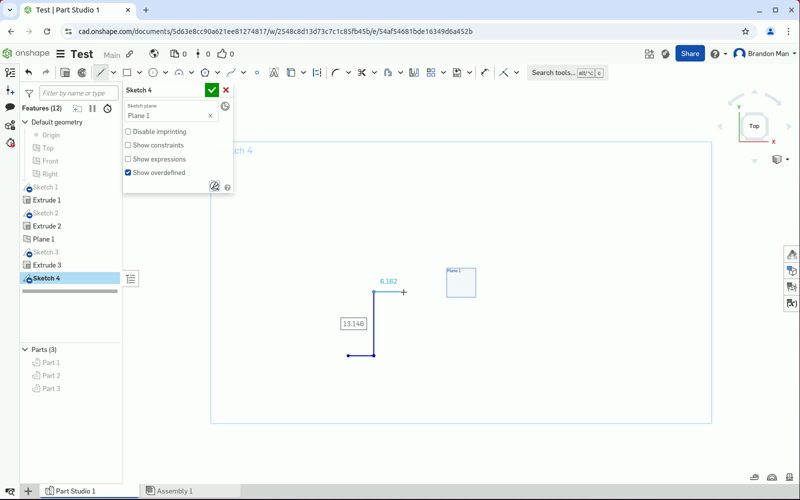
mouse_move(348, 291)
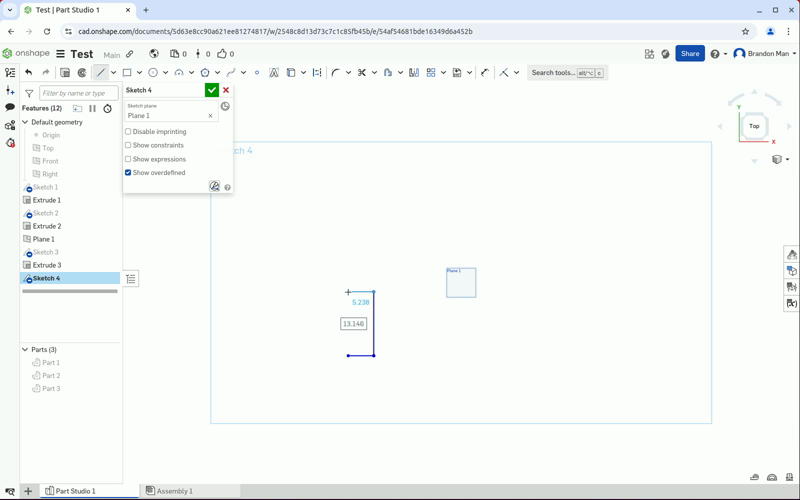
click(348, 291)
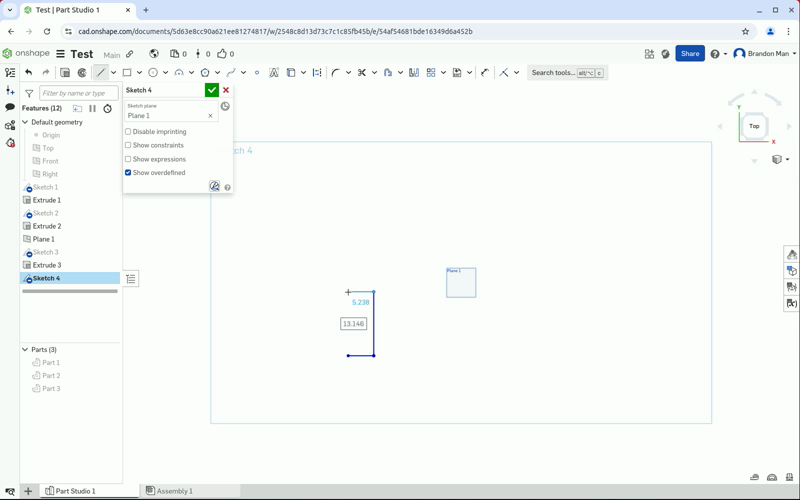
key_up(shift)
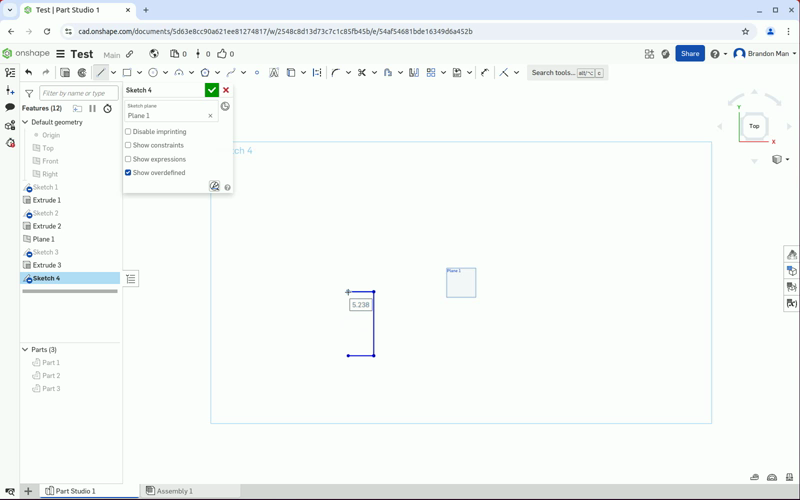
key_down(shift)
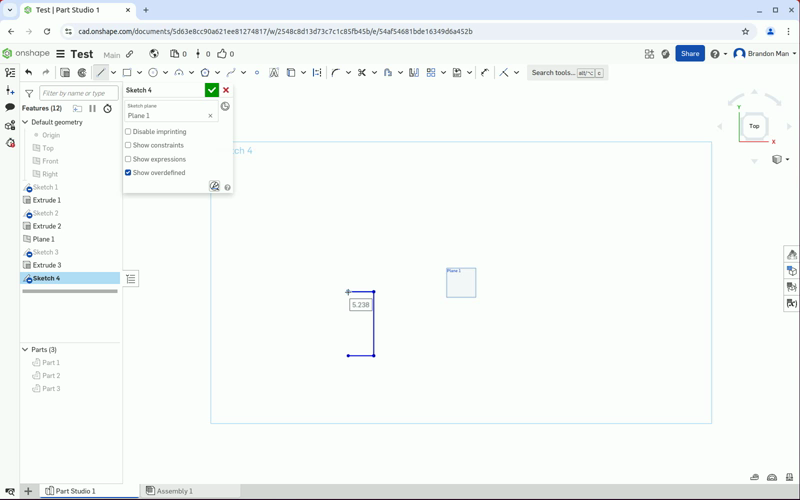
mouse_move(348, 355)
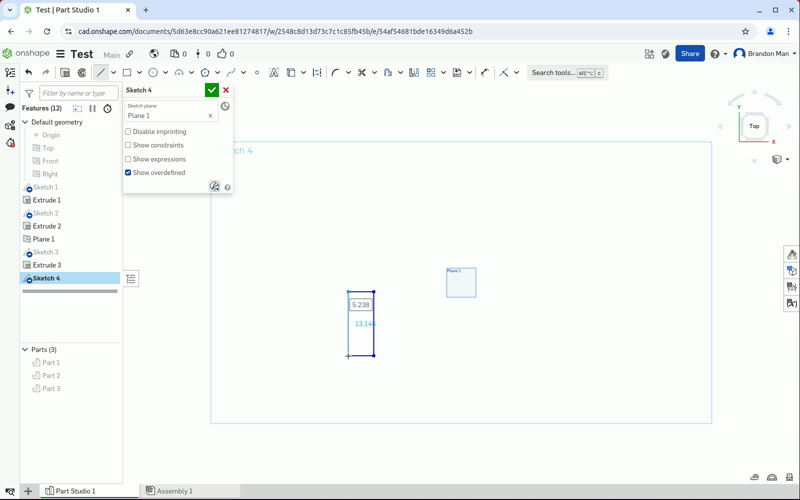
key_up(shift)
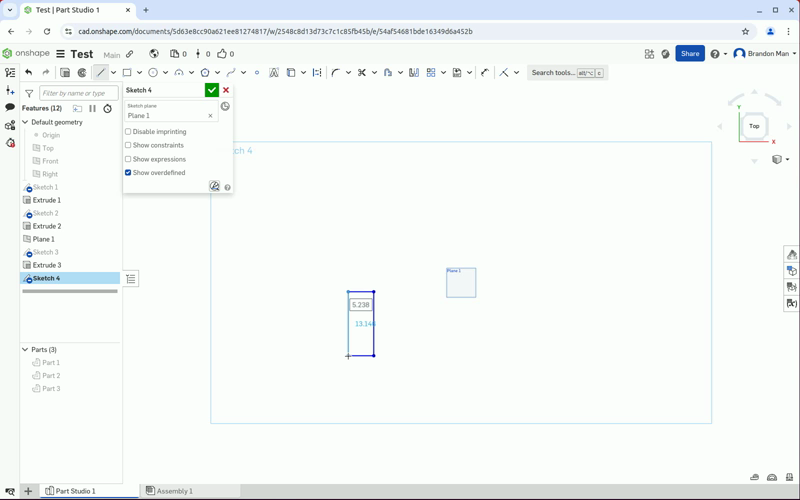
click(348, 355)
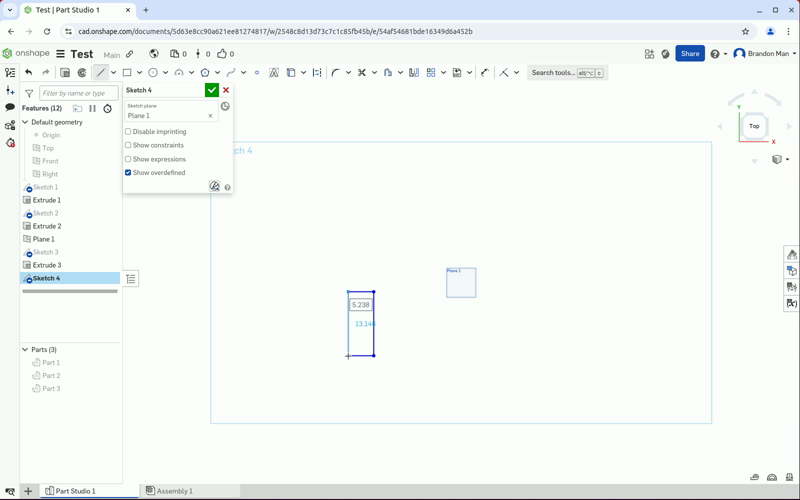
key(esc)
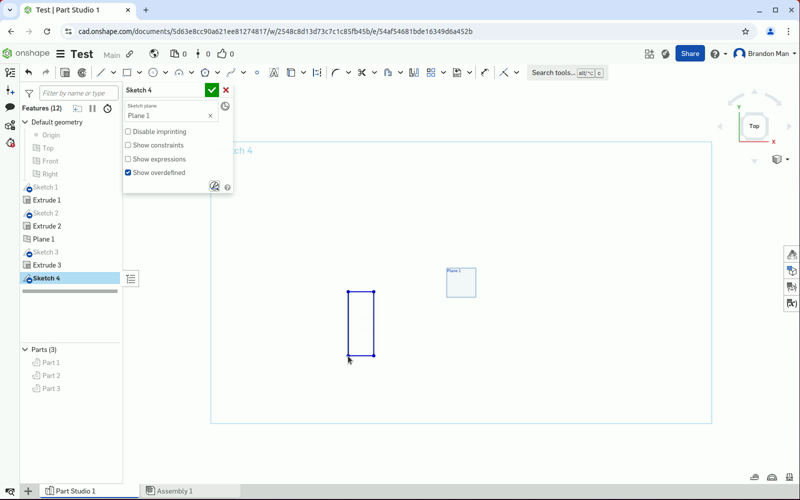
mouse_move(356, 320)
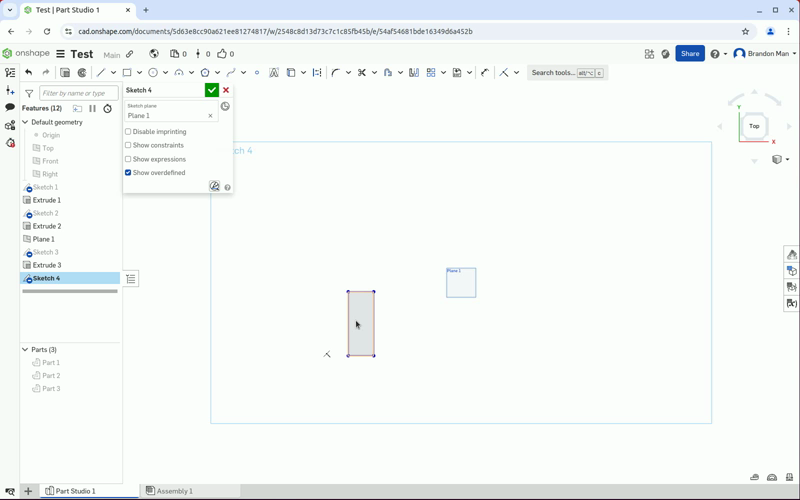
scroll(6)
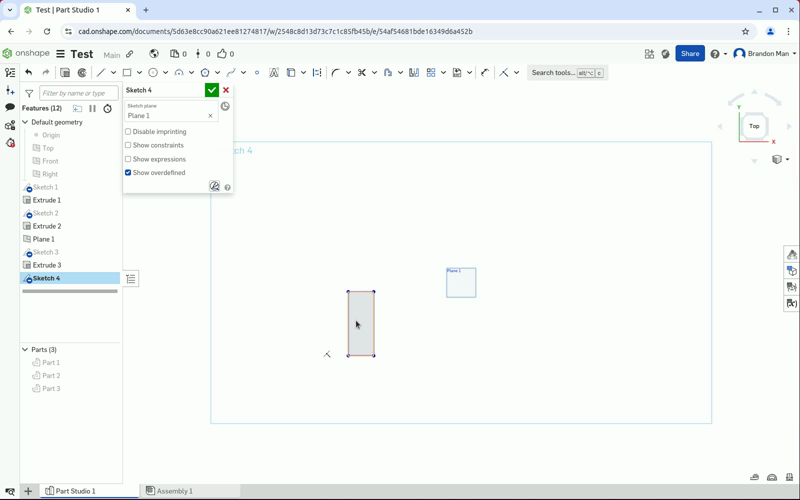
scroll(6)
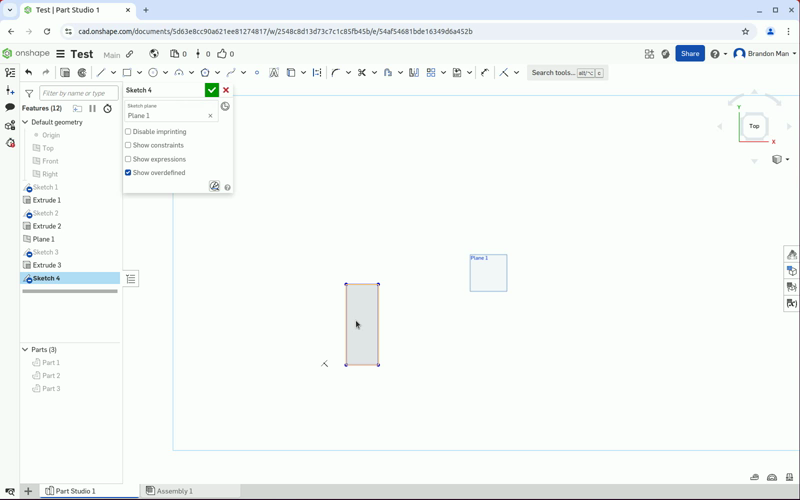
scroll(6)
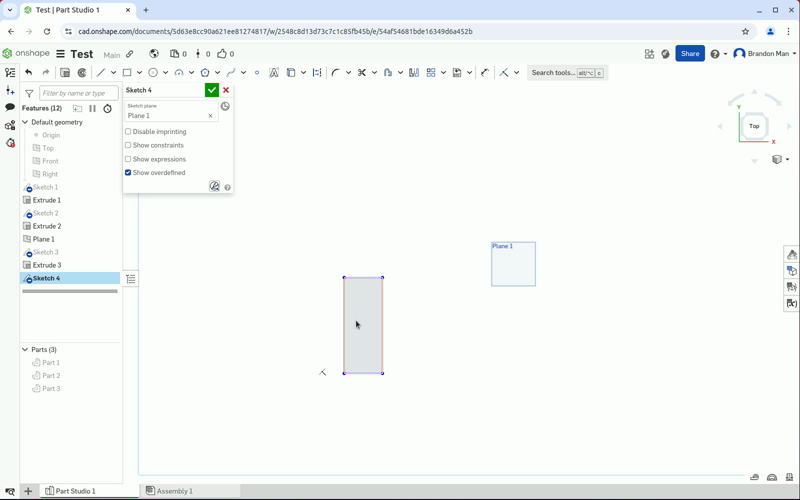
scroll(6)
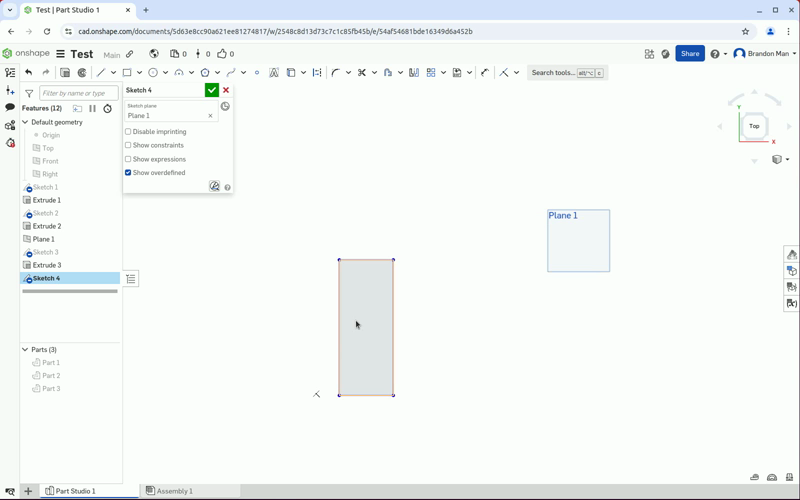
scroll(6)
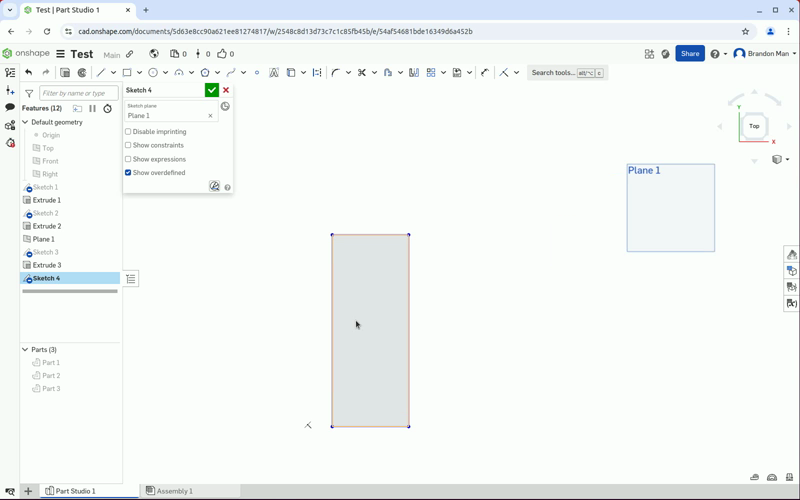
scroll(6)
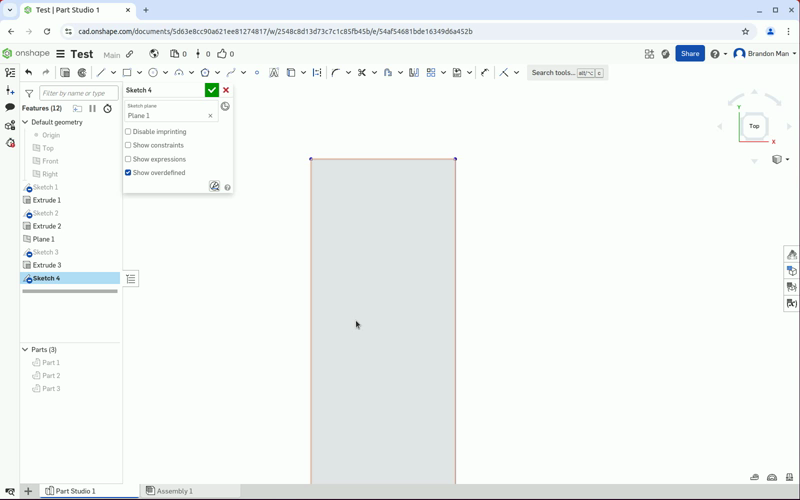
scroll(6)
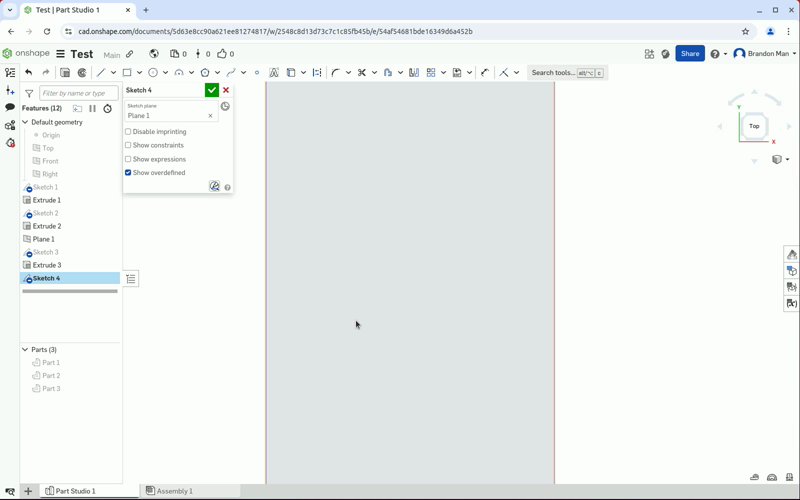
click(356, 320)
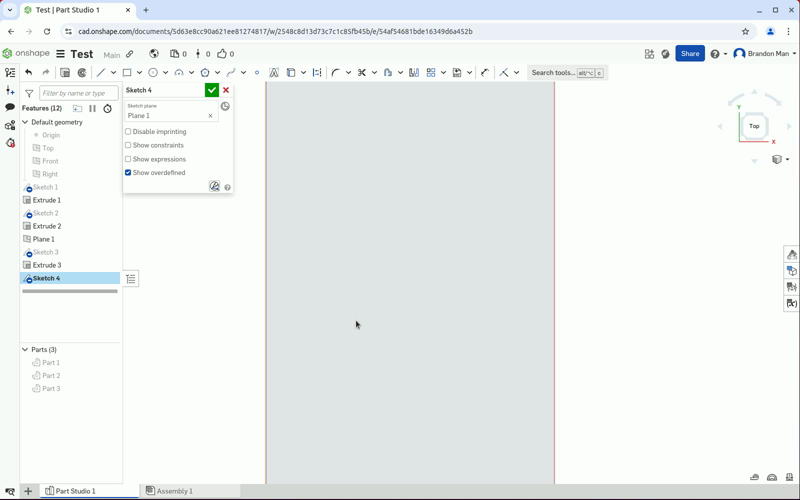
scroll(-6)
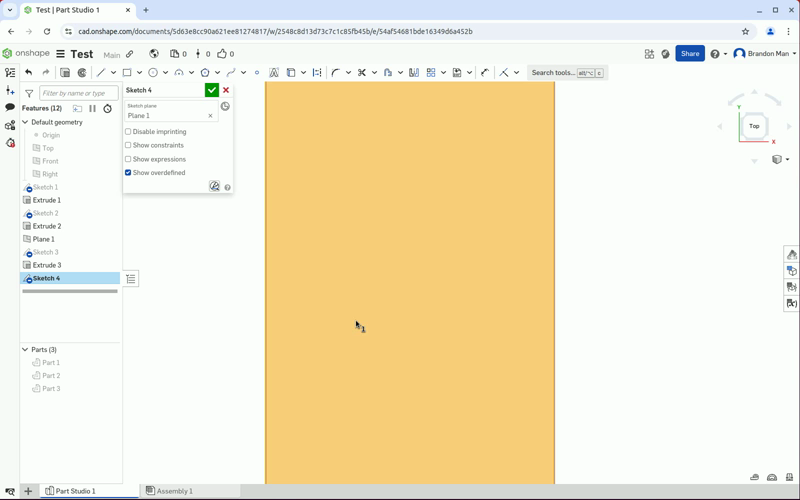
scroll(-6)
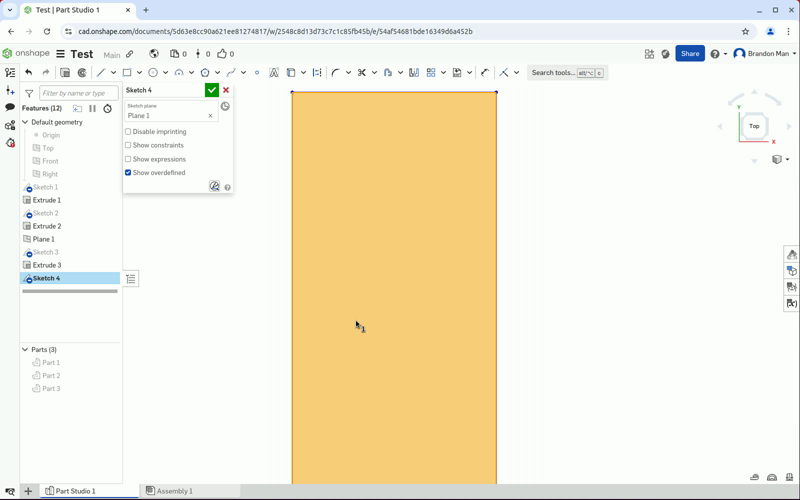
scroll(-6)
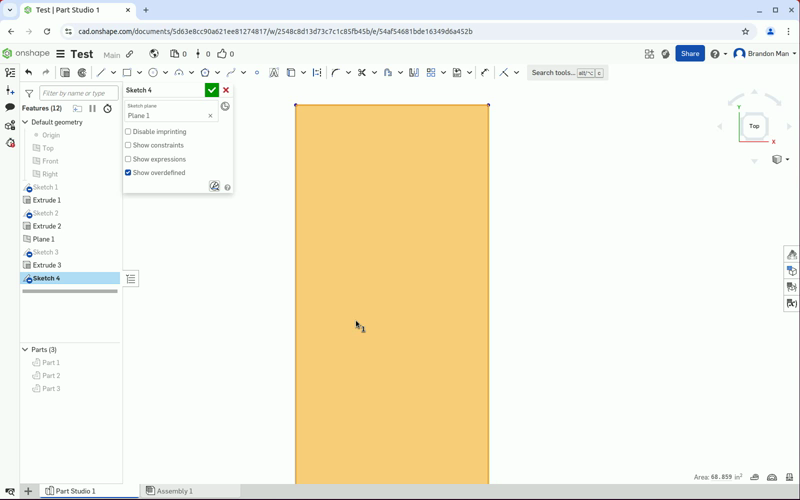
scroll(-6)
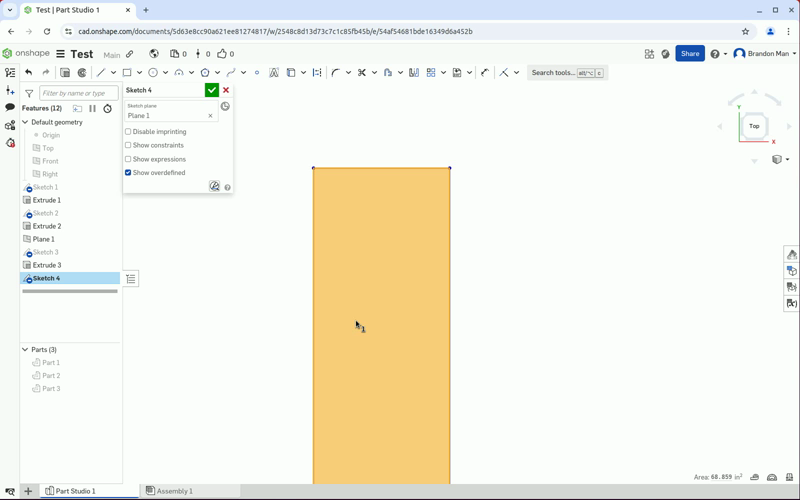
scroll(-6)
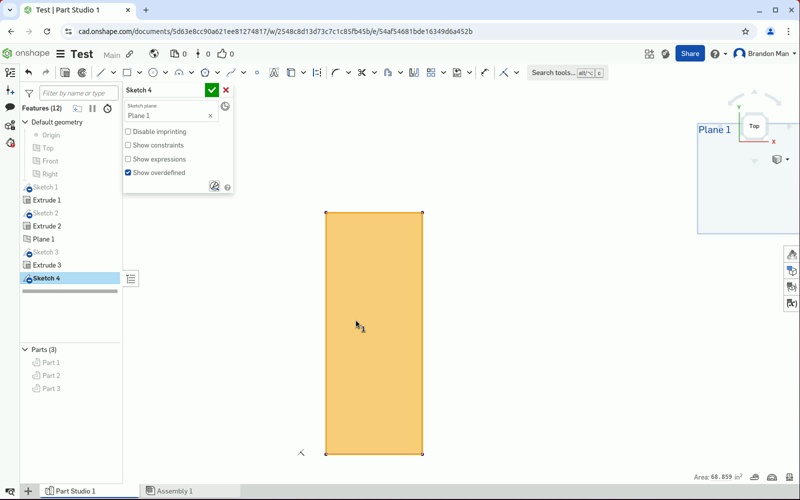
scroll(-6)
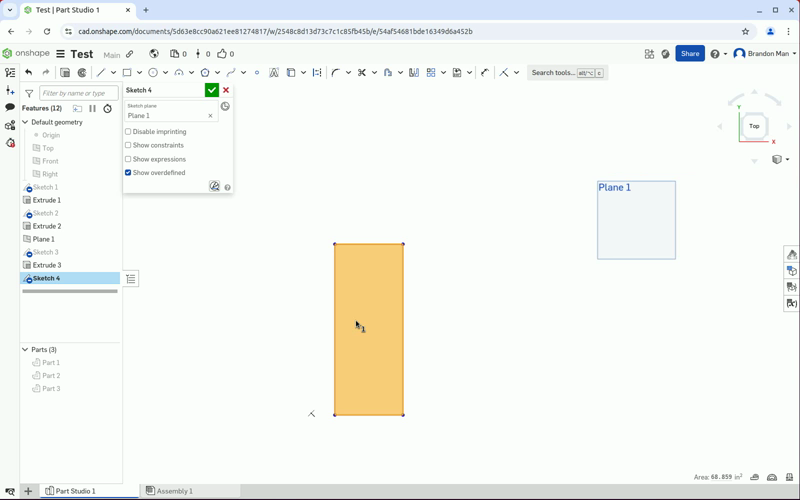
scroll(-6)
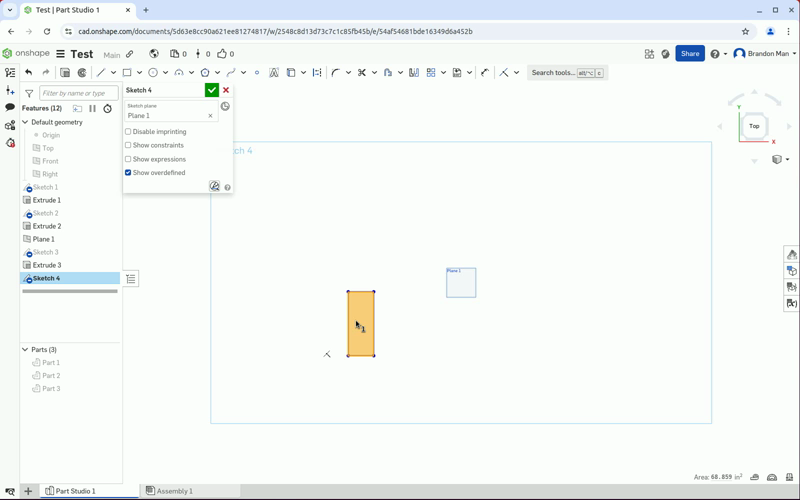
mouse_move(73, 352)
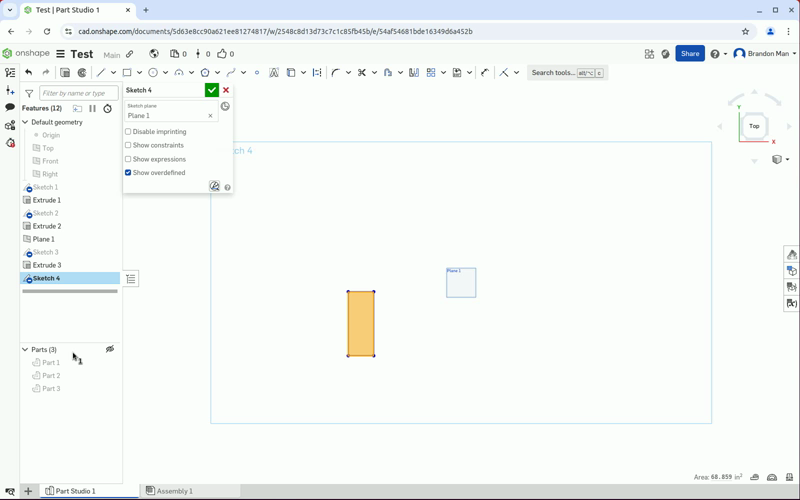
key(shift+y)
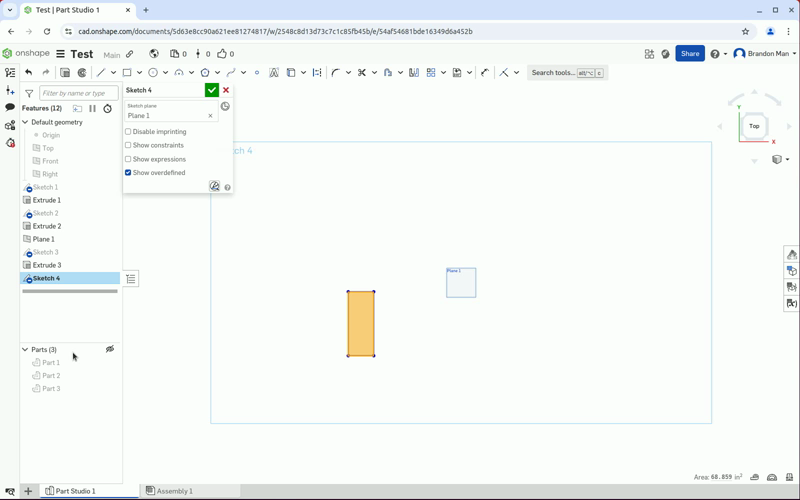
key(shift+e)
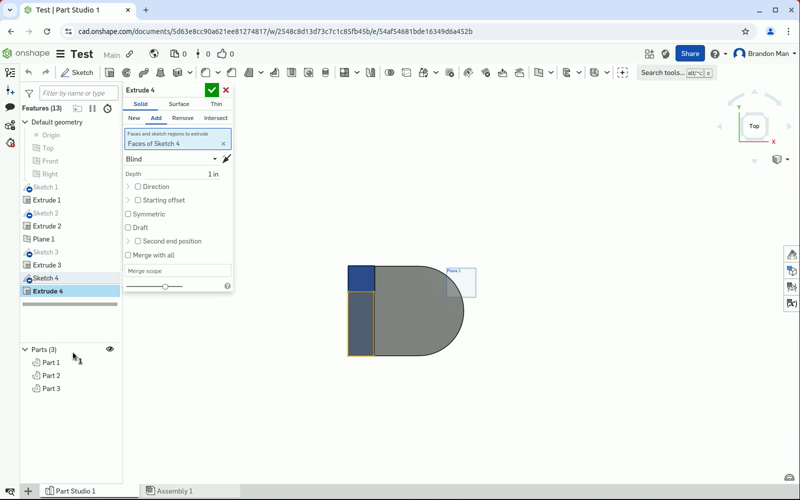
mouse_move(143, 106)
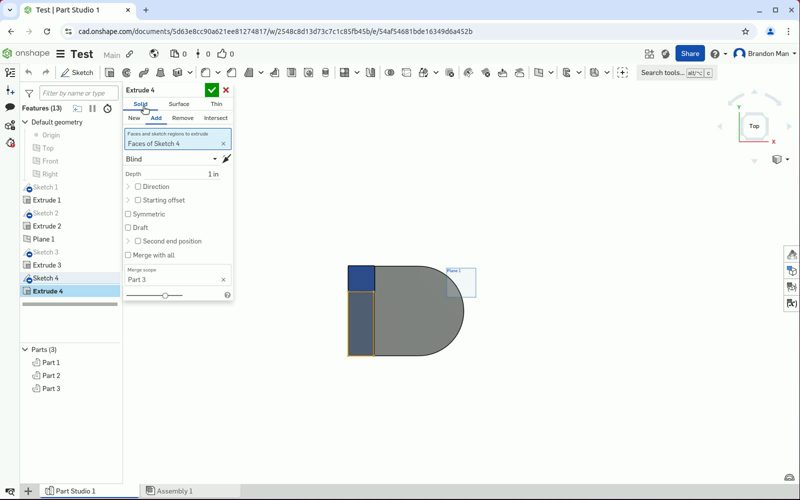
click(143, 106)
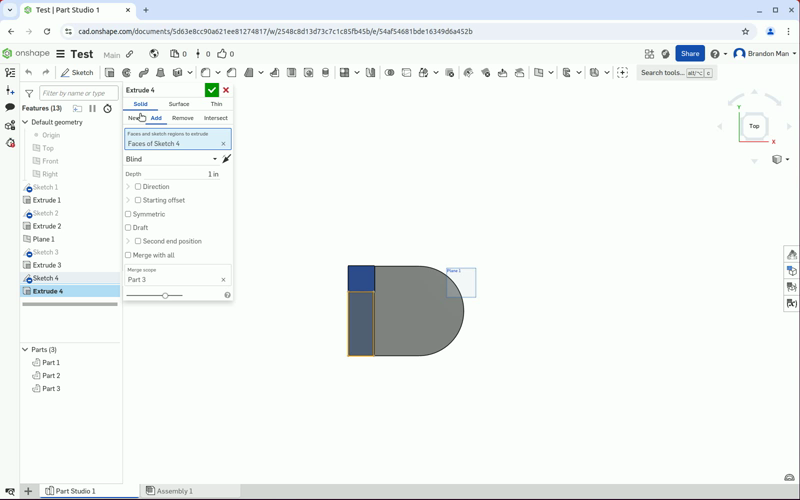
mouse_move(137, 120)
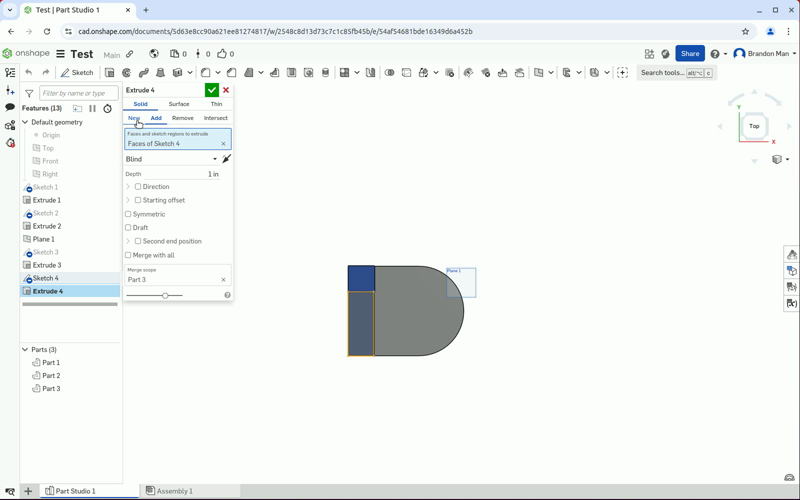
click(137, 120)
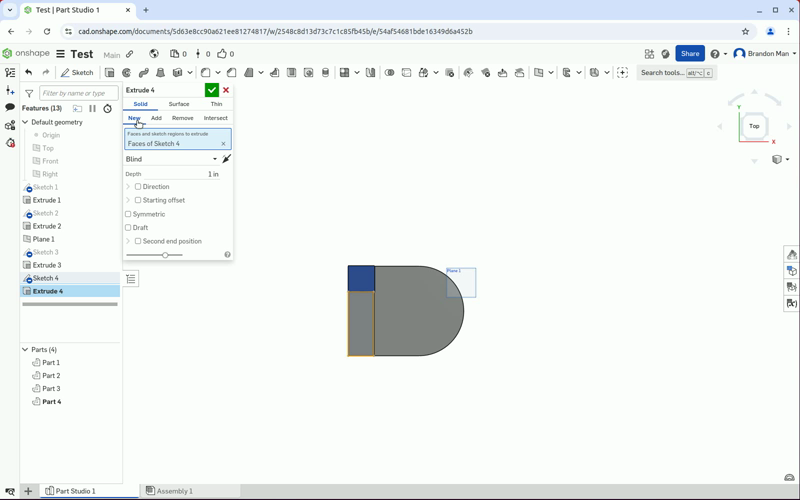
key(tab, 4)
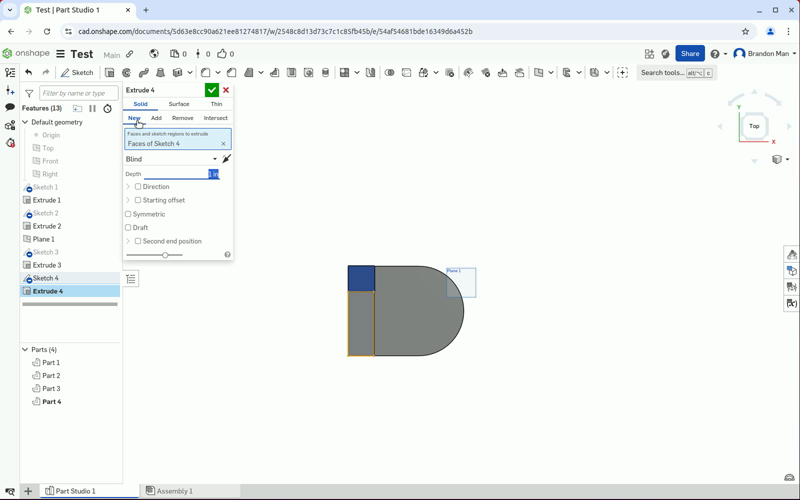
text(2.648)
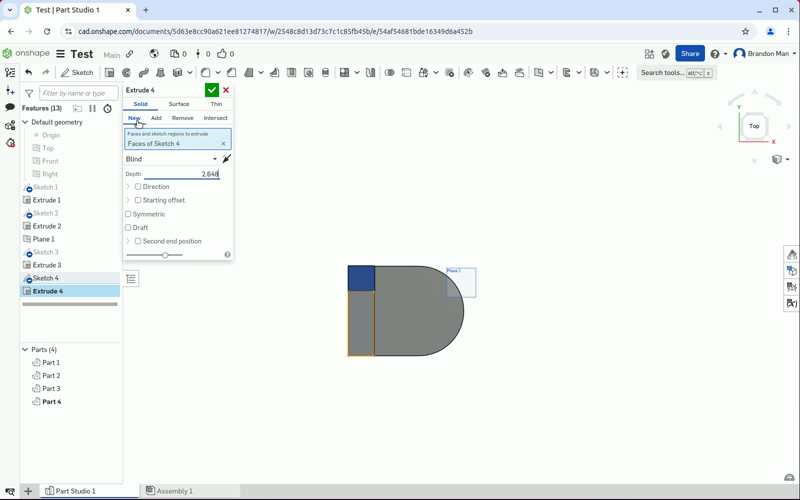
key(enter)
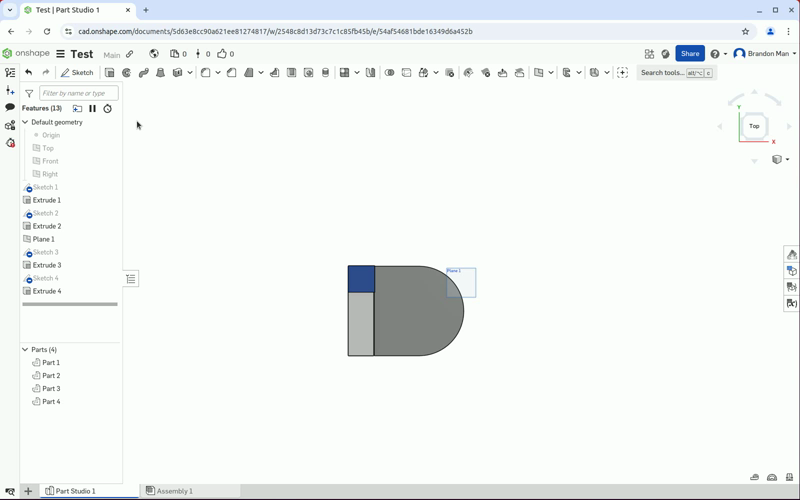
key(shift+h)
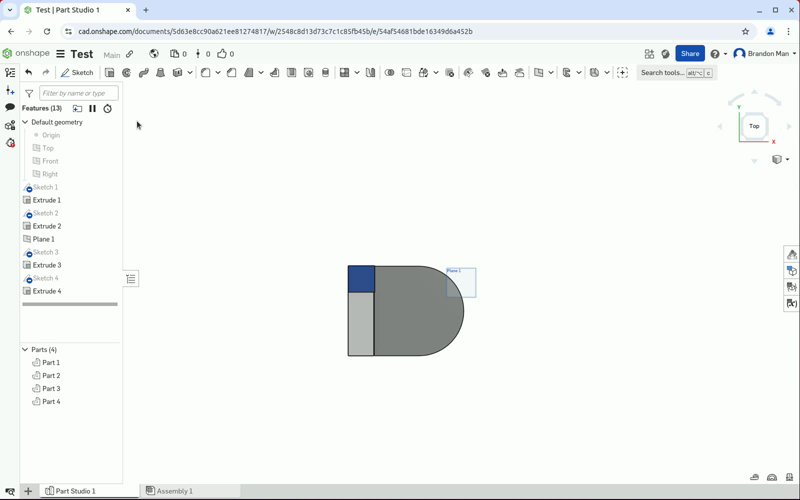
key(shift+h)
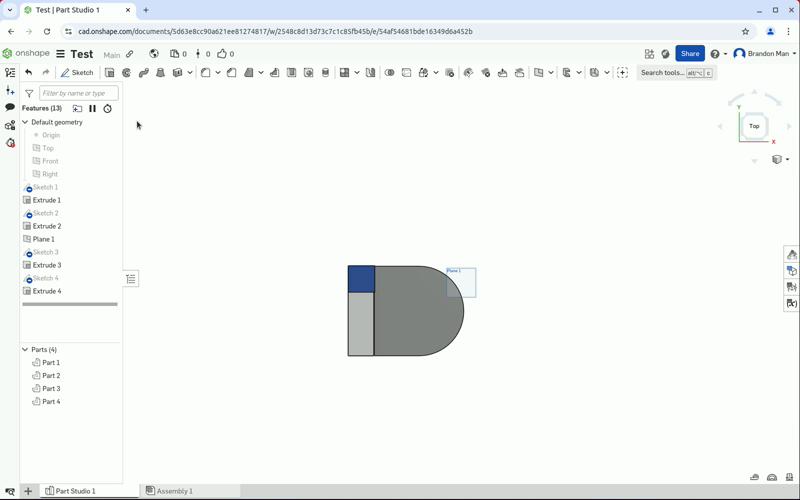
mouse_move(73, 189)
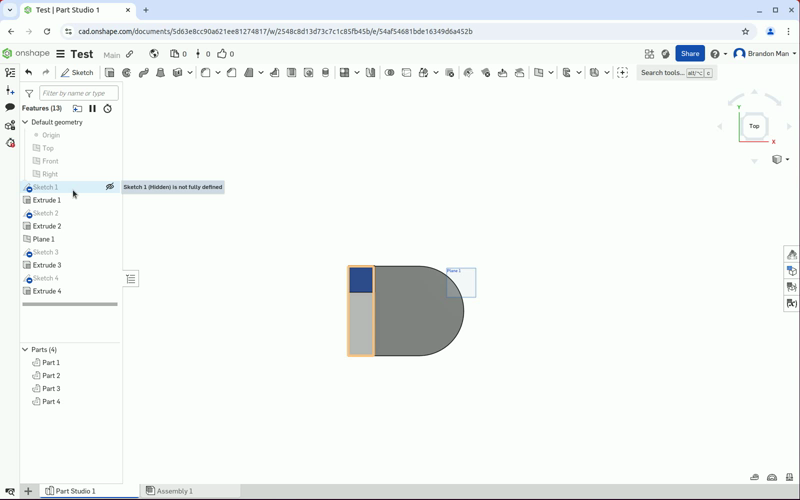
click(73, 189)
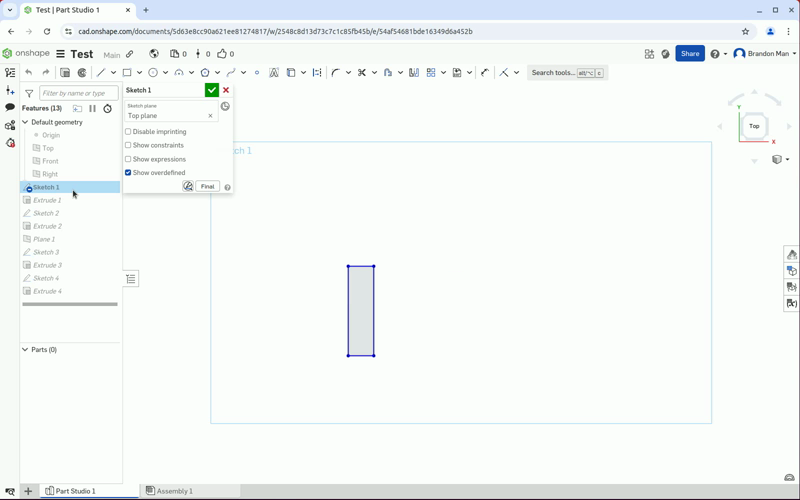
mouse_move(229, 92)
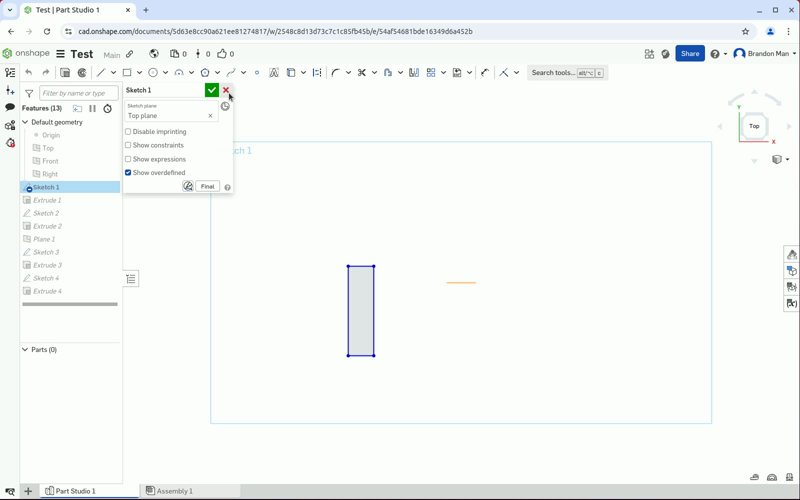
click(229, 92)
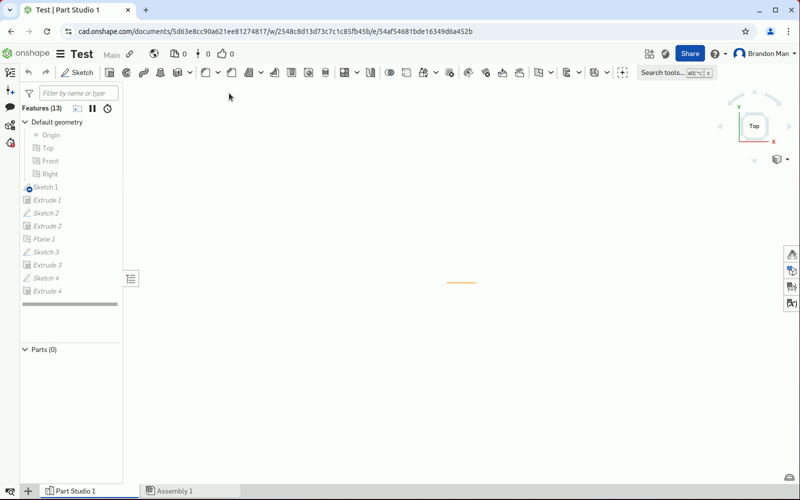
key(shift+s)
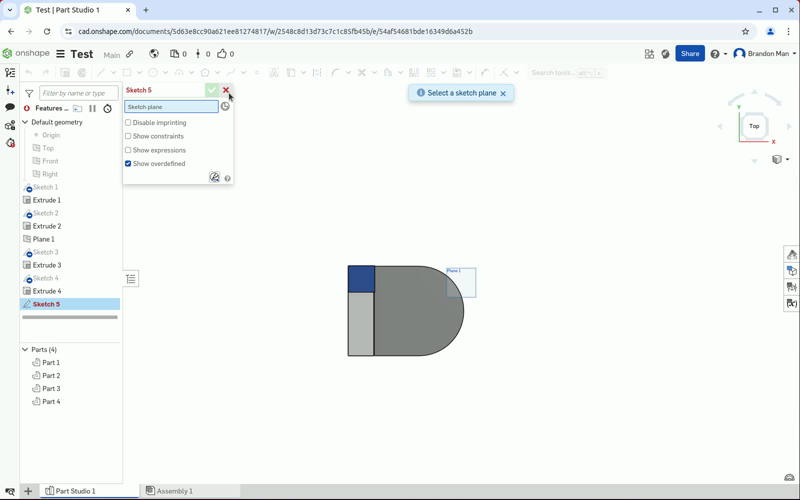
mouse_move(73, 241)
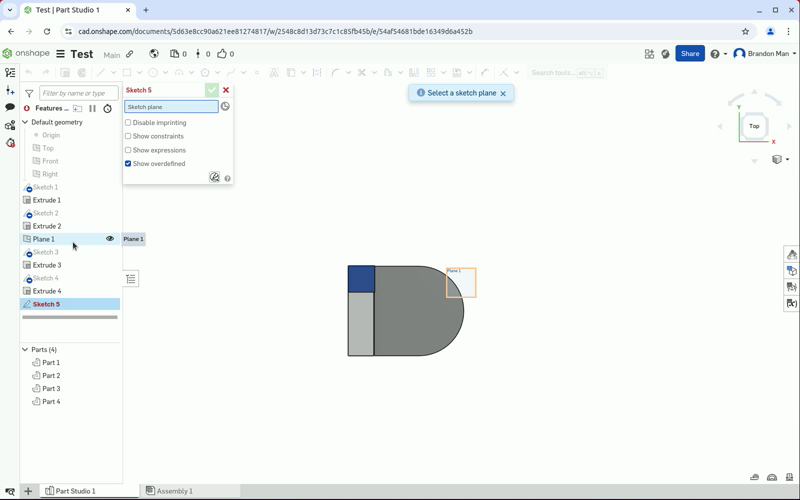
click(73, 241)
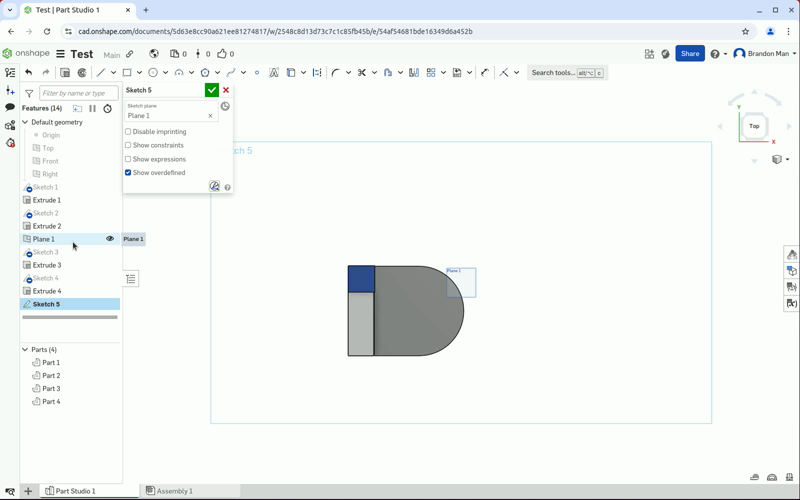
mouse_move(73, 352)
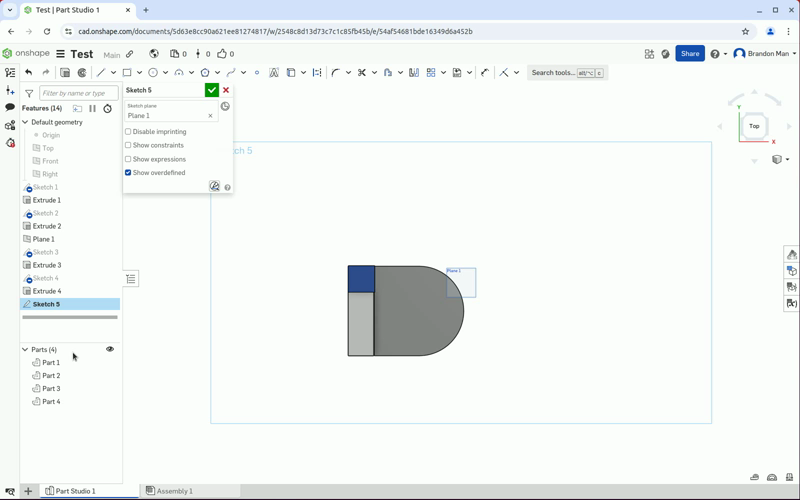
key(y)
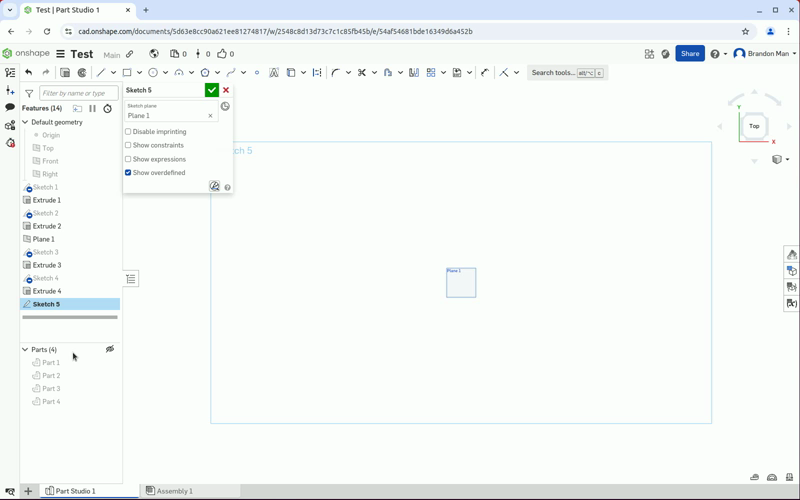
key(c)
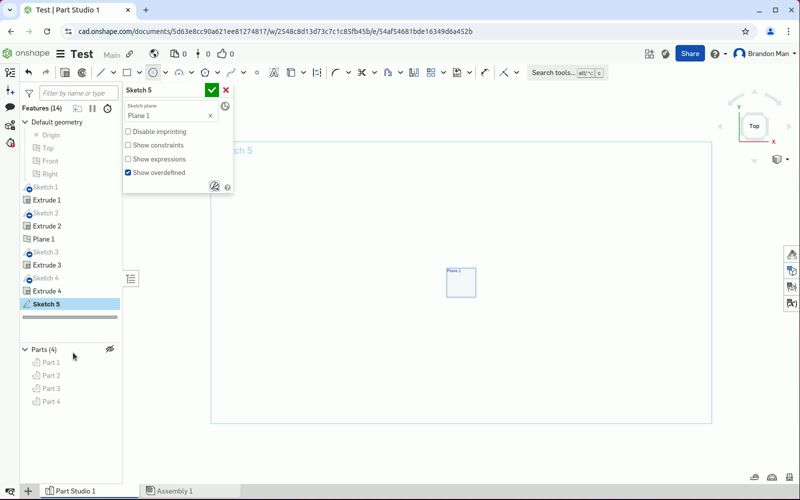
key_down(shift)
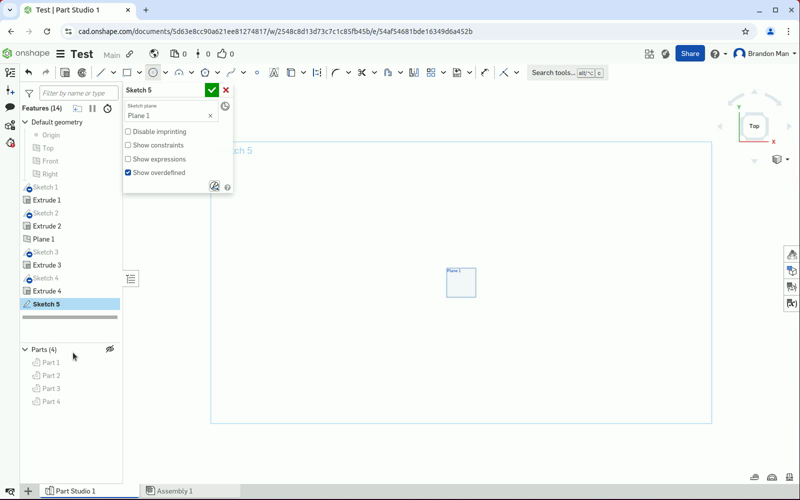
mouse_move(419, 311)
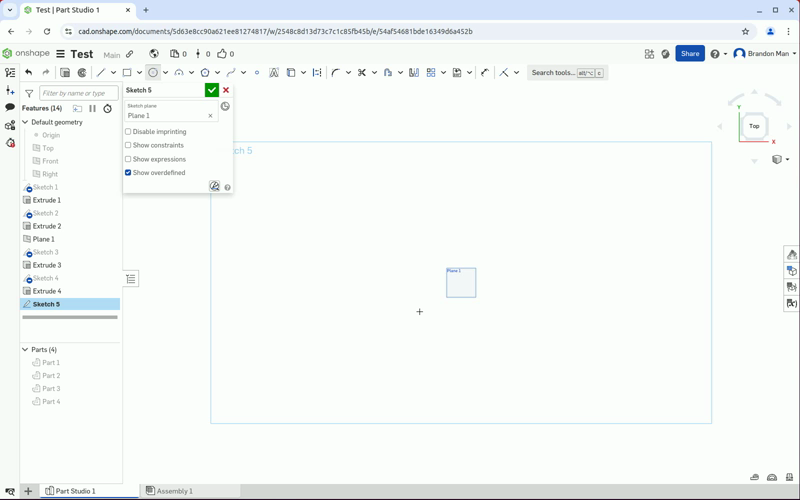
click(419, 311)
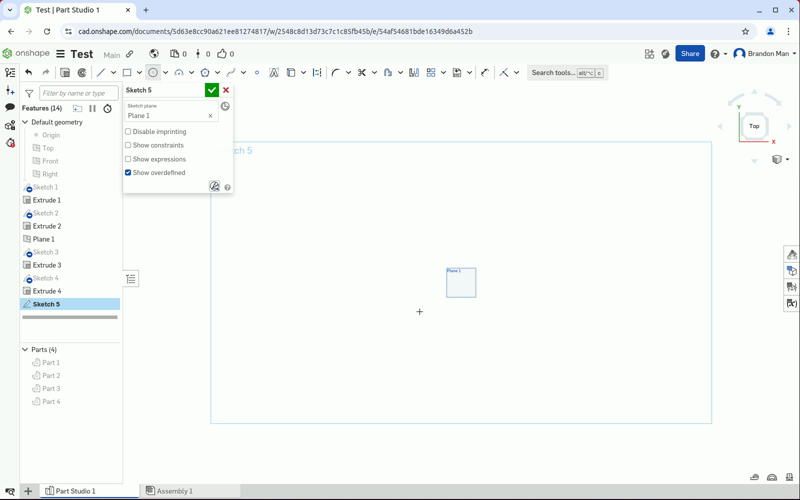
key_up(shift)
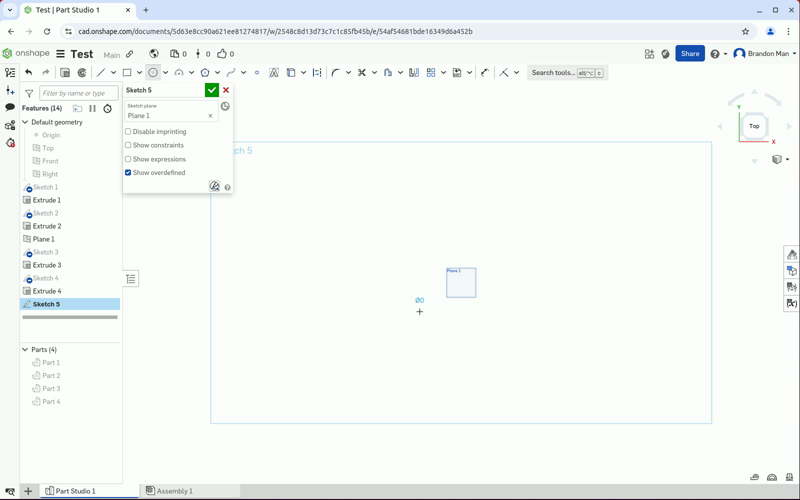
mouse_move(439, 311)
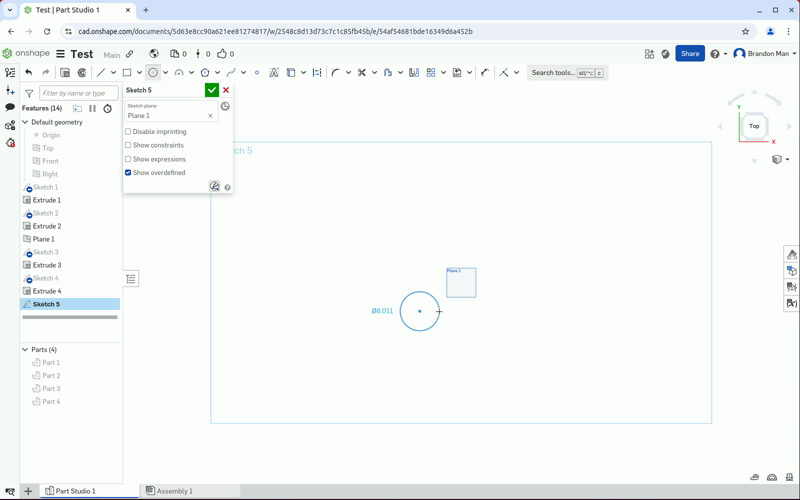
click(439, 311)
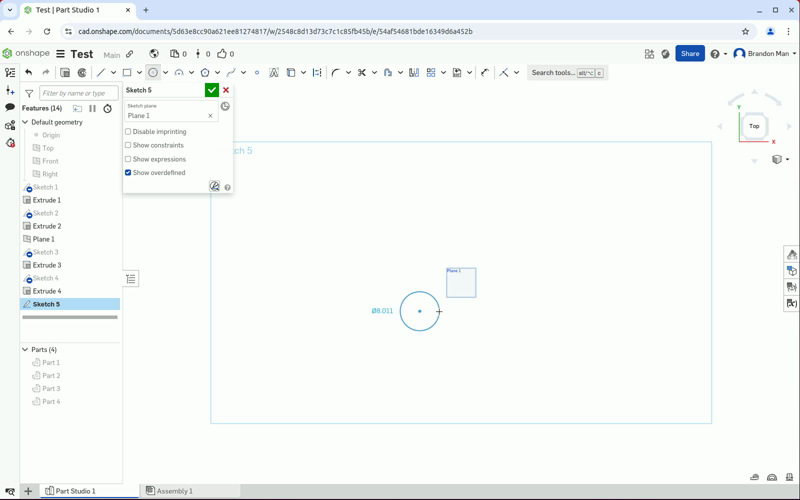
key(esc)
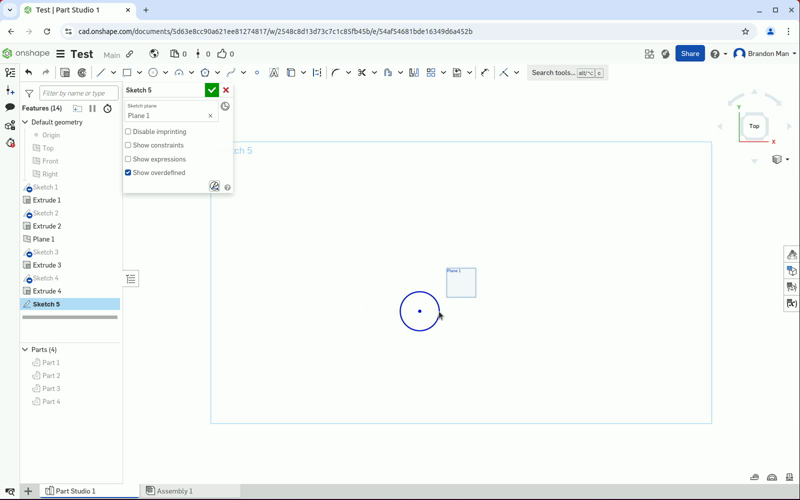
mouse_move(410, 312)
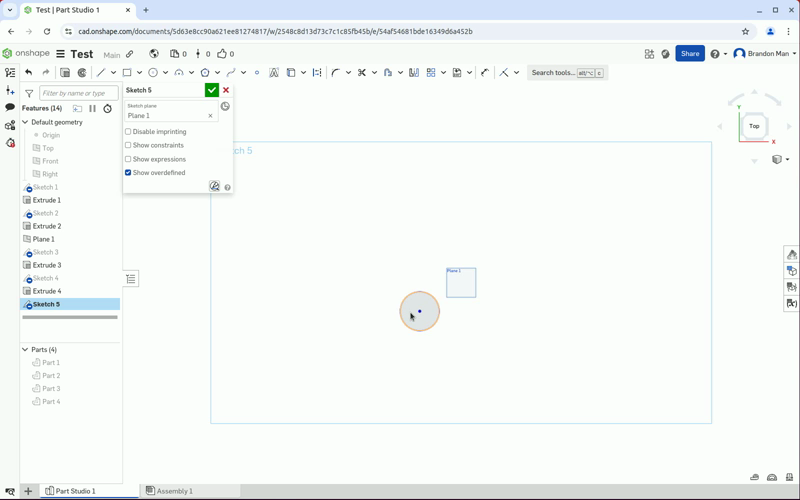
scroll(6)
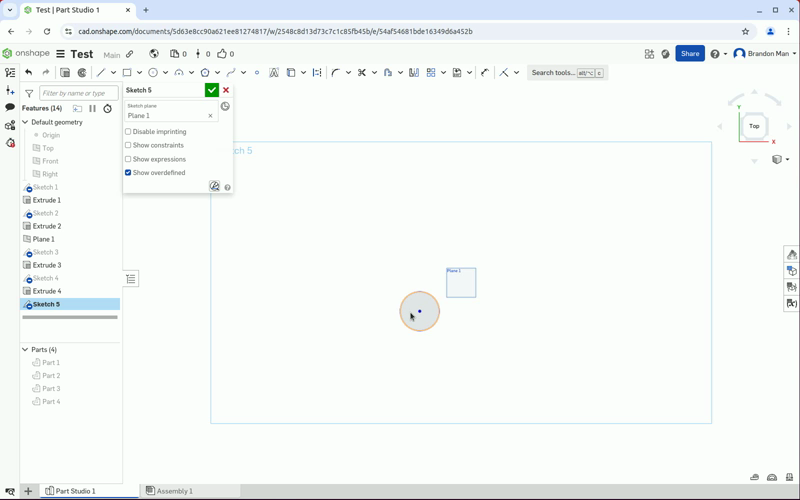
scroll(6)
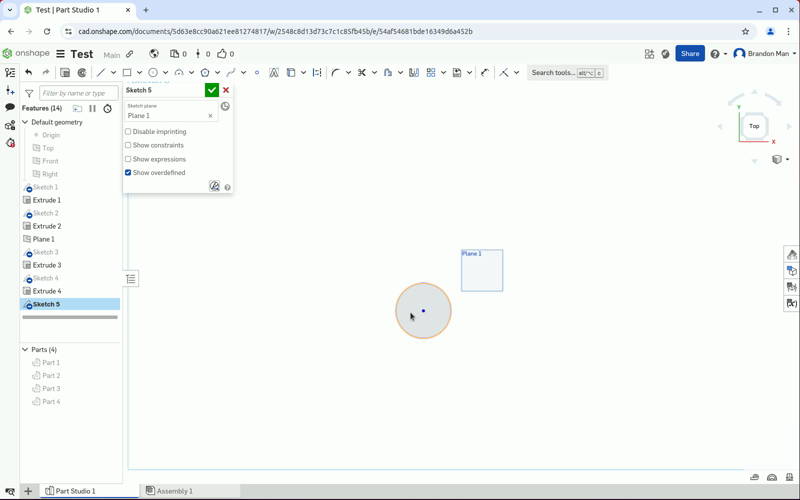
scroll(6)
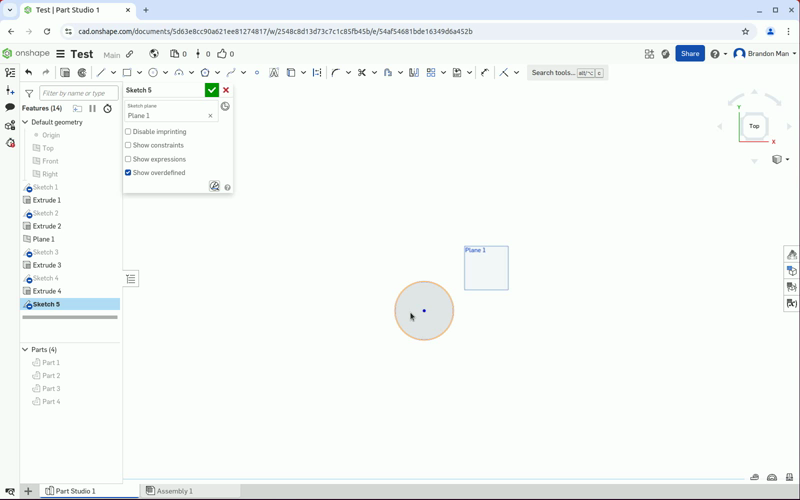
scroll(6)
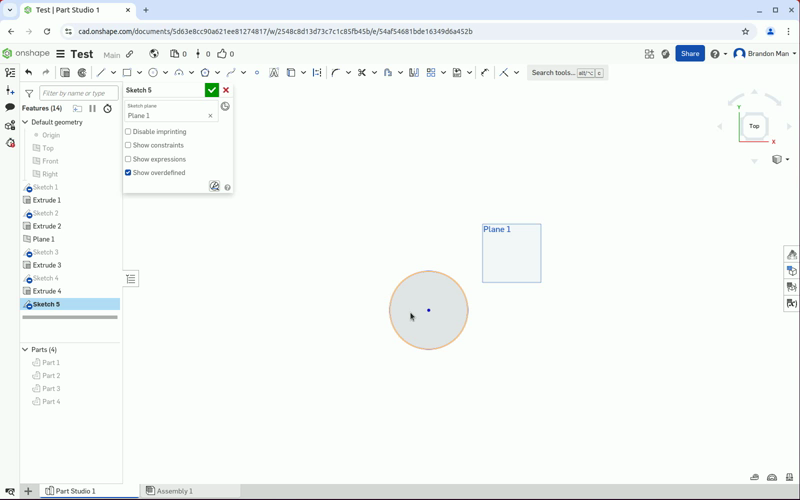
scroll(6)
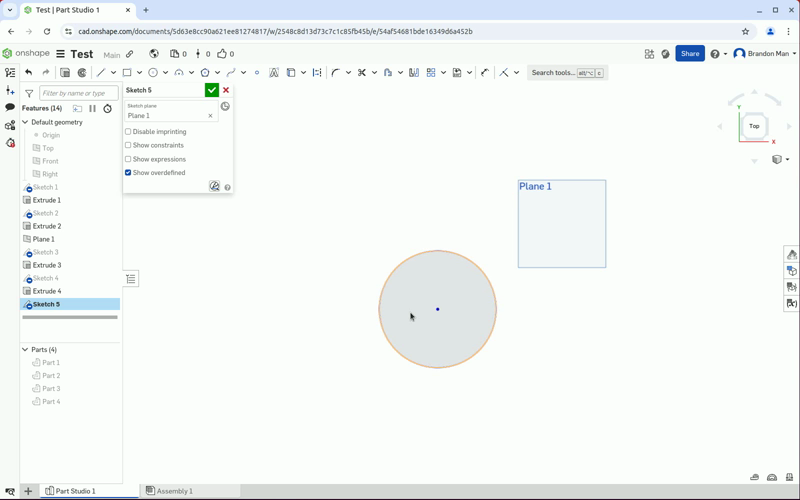
scroll(6)
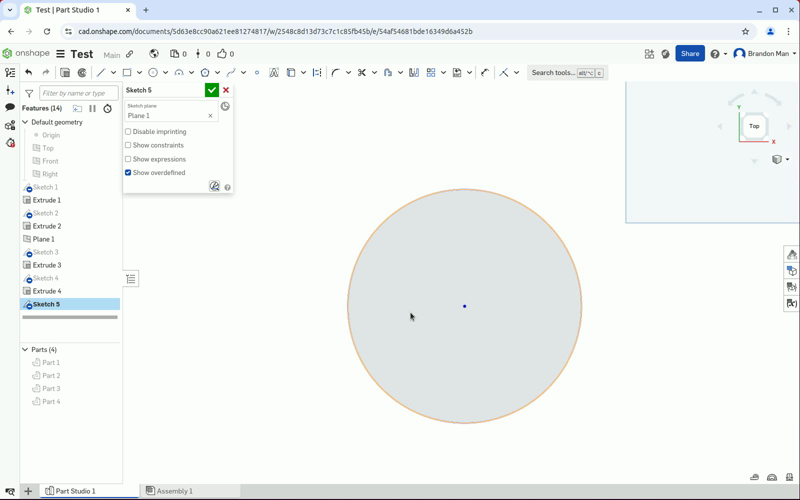
scroll(6)
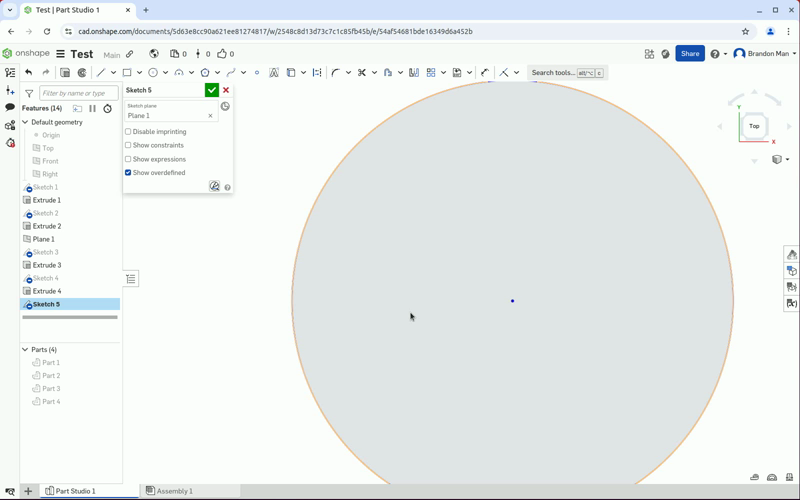
click(410, 312)
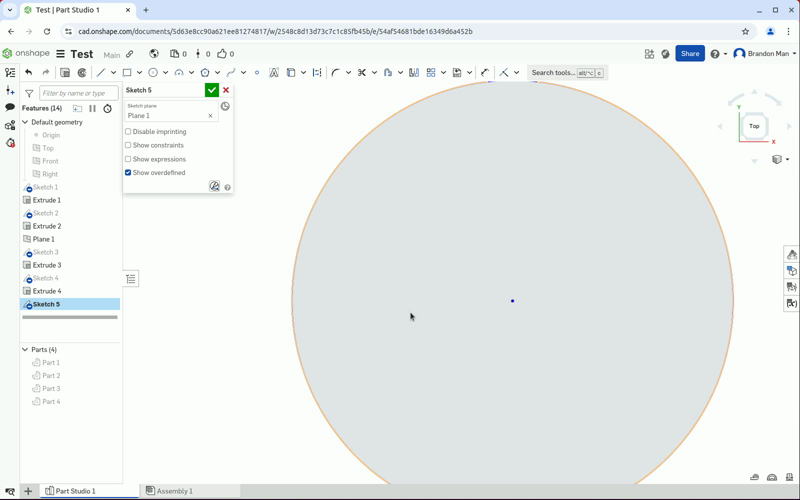
scroll(-6)
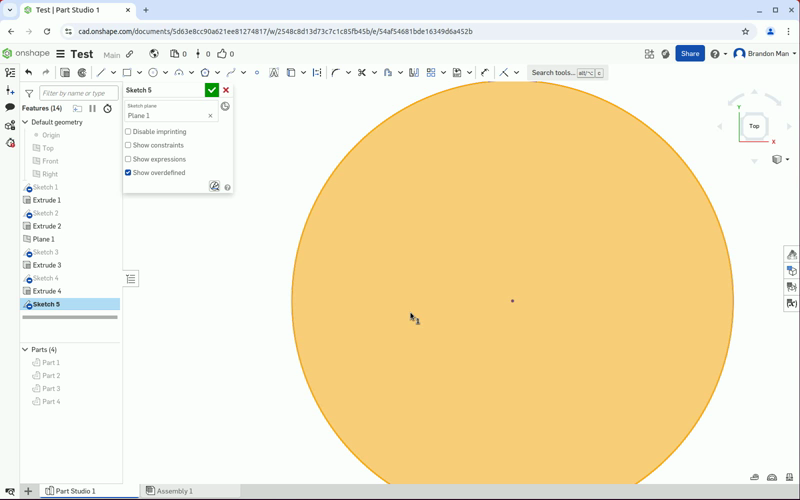
scroll(-6)
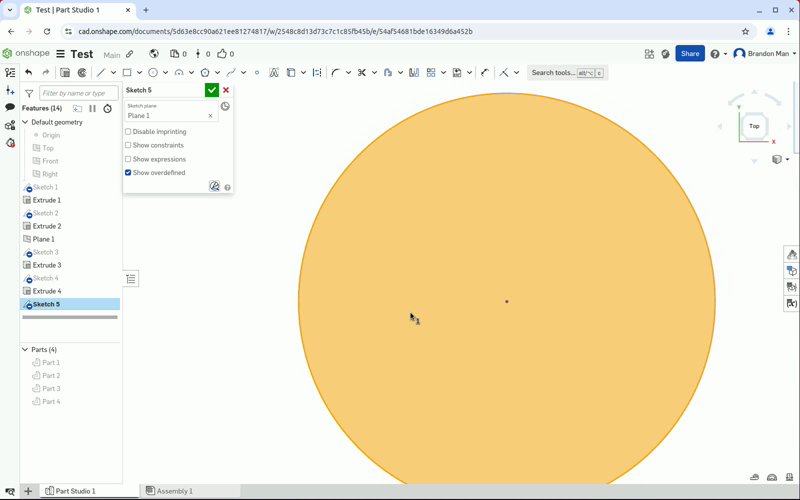
scroll(-6)
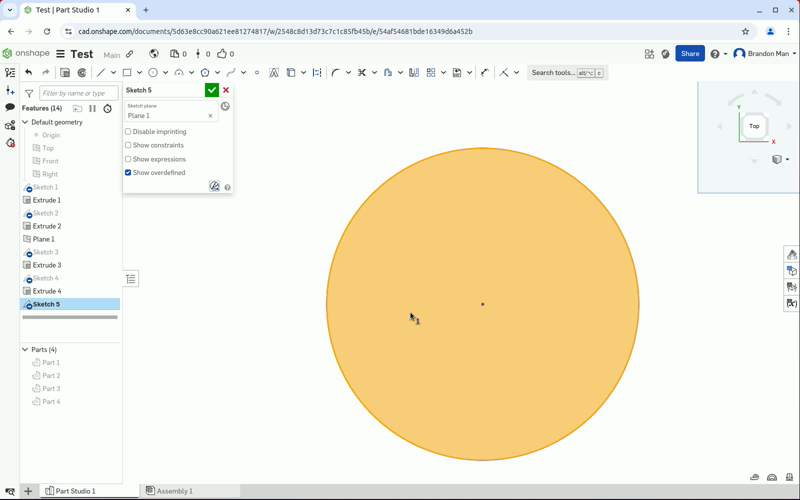
scroll(-6)
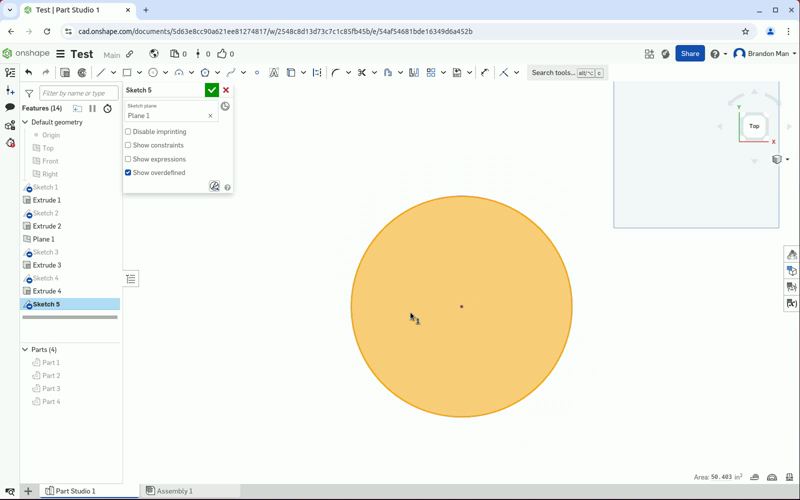
scroll(-6)
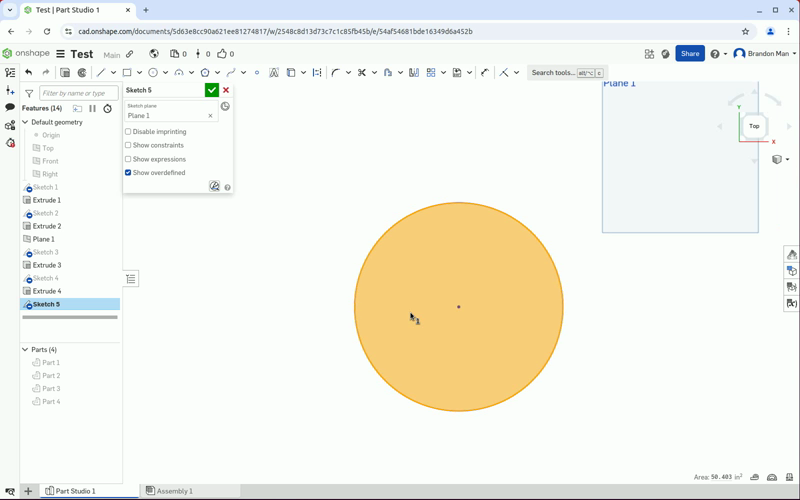
scroll(-6)
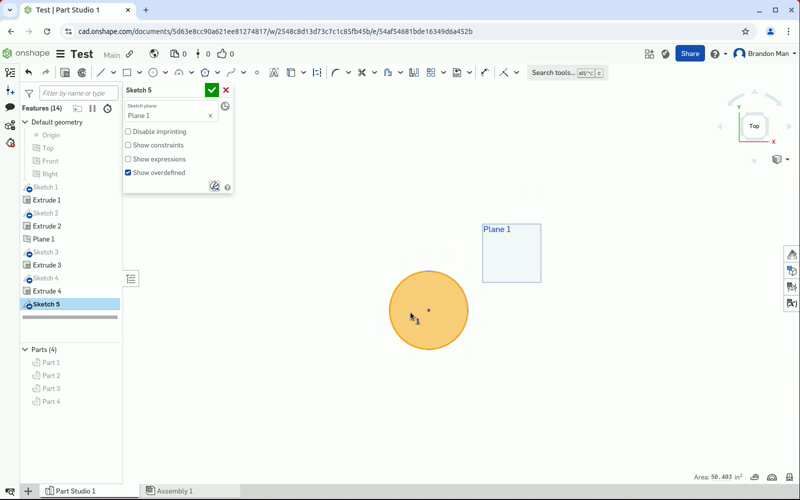
scroll(-6)
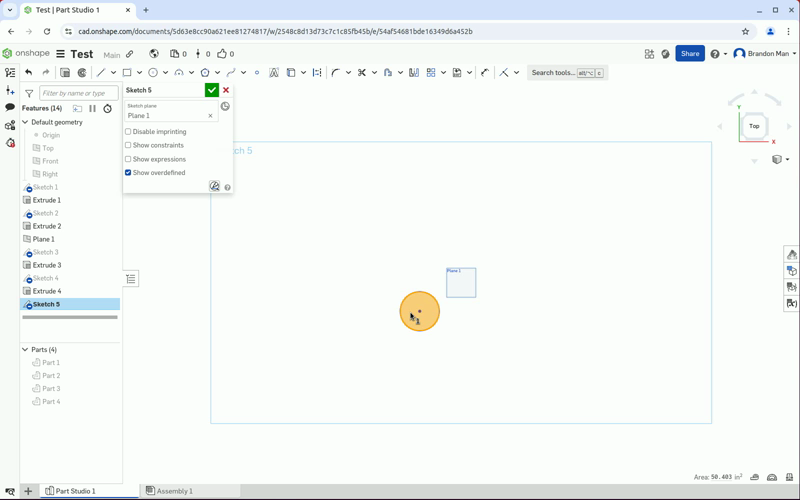
mouse_move(73, 352)
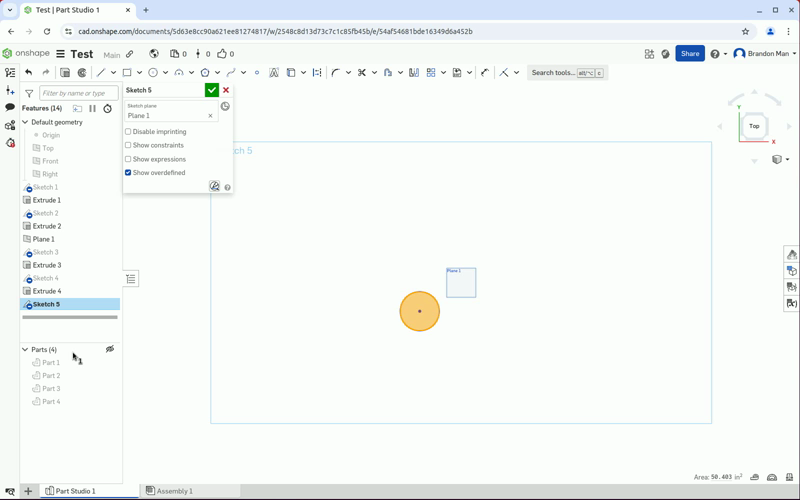
key(shift+y)
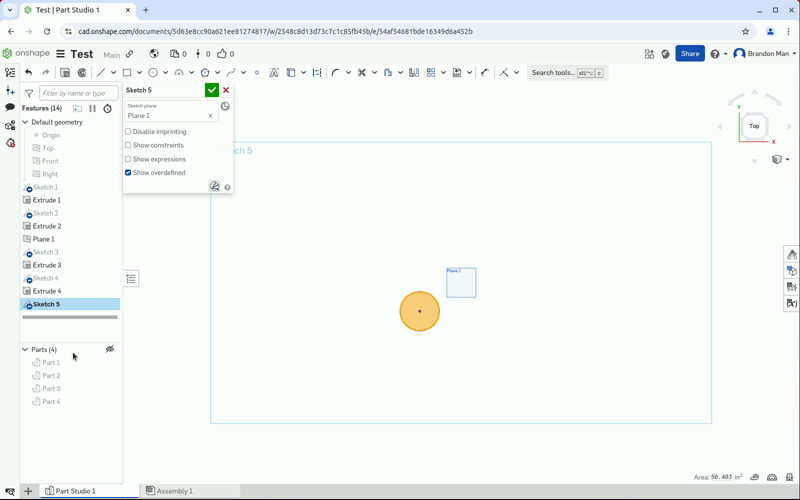
key(shift+e)
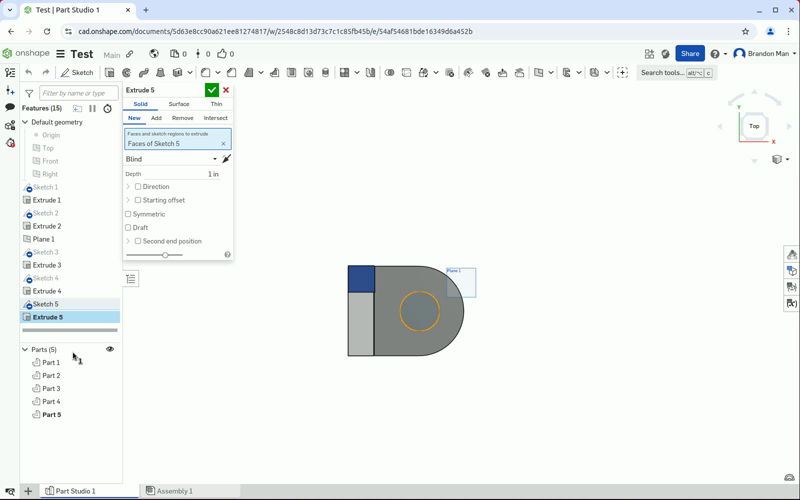
mouse_move(143, 106)
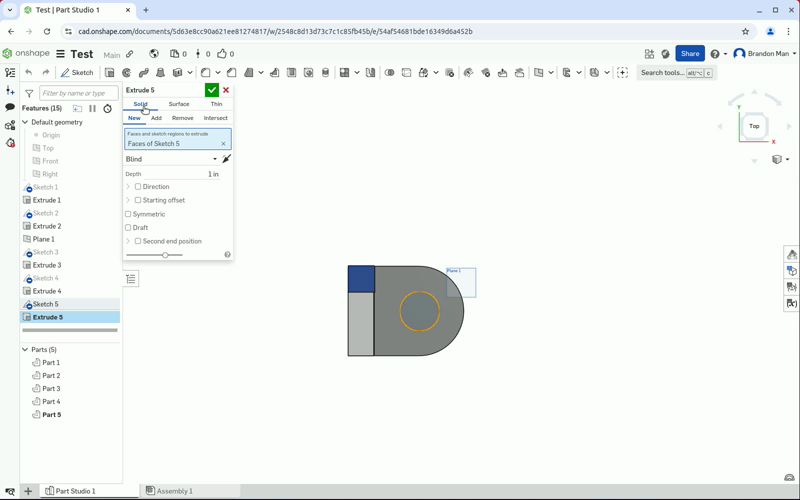
click(143, 106)
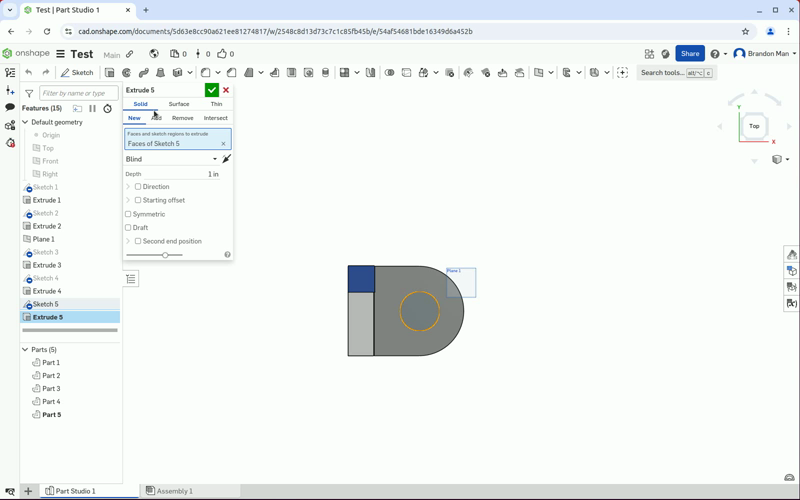
mouse_move(186, 120)
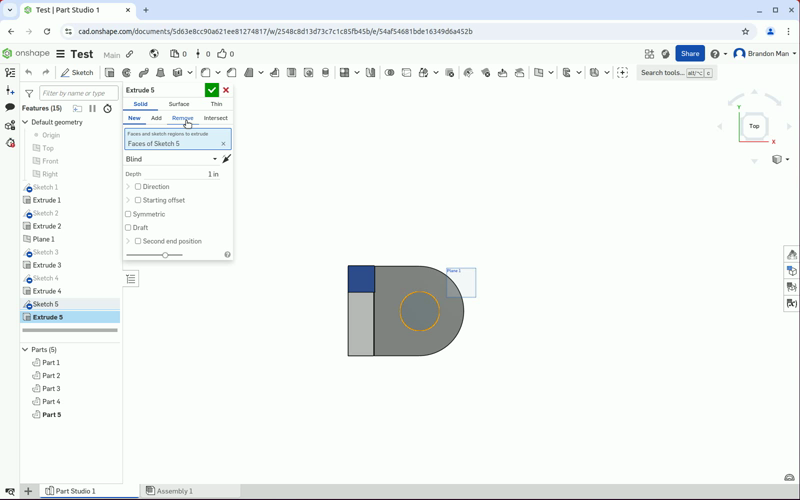
click(186, 120)
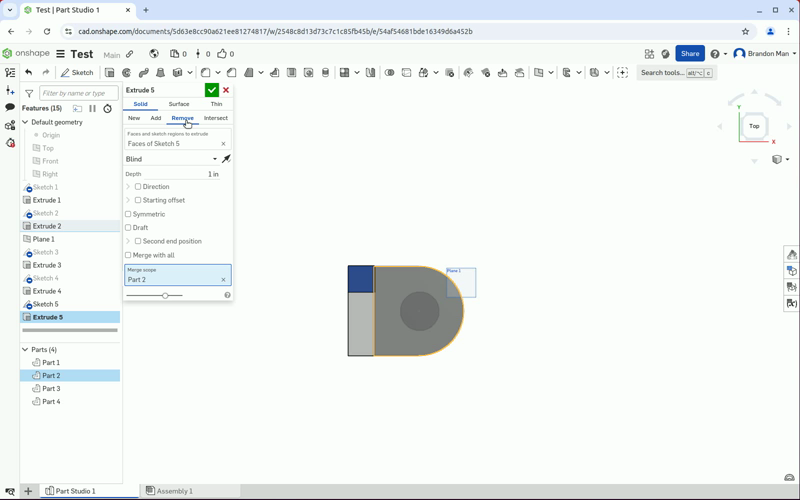
key(tab, 4)
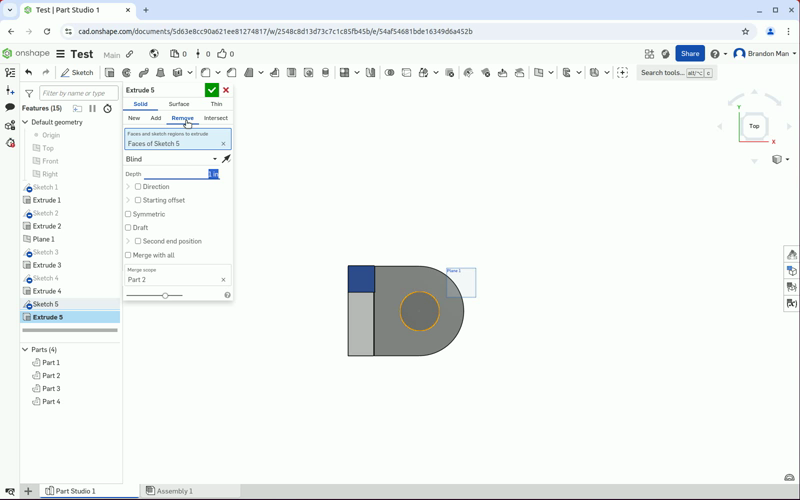
text(5.296)
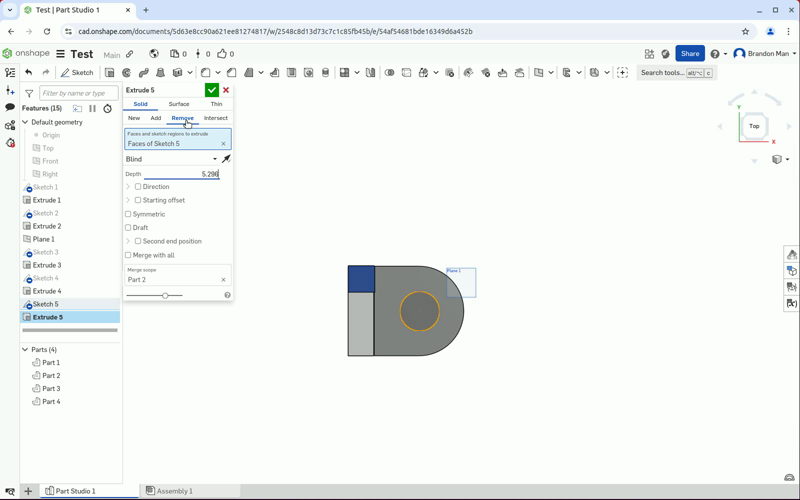
key(tab, 6)
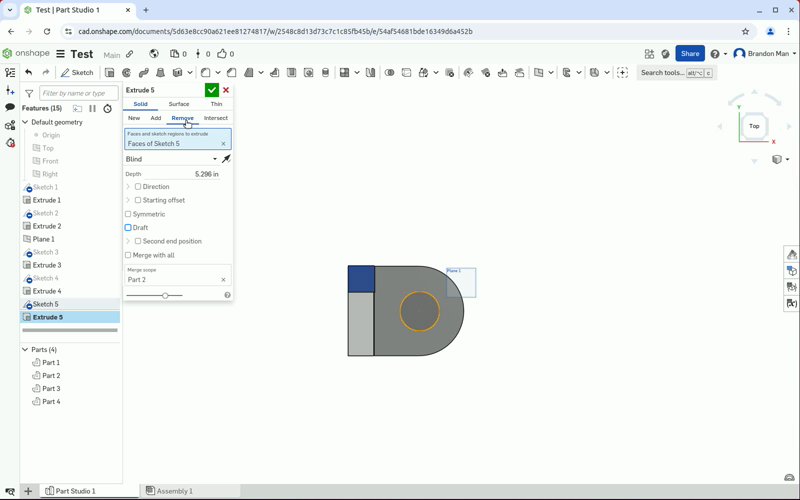
key(space)
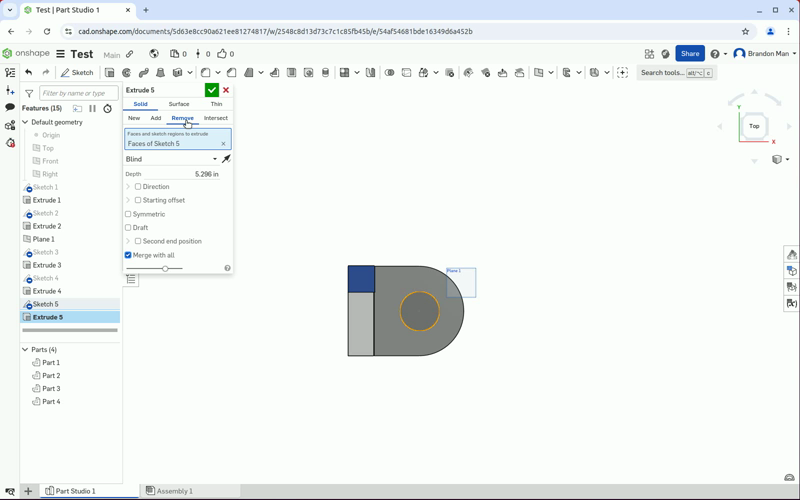
key(enter)
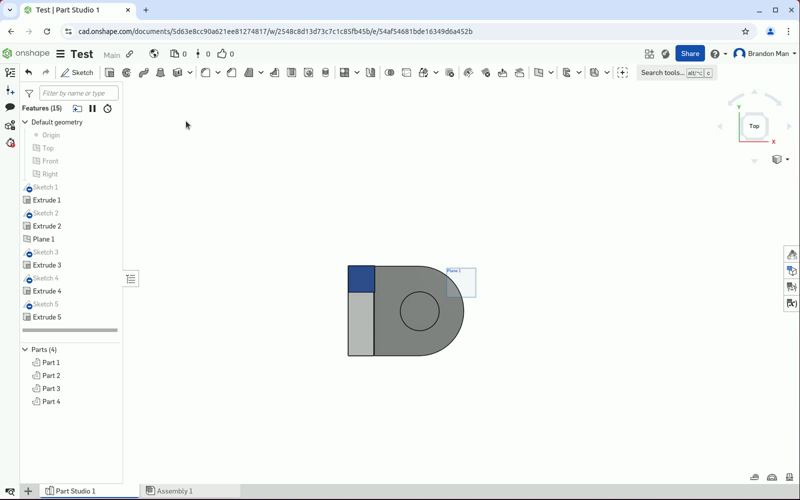
key(shift+h)
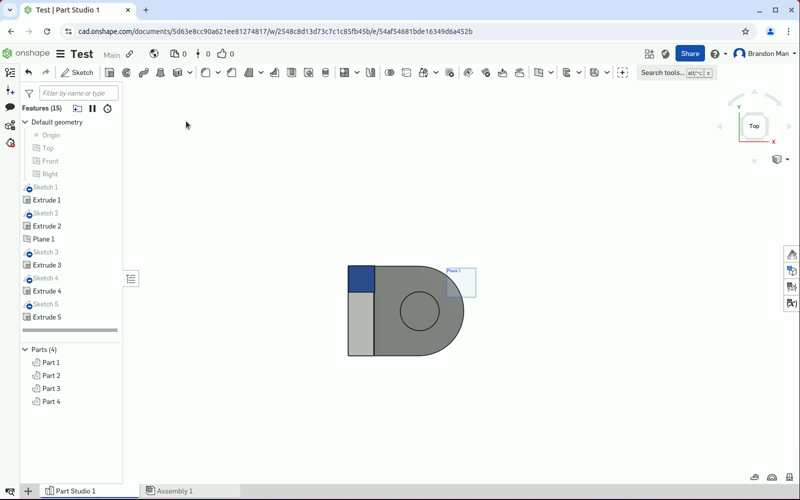
key(shift+h)
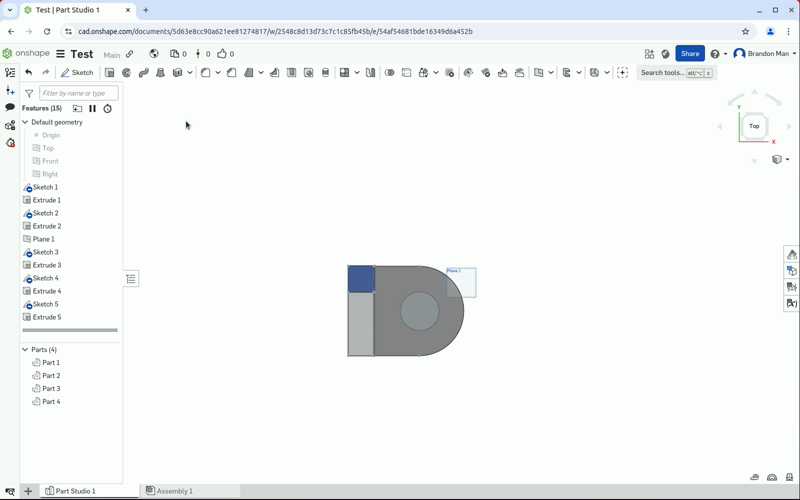
key(shift+7)
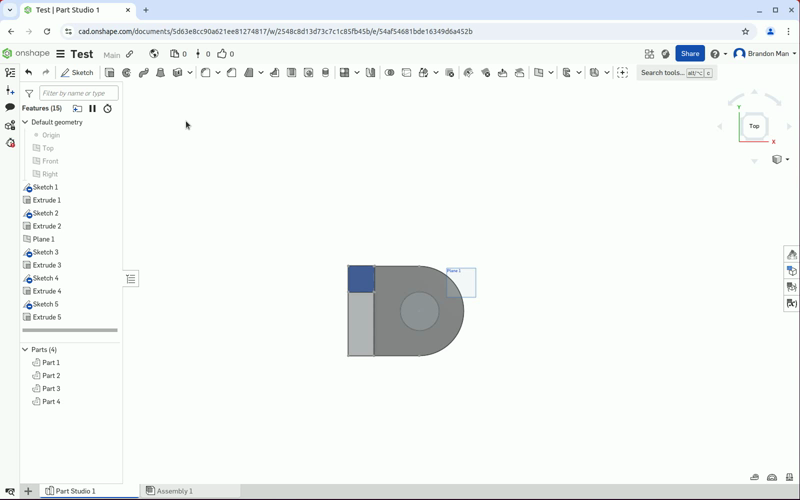
key(up, 3)
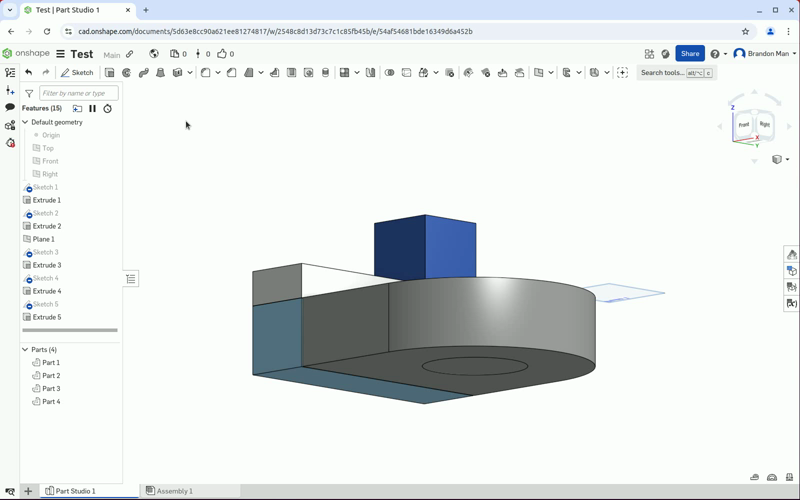
key(left, 3)
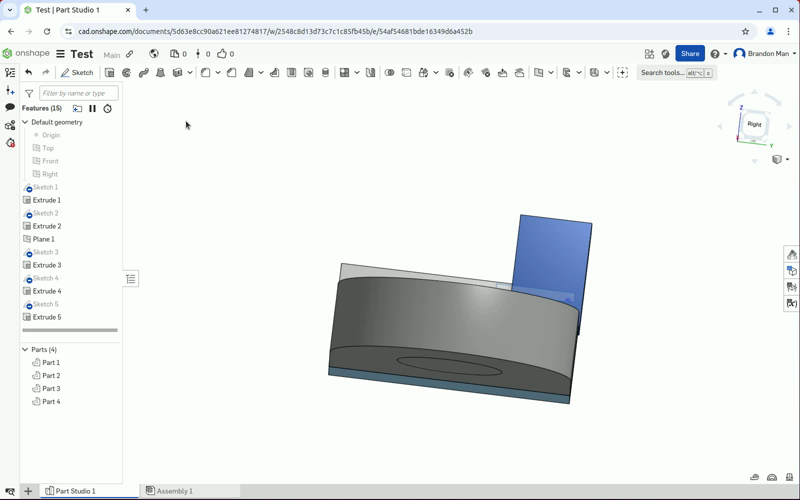
key(right, 3)
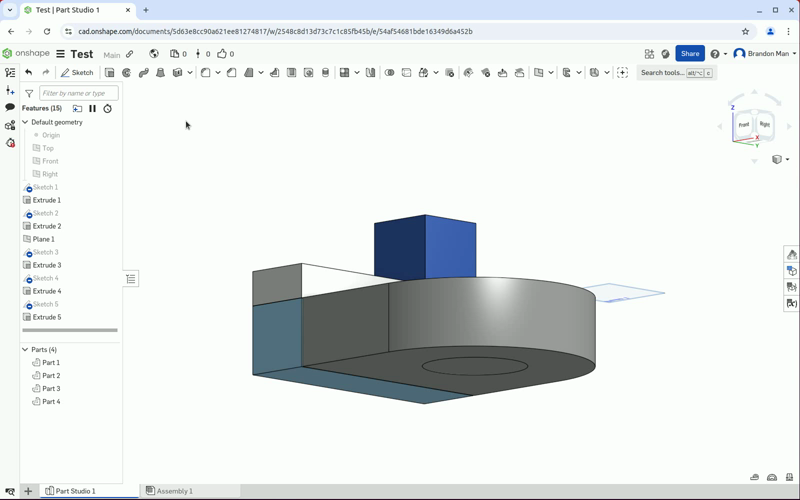
key(down, 3)
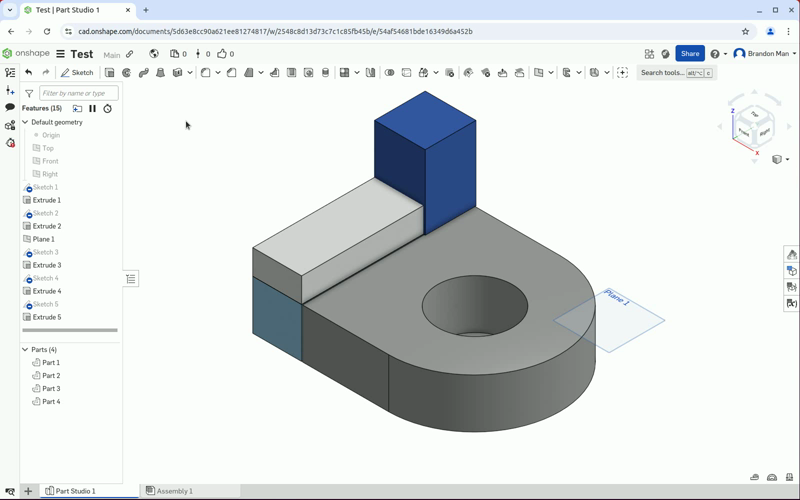
mouse_move(73, 189)
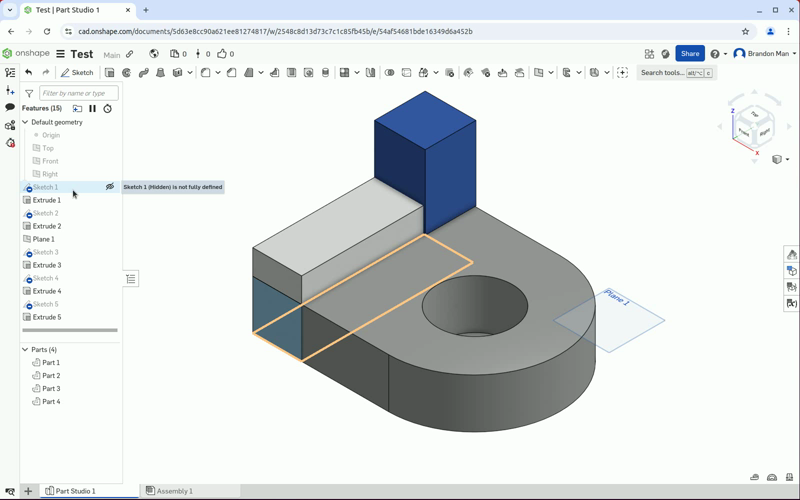
click(73, 189)